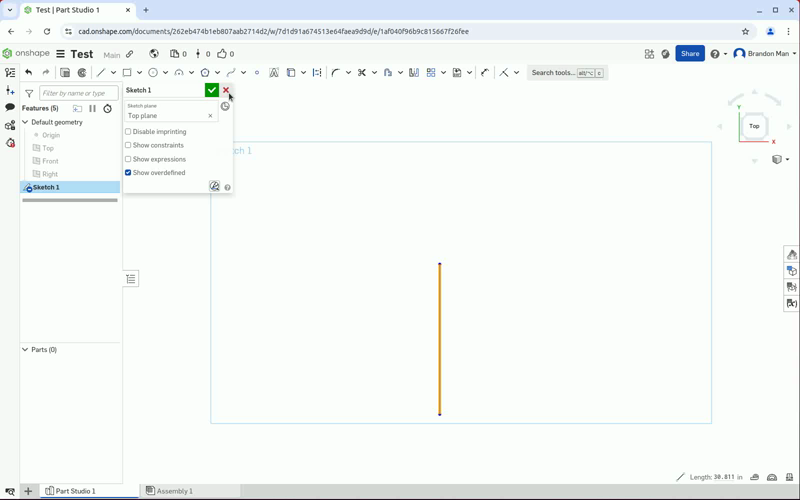
key(shift+h)
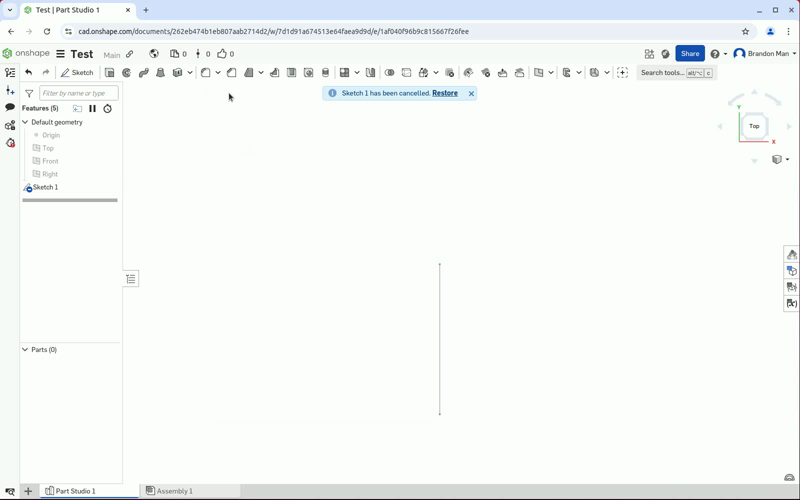
key(shift+s)
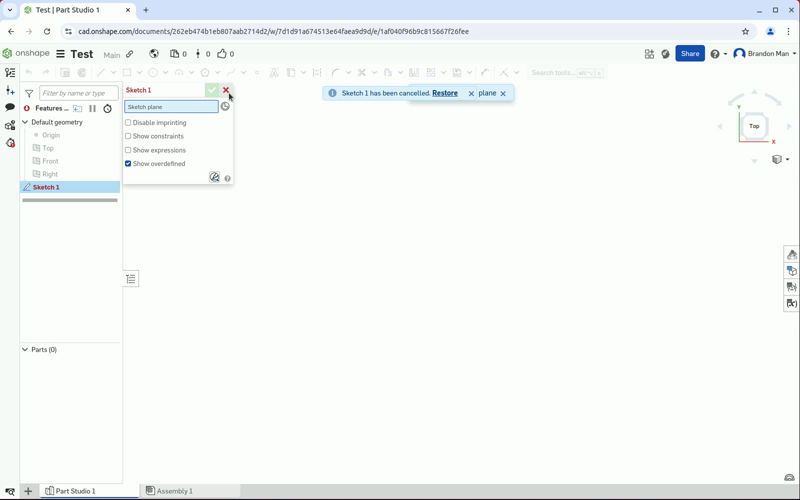
mouse_move(73, 150)
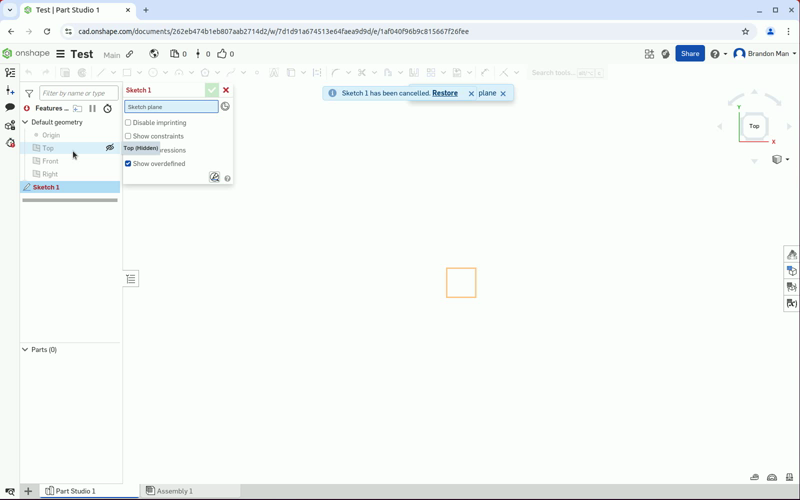
click(73, 150)
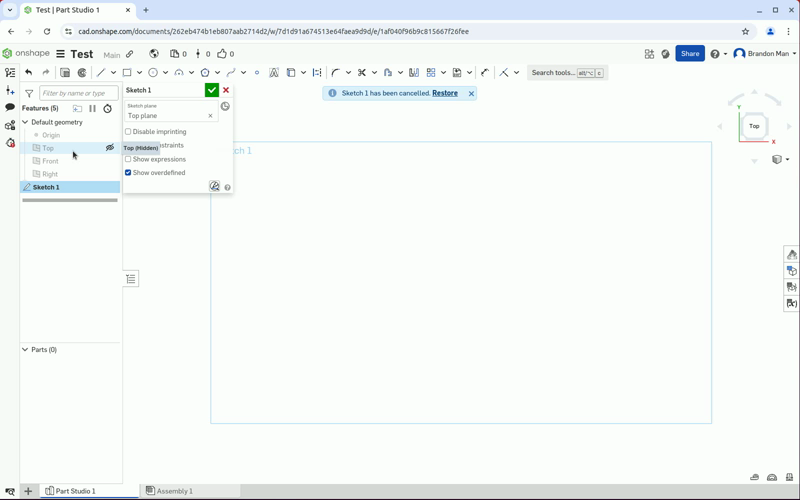
mouse_move(73, 352)
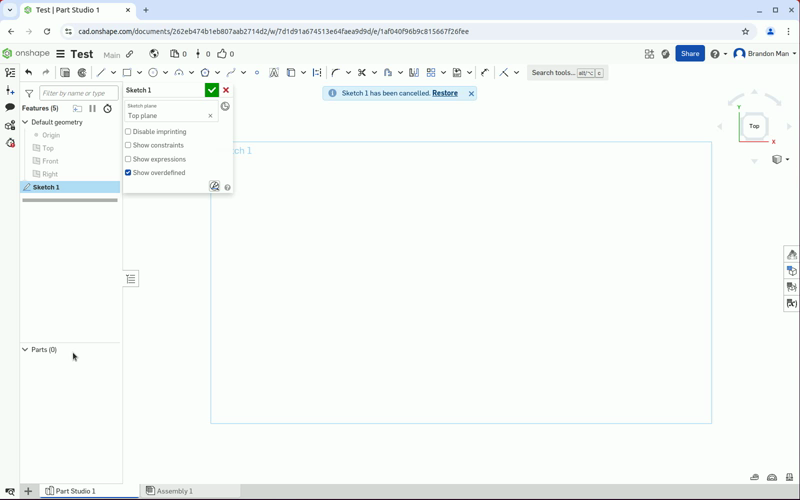
key(y)
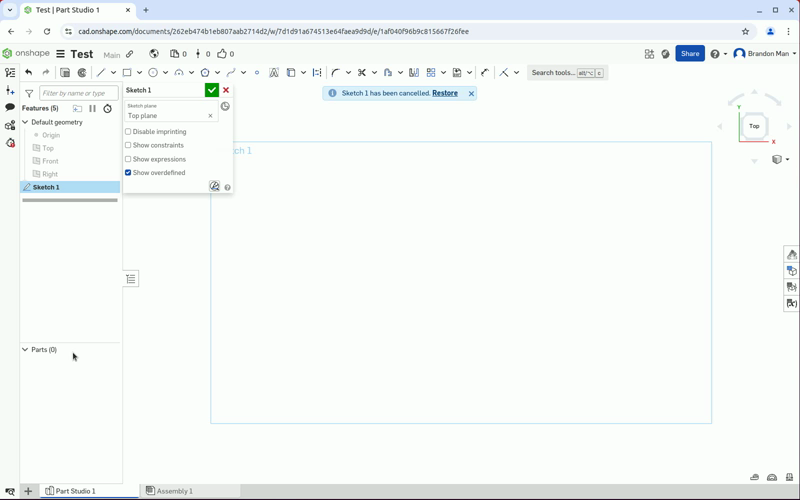
key(a)
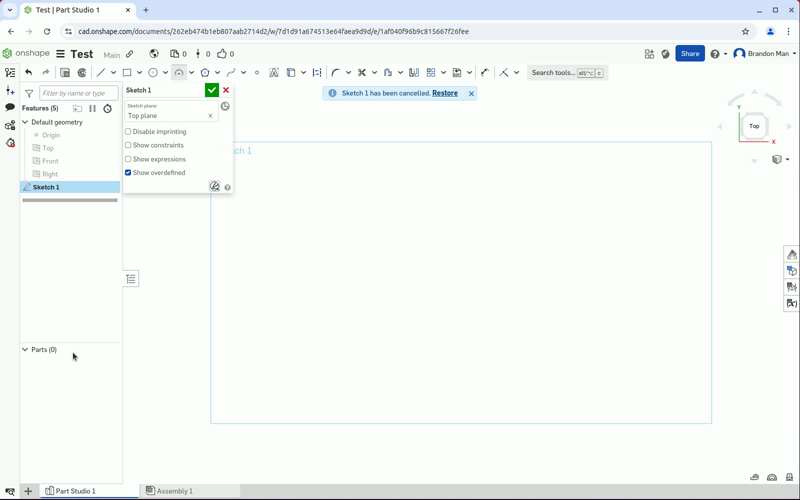
key_down(shift)
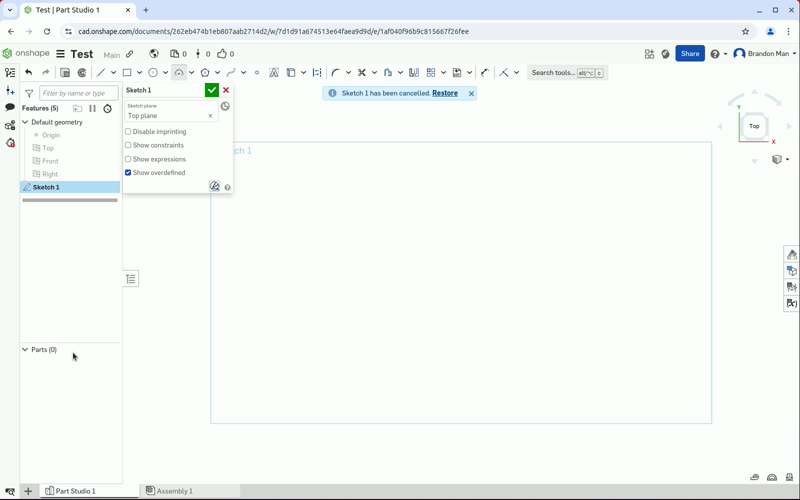
mouse_move(443, 268)
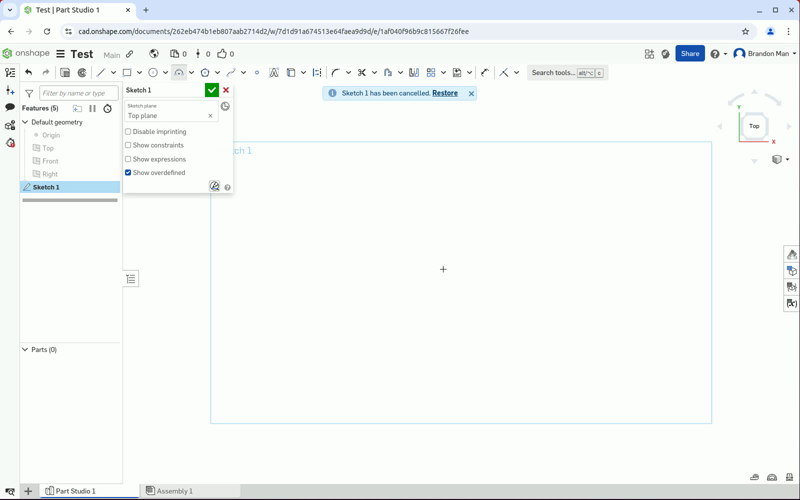
click(443, 268)
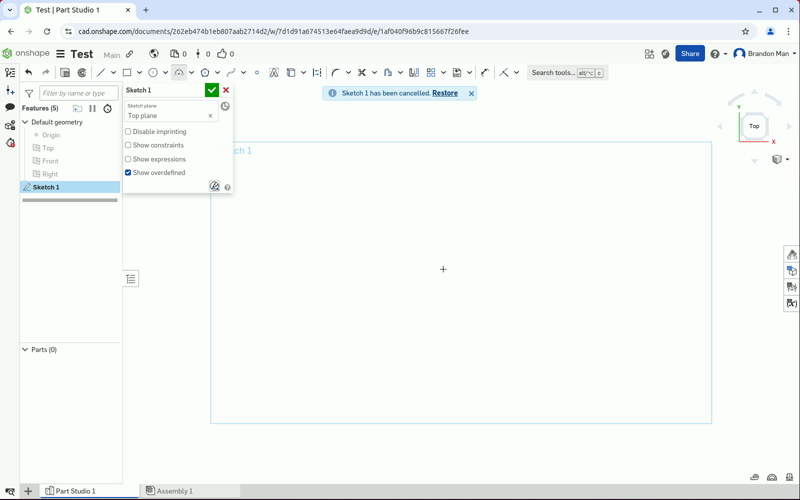
key_up(shift)
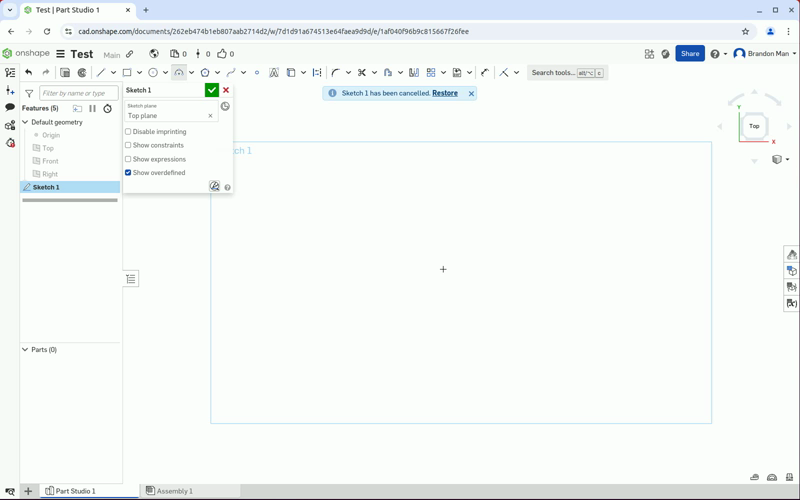
key_down(shift)
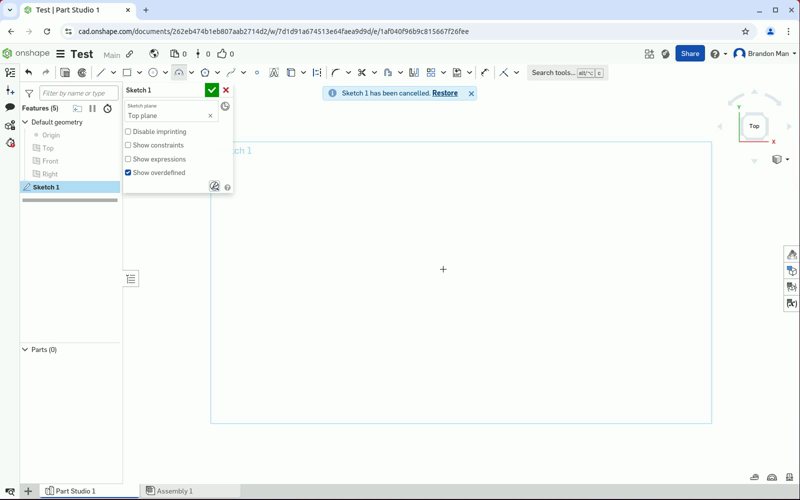
mouse_move(481, 276)
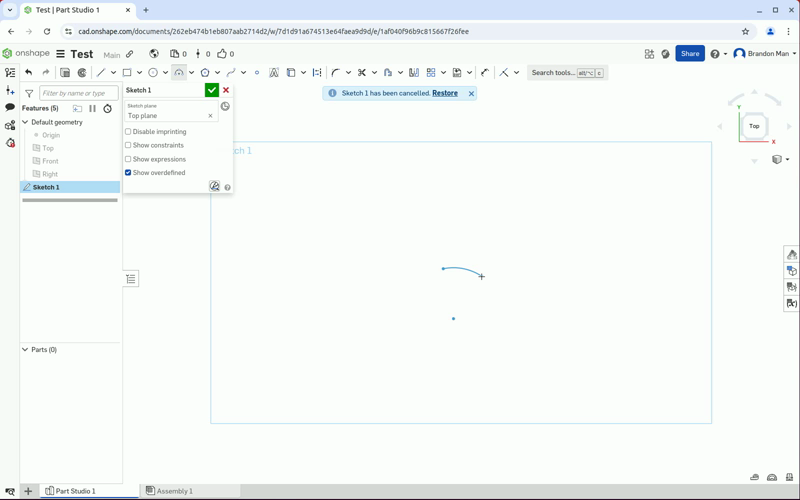
click(481, 276)
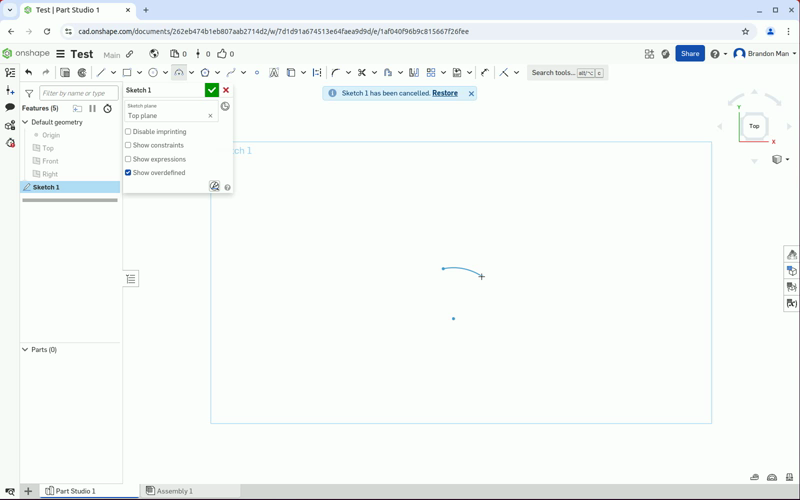
mouse_move(464, 260)
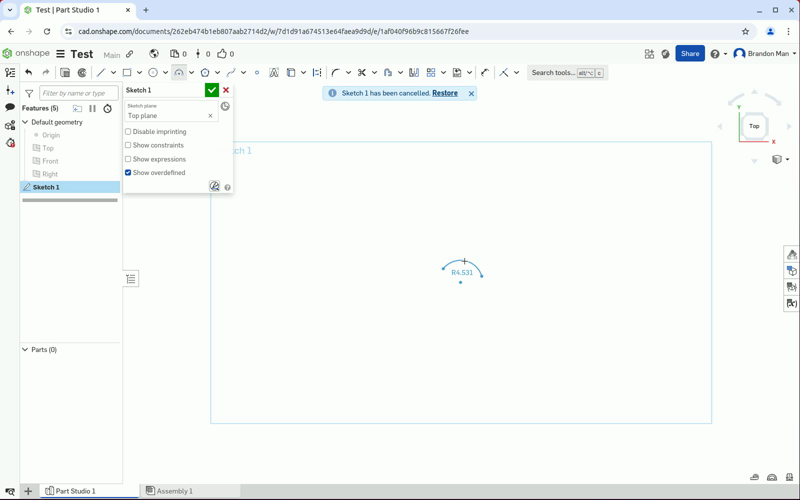
click(464, 260)
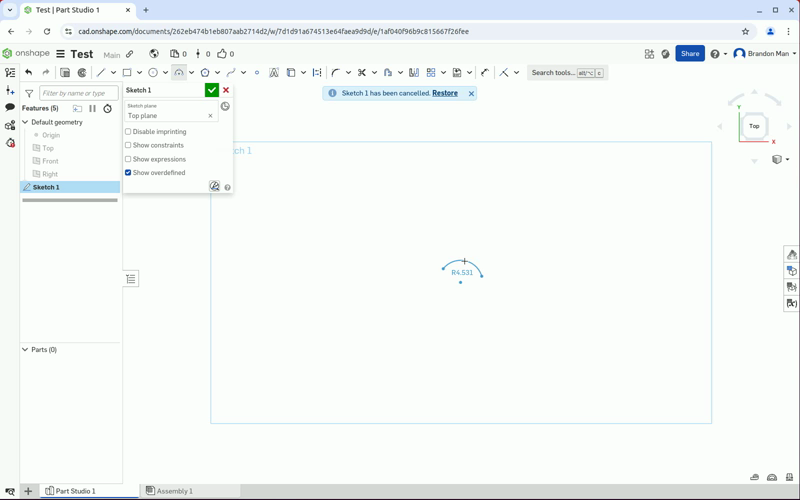
key_up(shift)
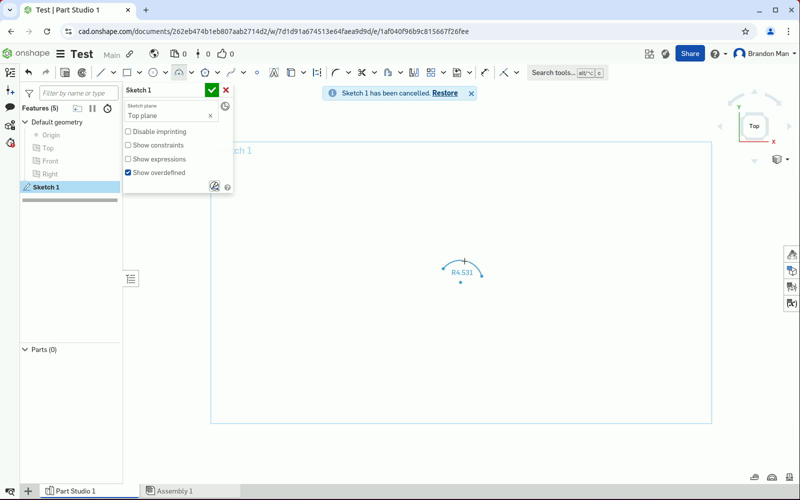
mouse_move(481, 276)
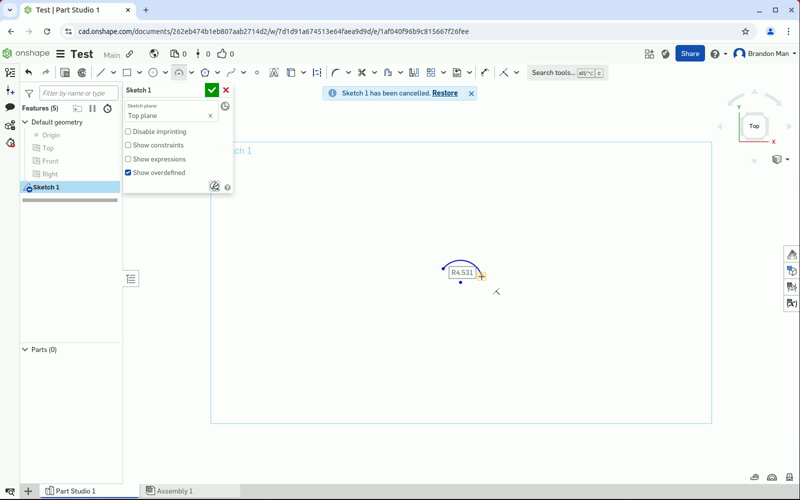
click(481, 276)
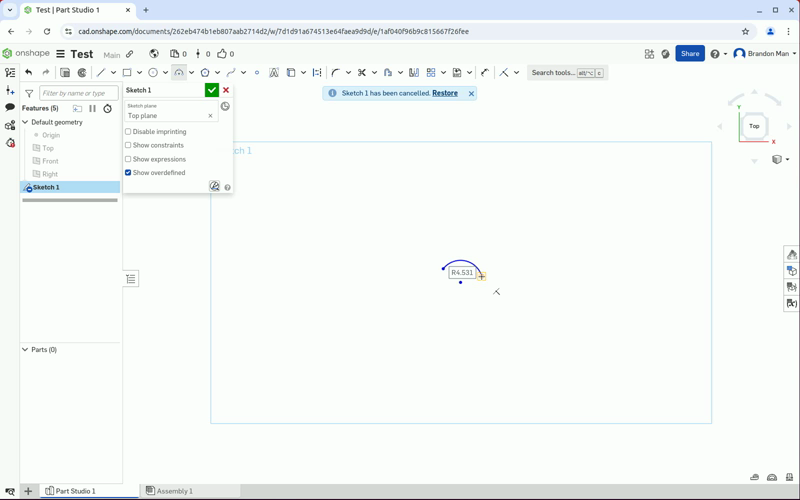
key_down(shift)
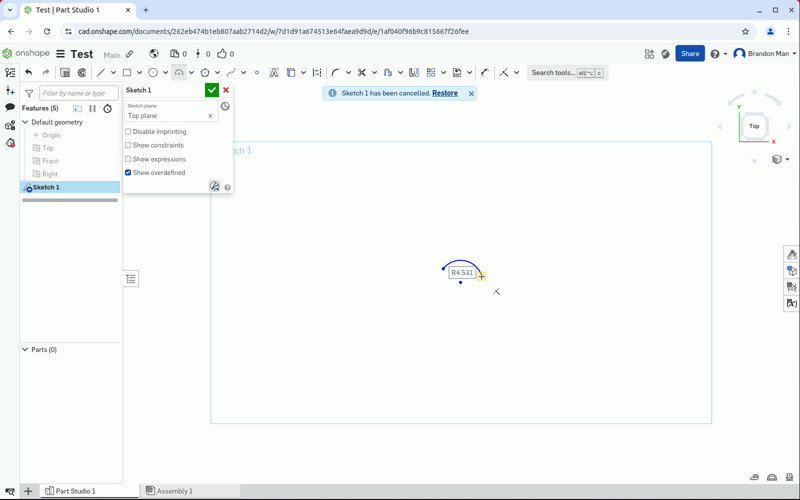
mouse_move(443, 170)
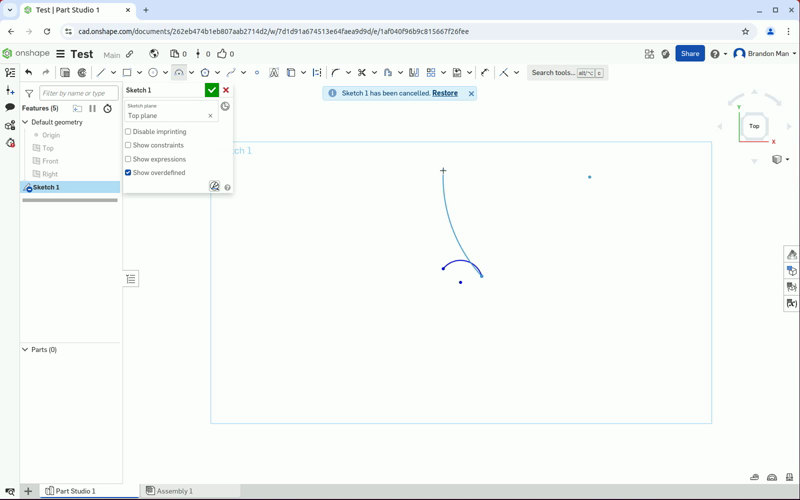
click(443, 170)
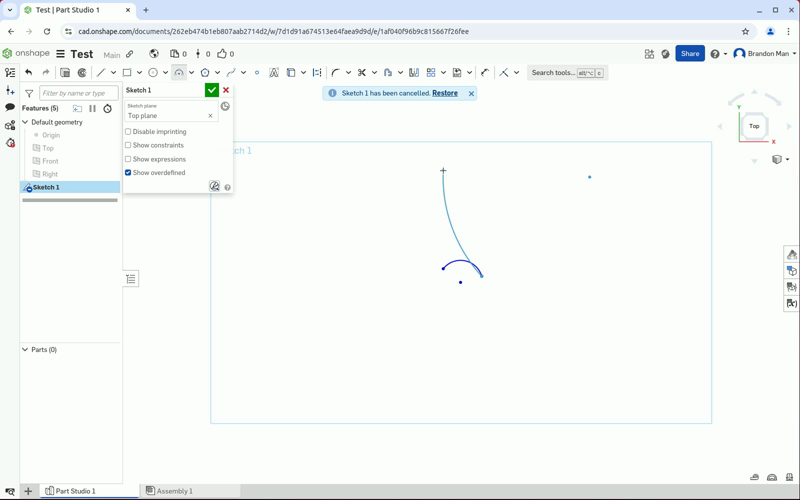
mouse_move(470, 220)
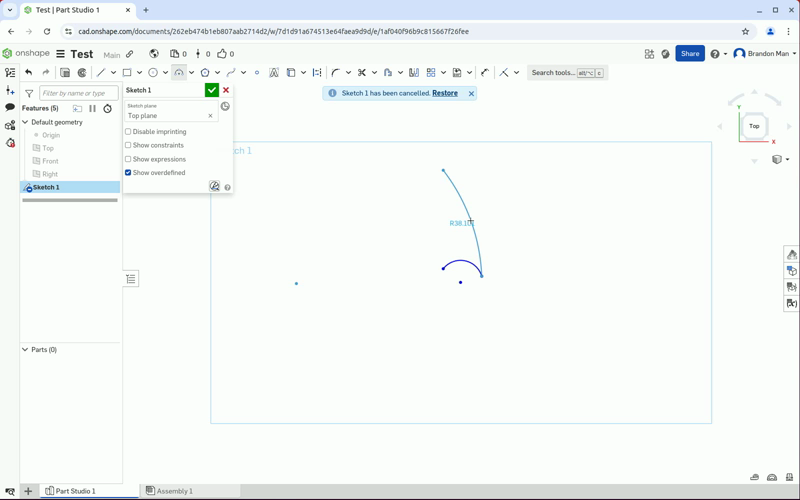
click(470, 220)
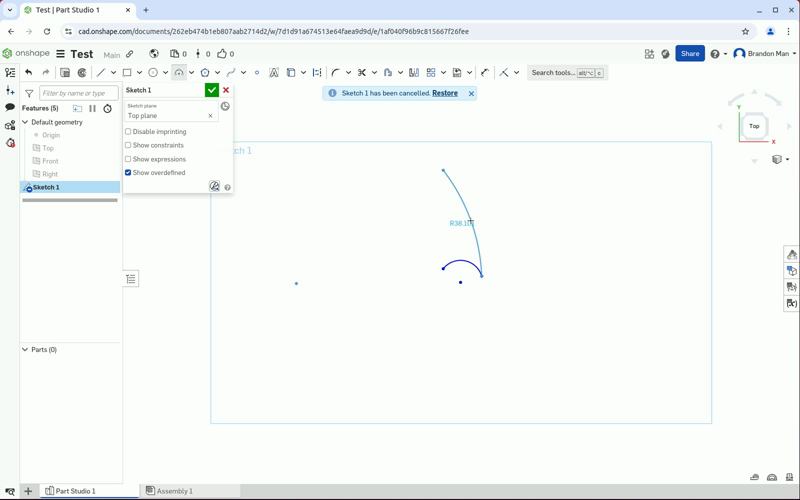
key_up(shift)
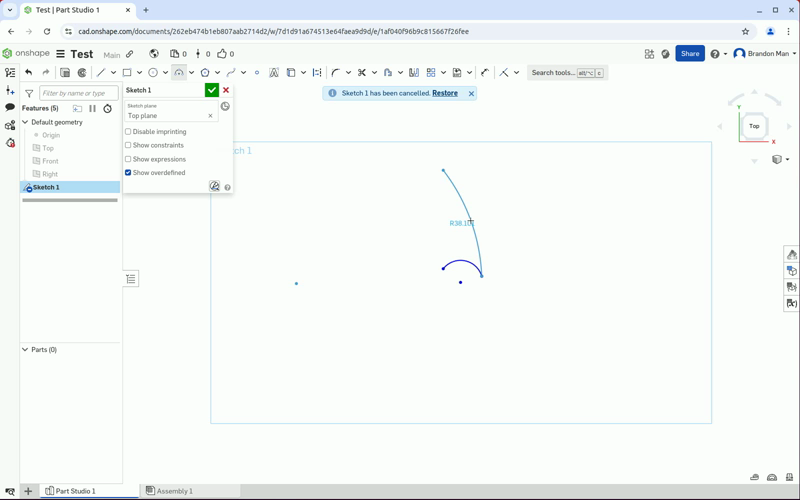
mouse_move(443, 170)
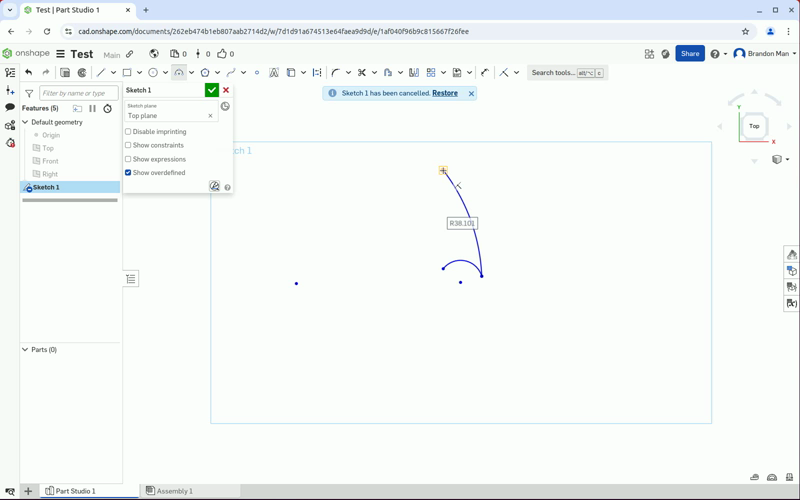
click(443, 170)
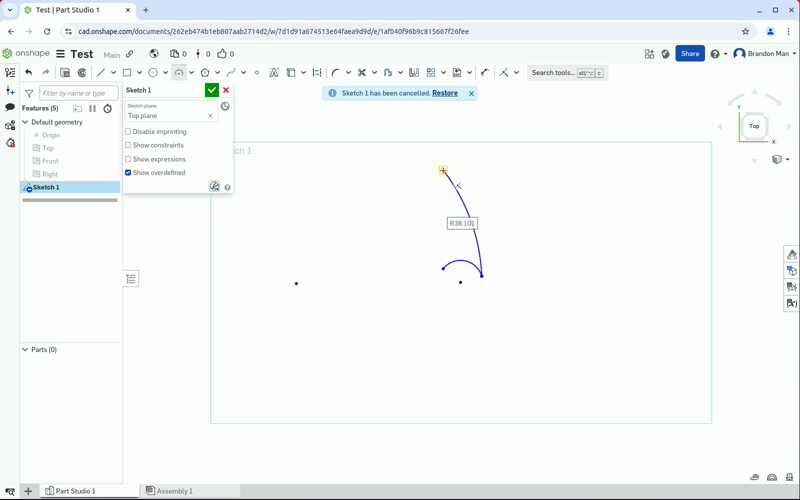
mouse_move(443, 268)
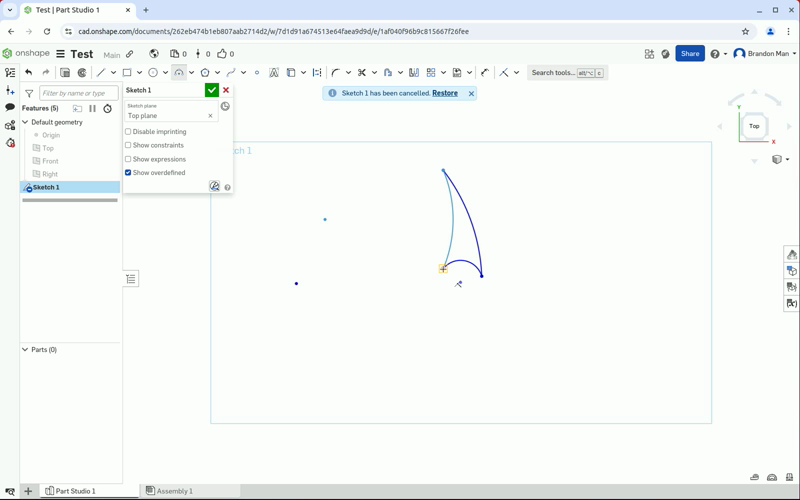
click(443, 268)
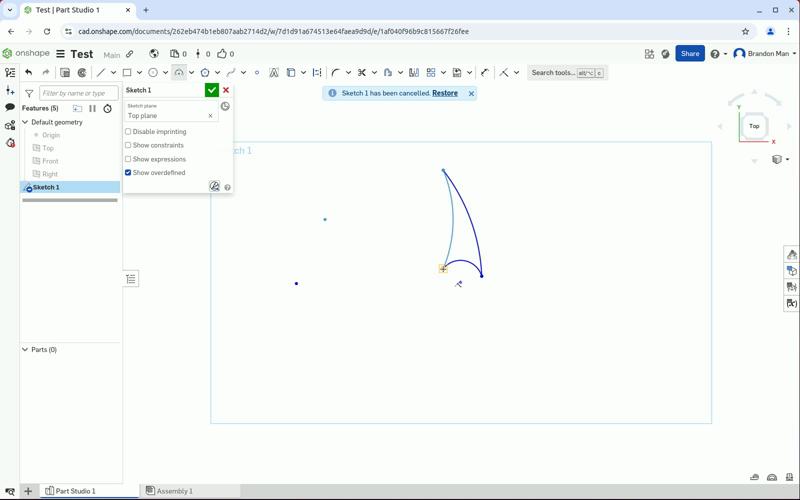
key_down(shift)
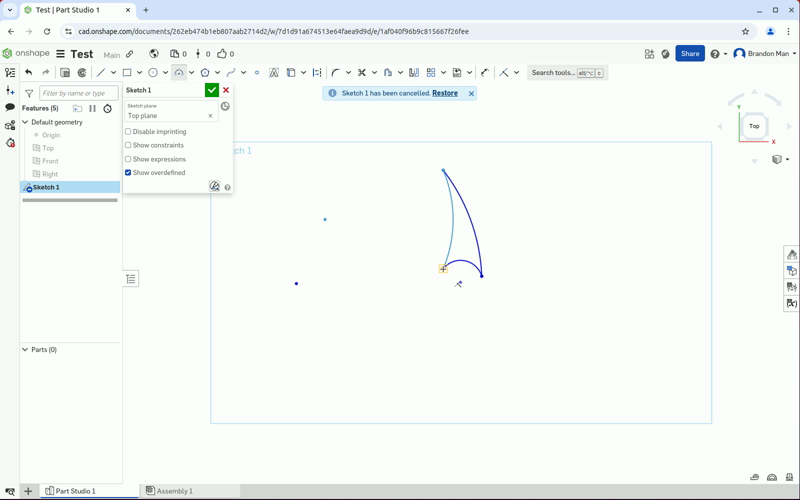
mouse_move(450, 219)
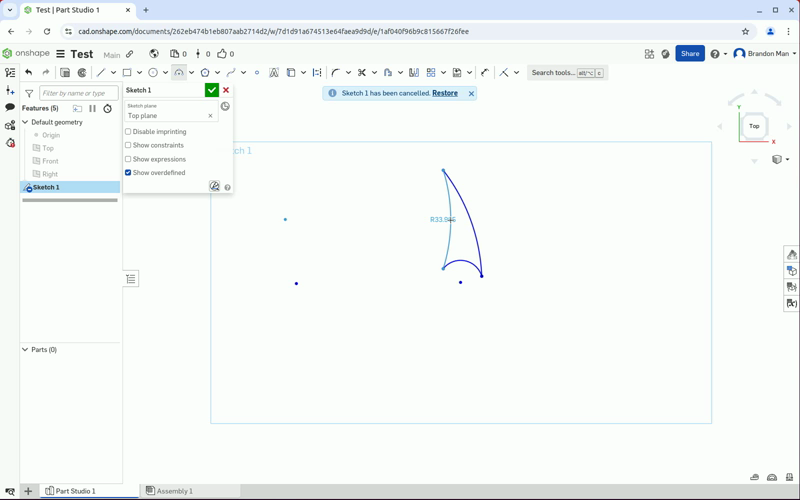
click(450, 219)
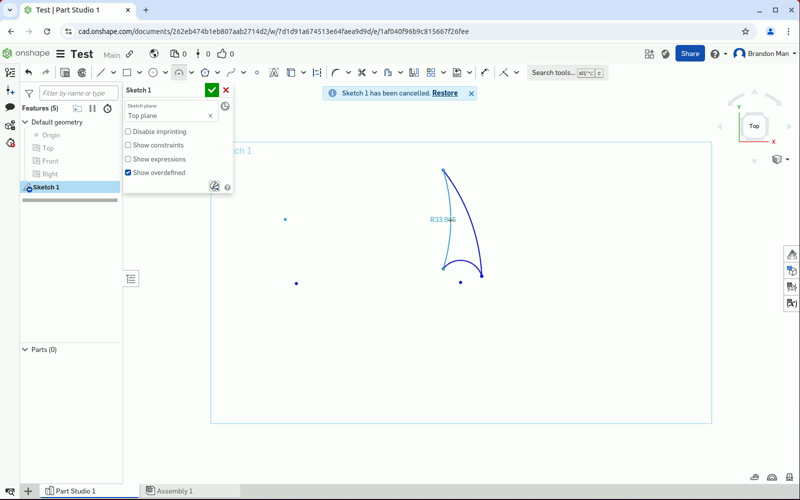
key_up(shift)
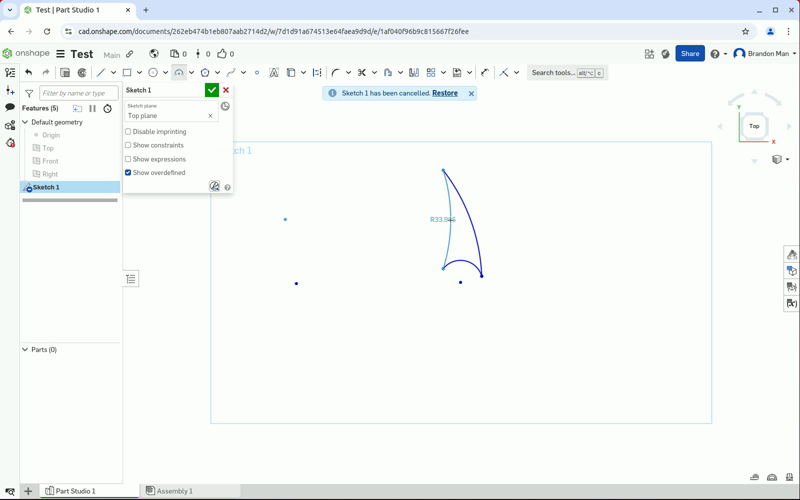
key(esc)
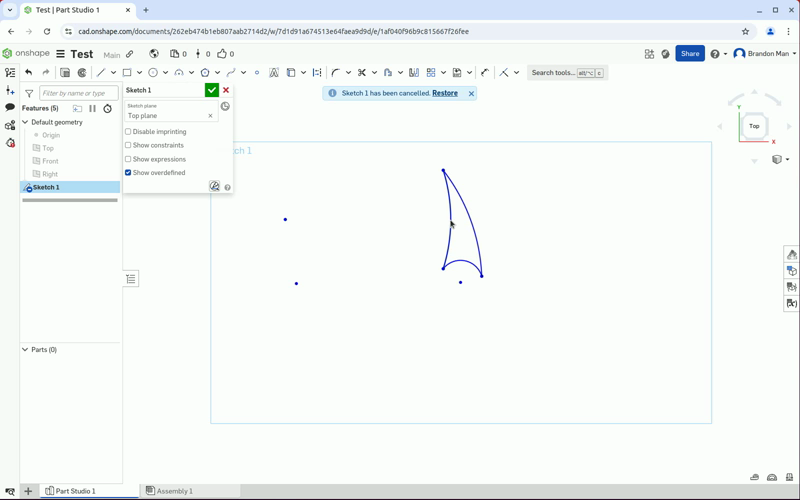
mouse_move(453, 188)
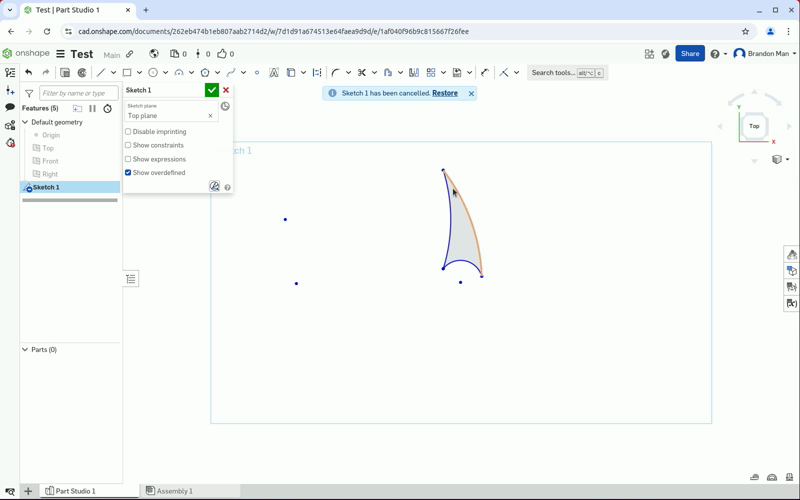
scroll(6)
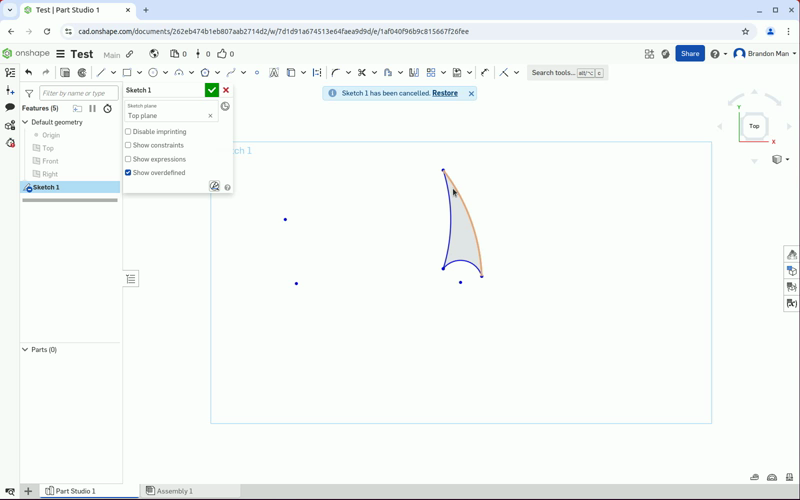
scroll(6)
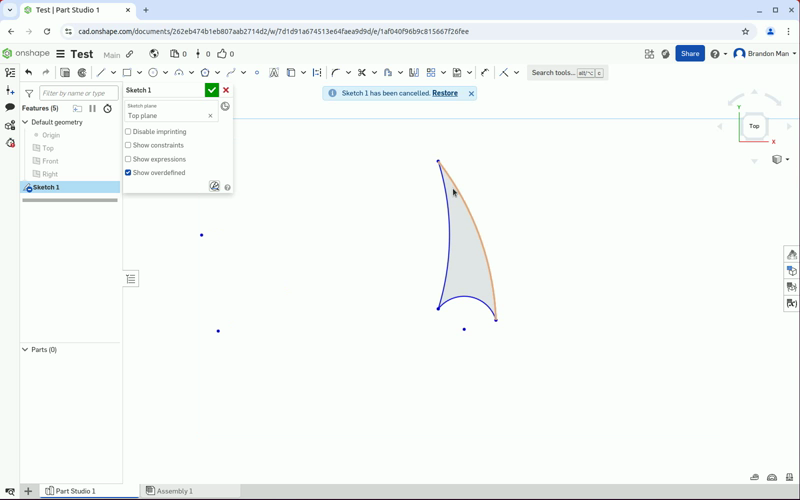
scroll(6)
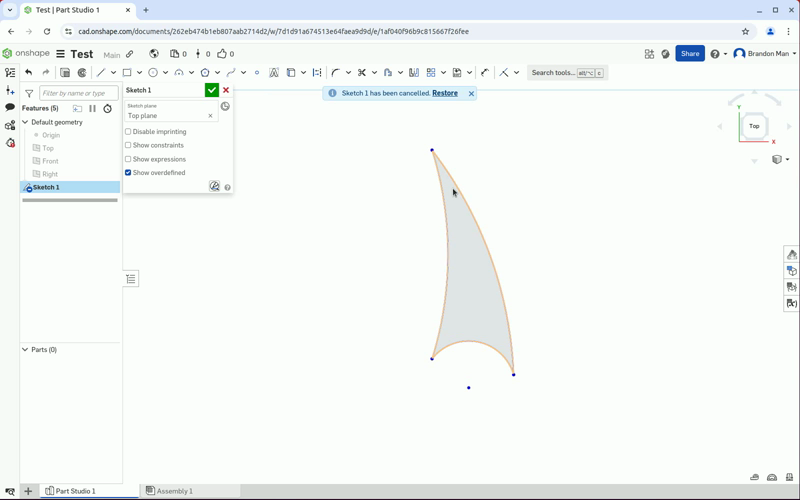
scroll(6)
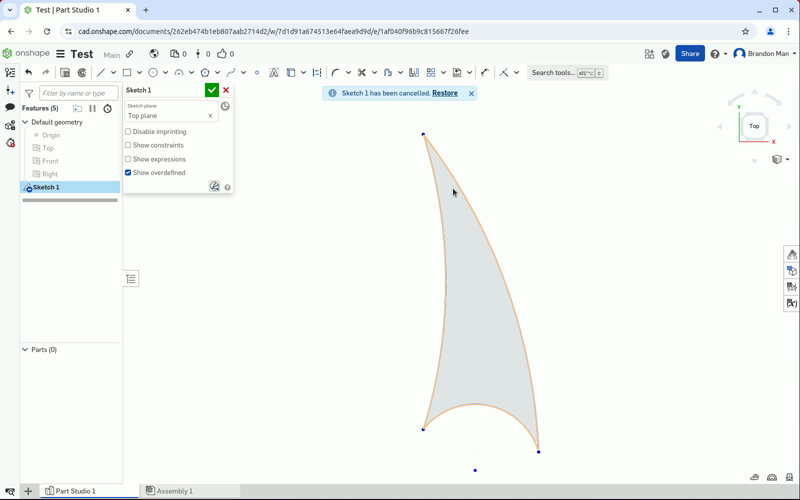
scroll(6)
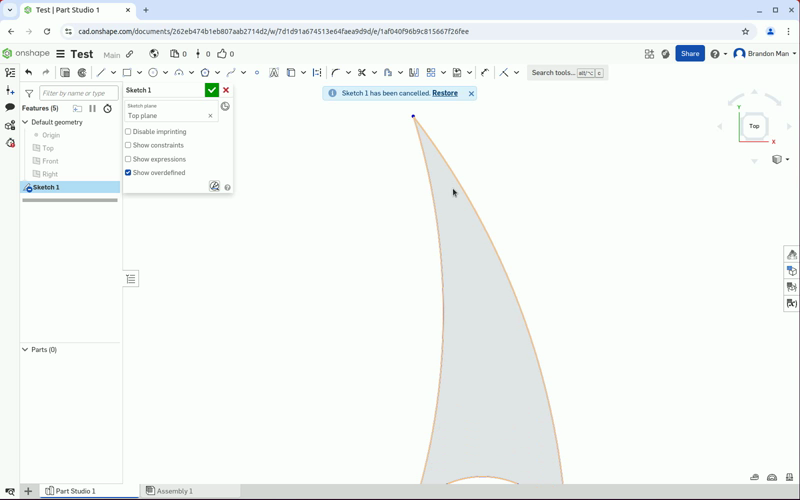
scroll(6)
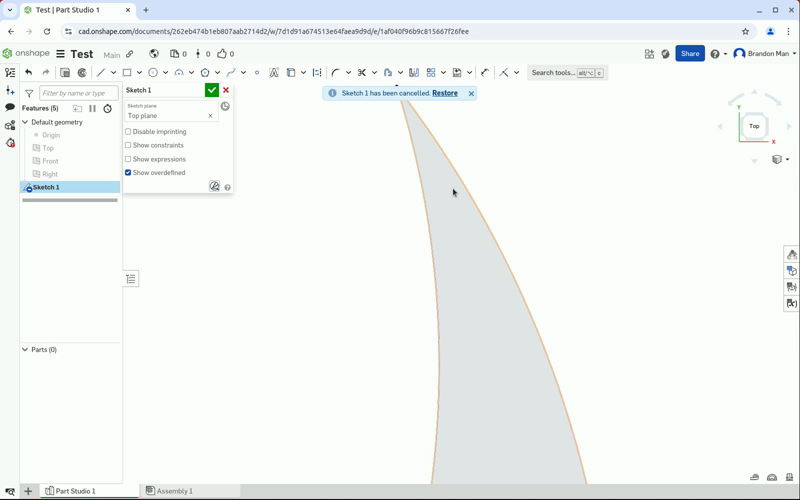
scroll(6)
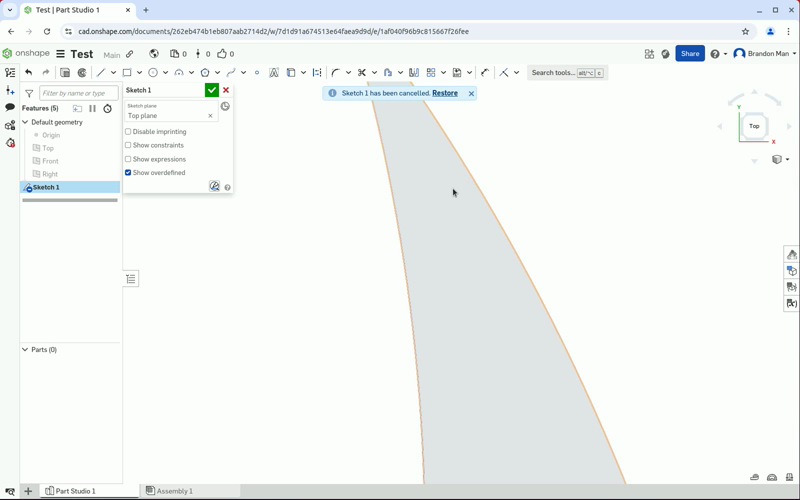
click(453, 188)
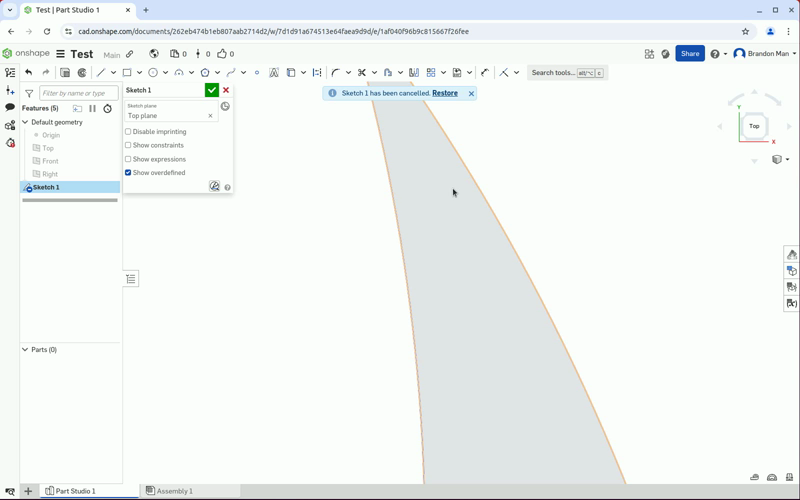
scroll(-6)
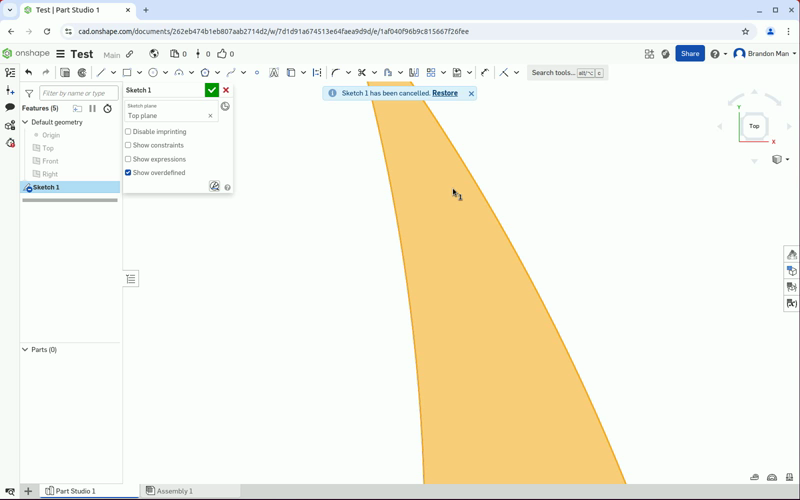
scroll(-6)
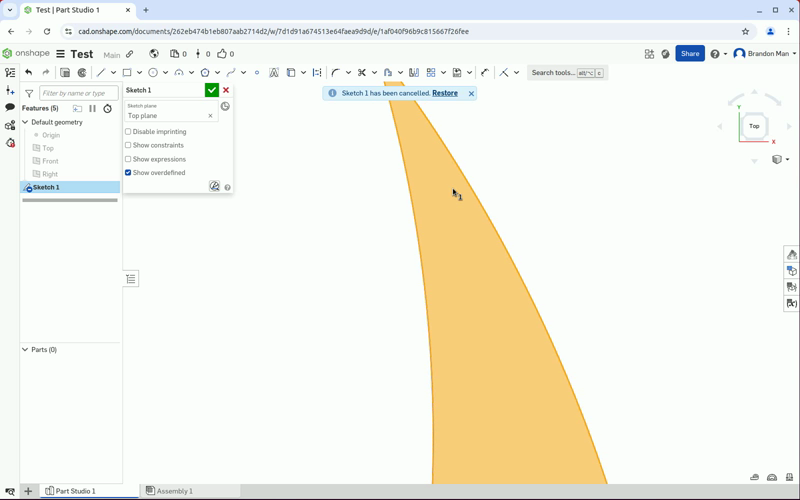
scroll(-6)
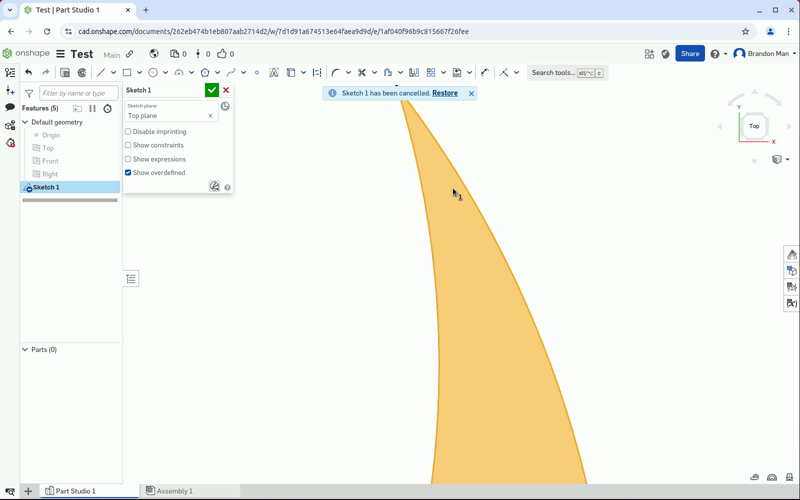
scroll(-6)
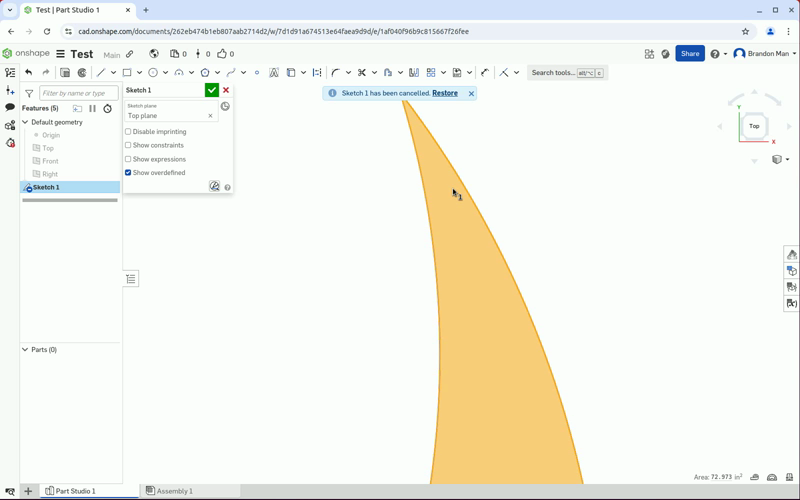
scroll(-6)
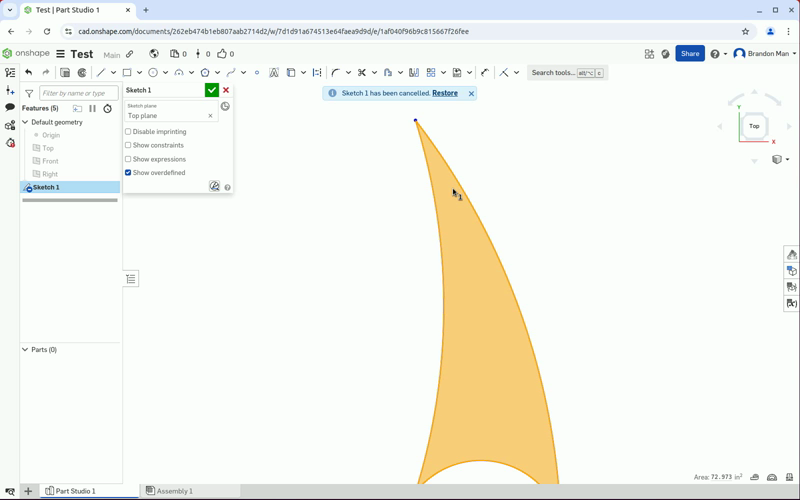
scroll(-6)
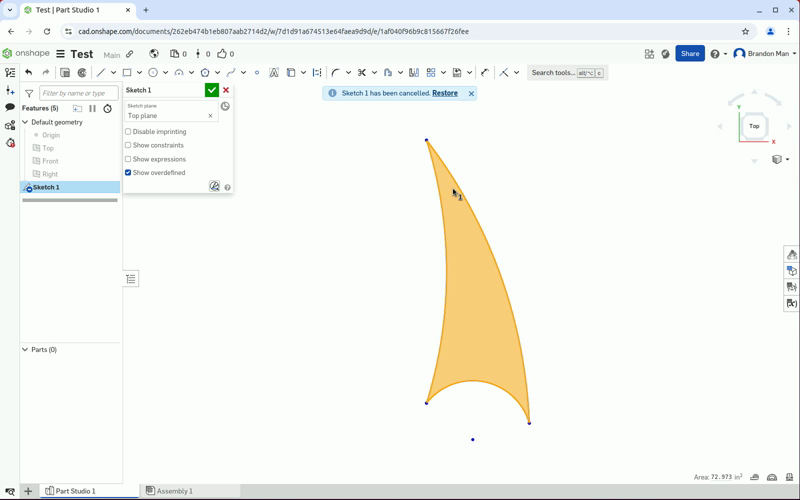
scroll(-6)
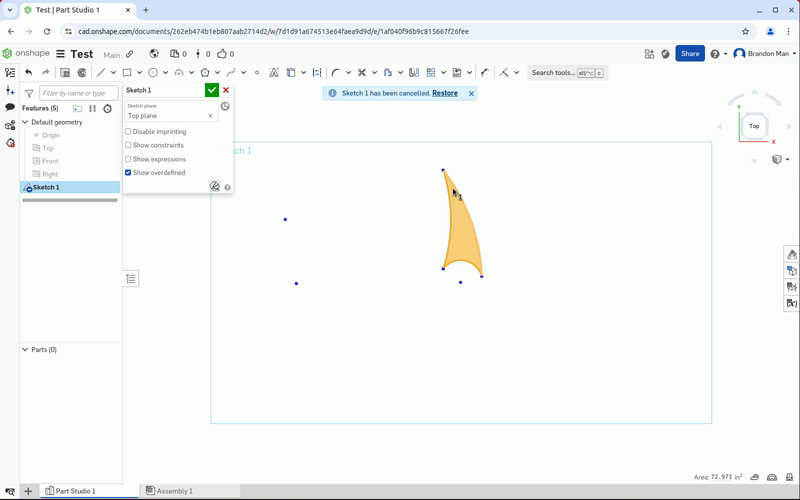
mouse_move(73, 352)
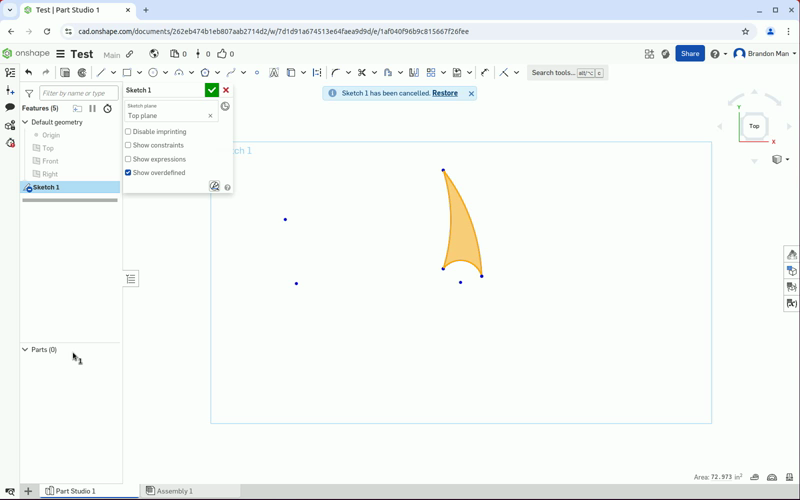
key(shift+y)
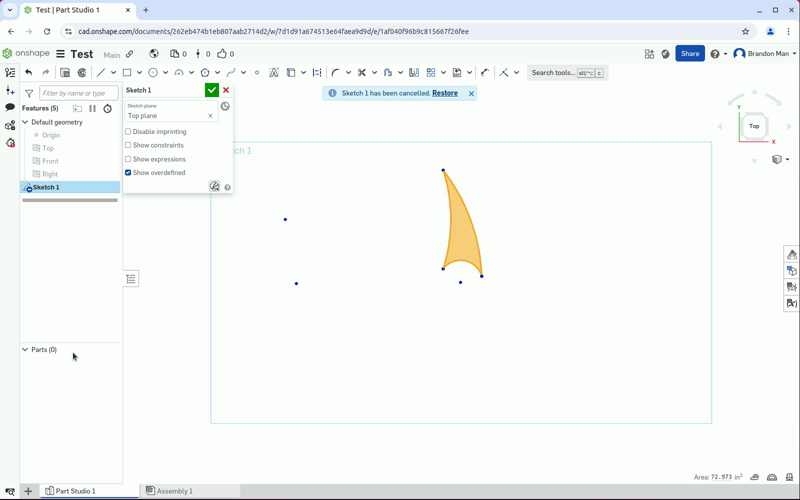
key(shift+e)
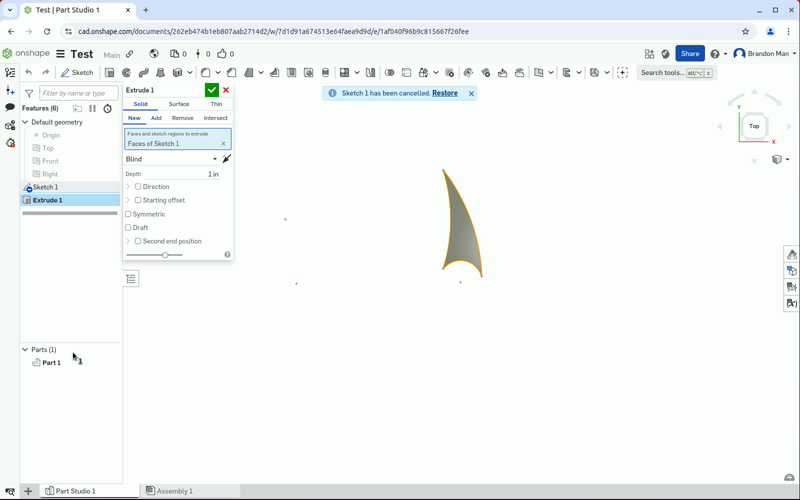
mouse_move(143, 106)
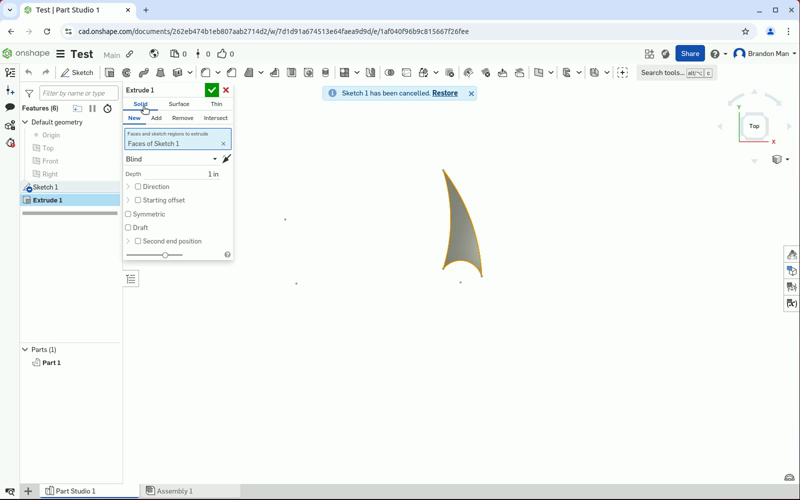
click(143, 106)
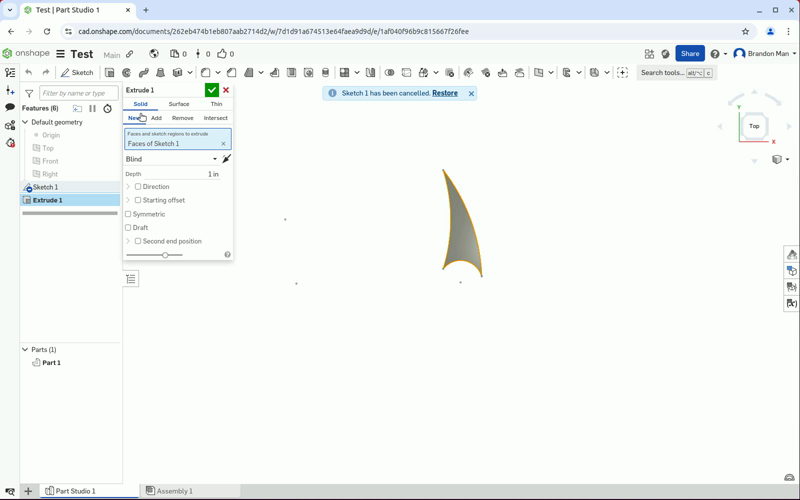
mouse_move(137, 120)
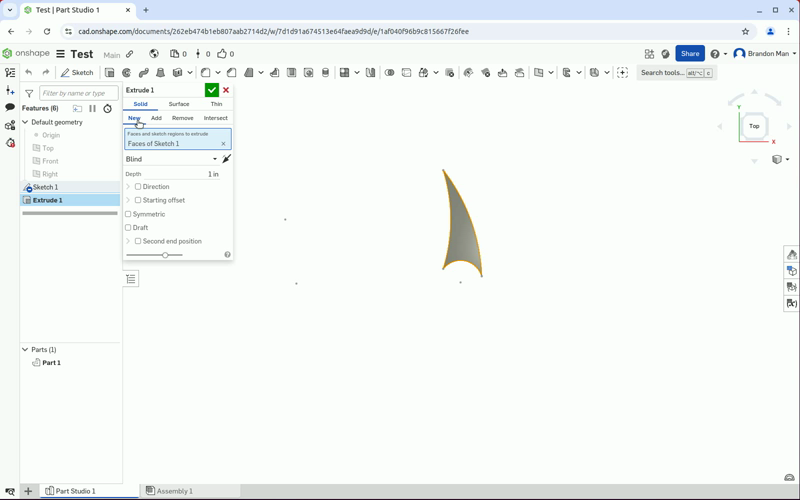
click(137, 120)
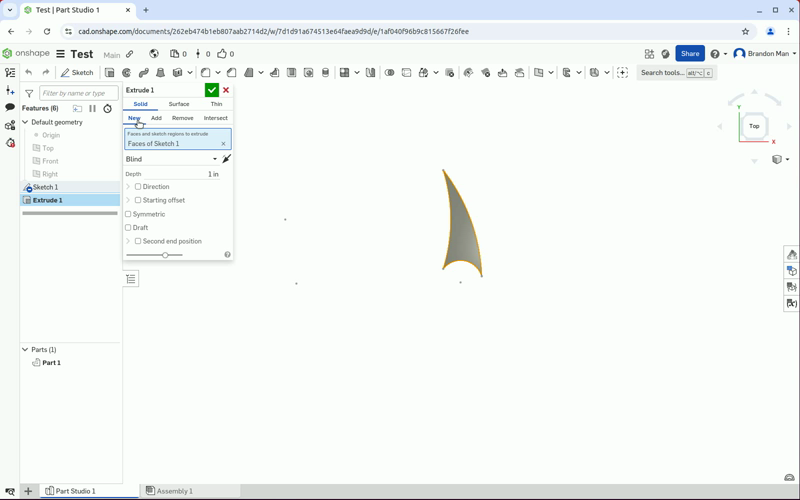
key(tab, 4)
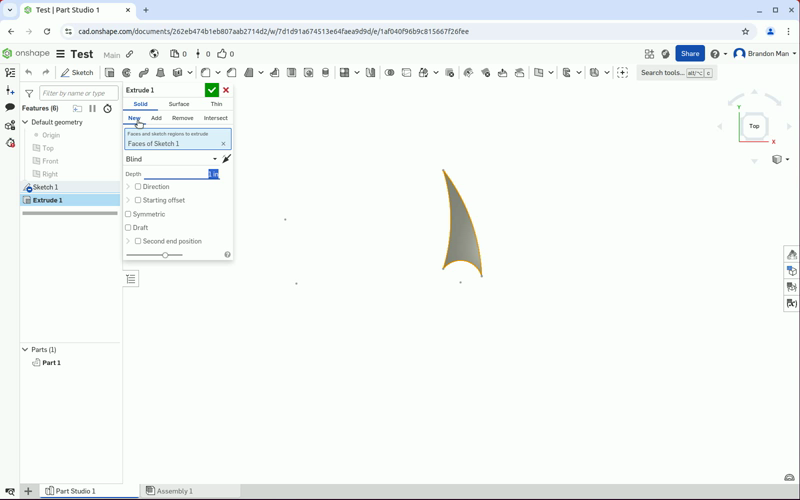
text(6.258)
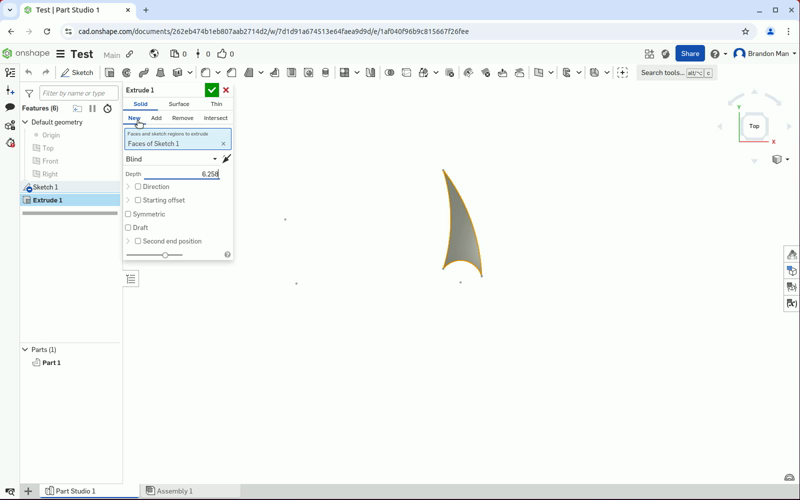
key(enter)
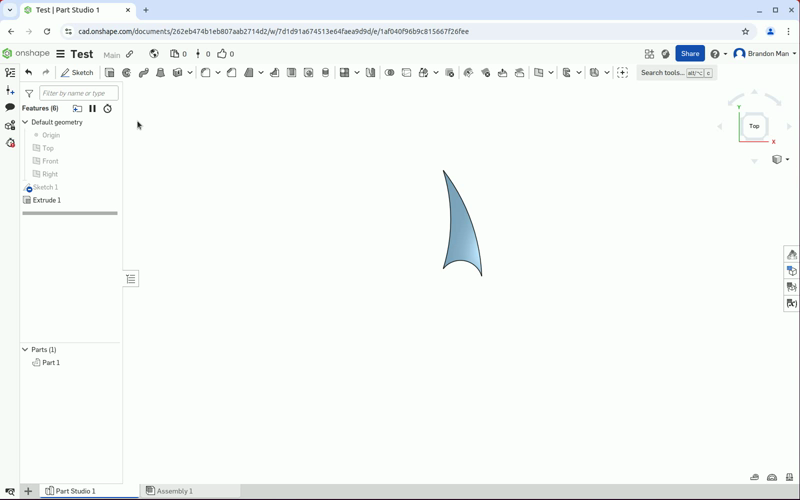
key(shift+h)
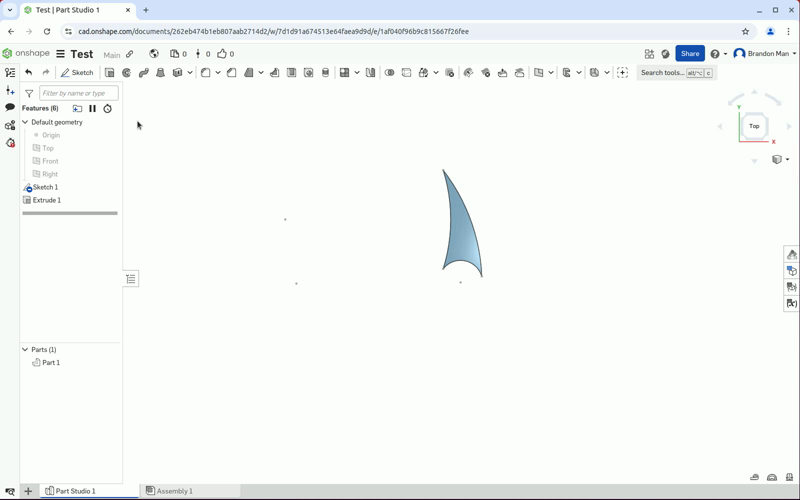
key(shift+h)
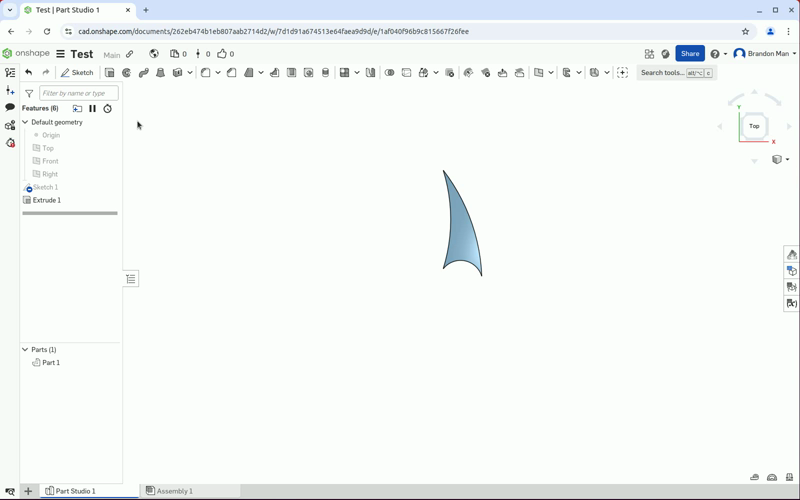
mouse_move(73, 189)
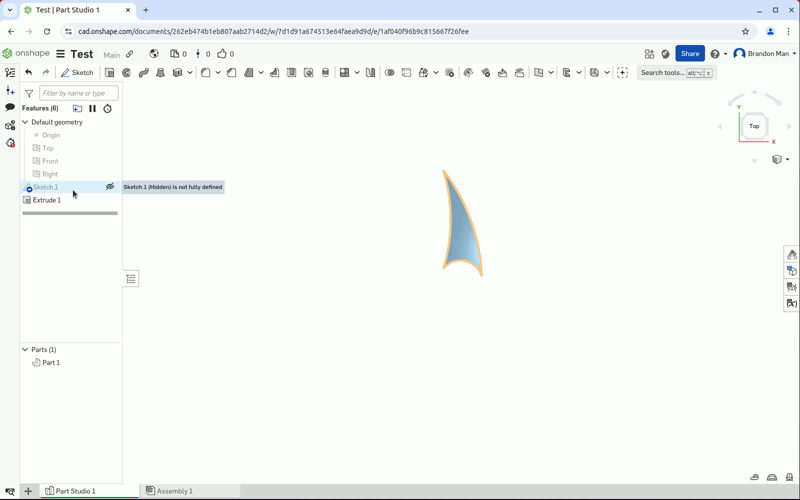
click(73, 189)
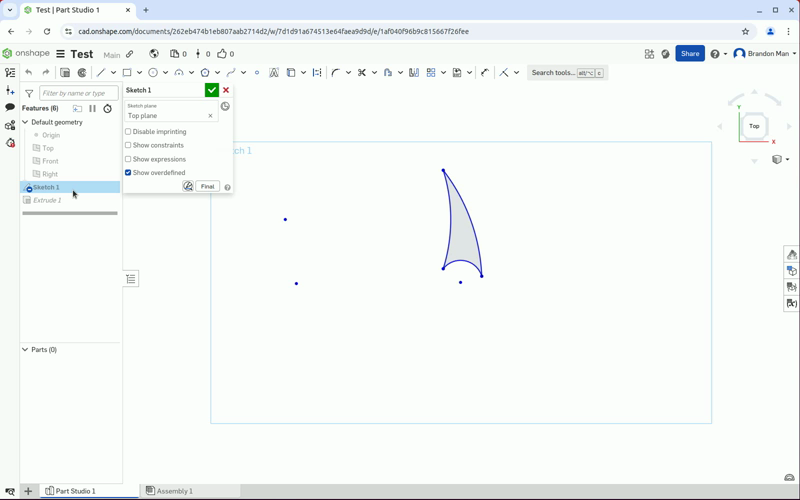
mouse_move(229, 92)
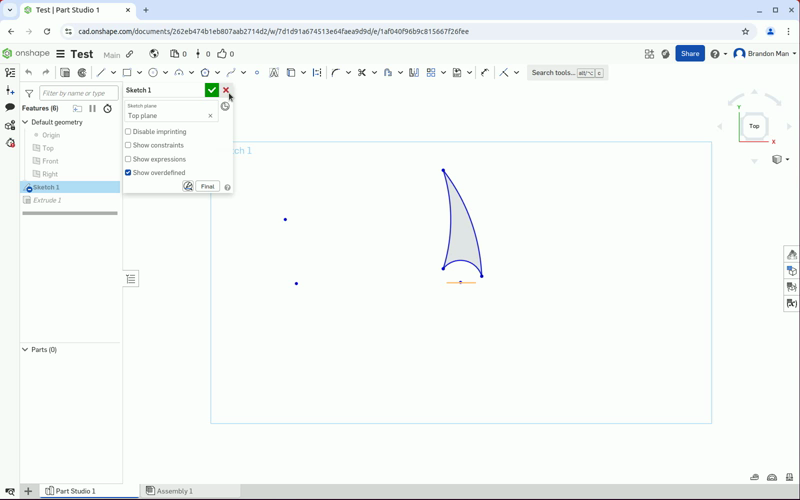
click(229, 92)
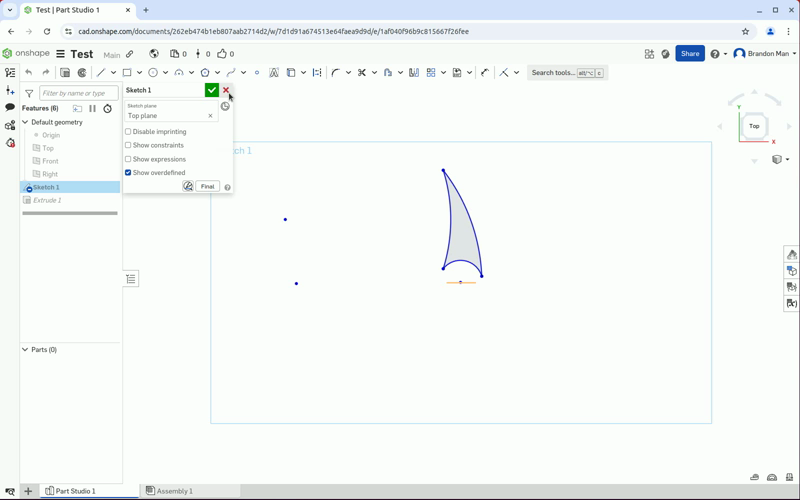
key(shift+s)
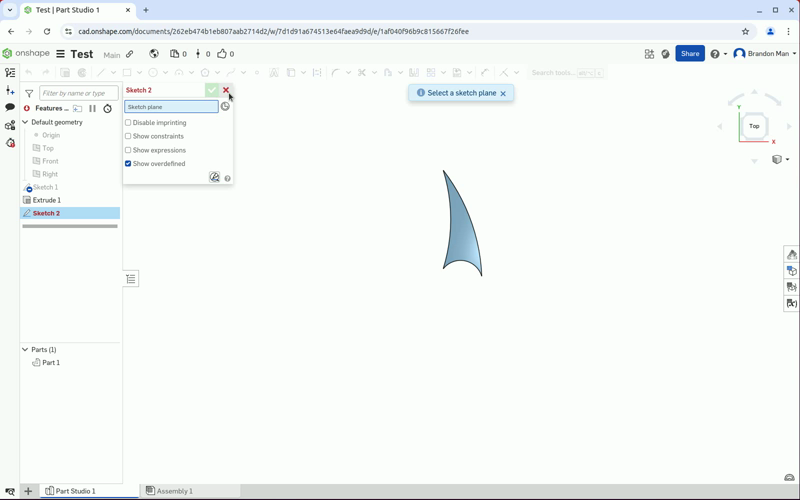
mouse_move(73, 150)
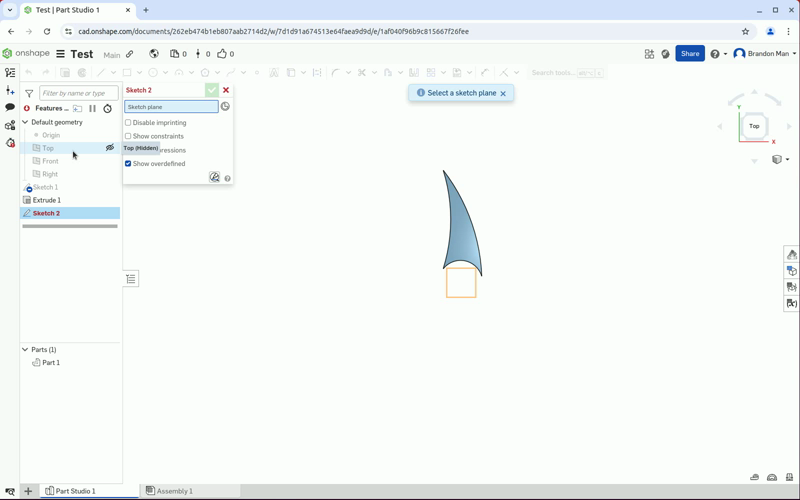
click(73, 150)
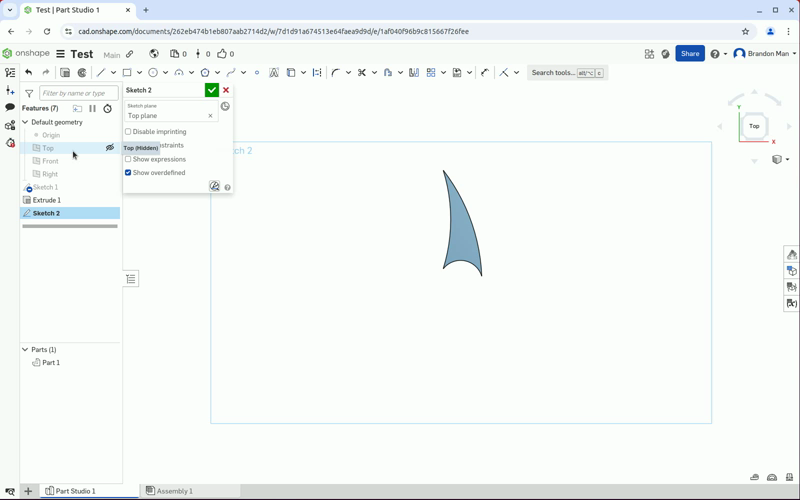
mouse_move(73, 352)
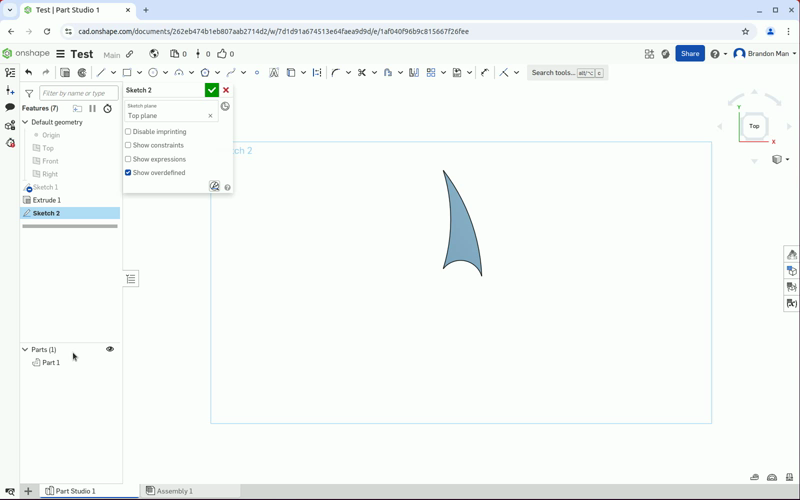
key(y)
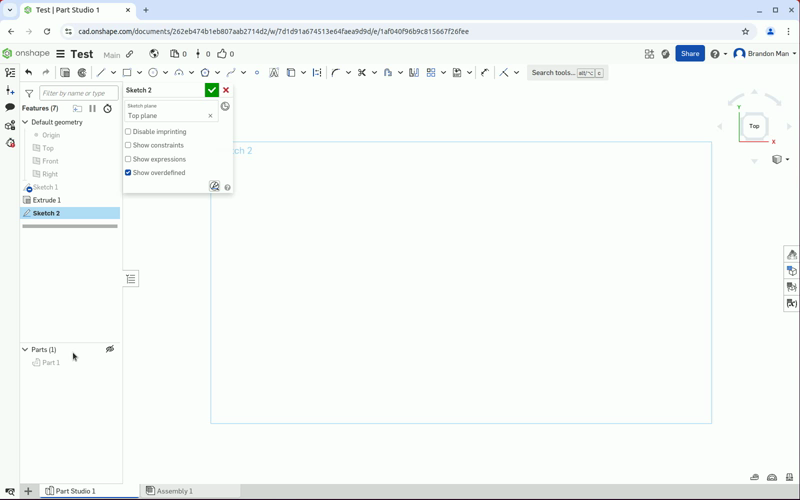
key(a)
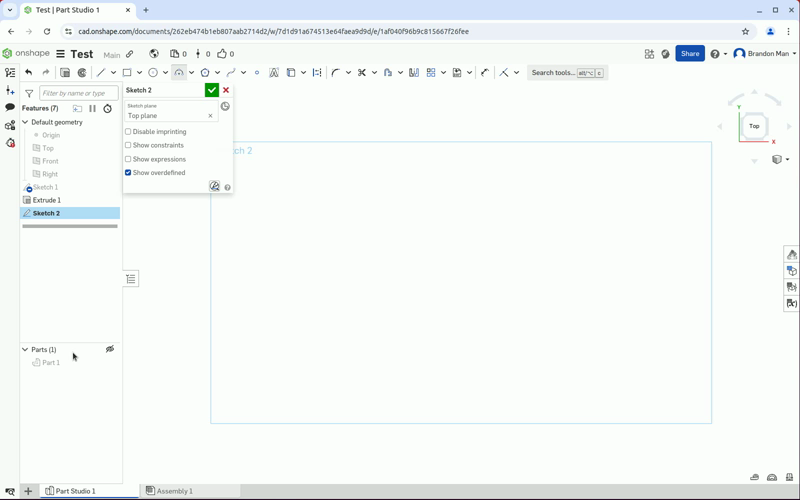
key_down(shift)
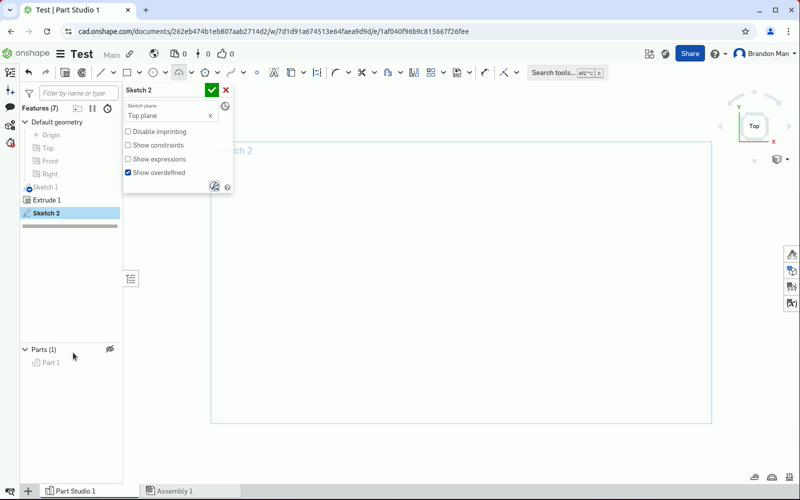
mouse_move(438, 282)
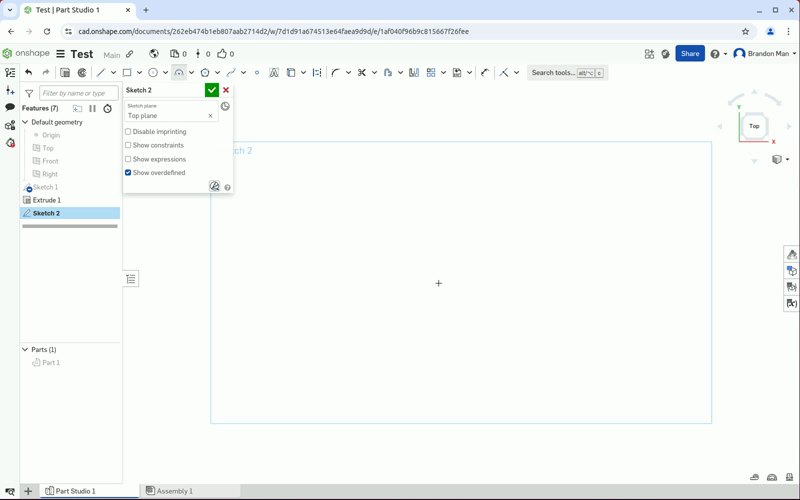
click(438, 282)
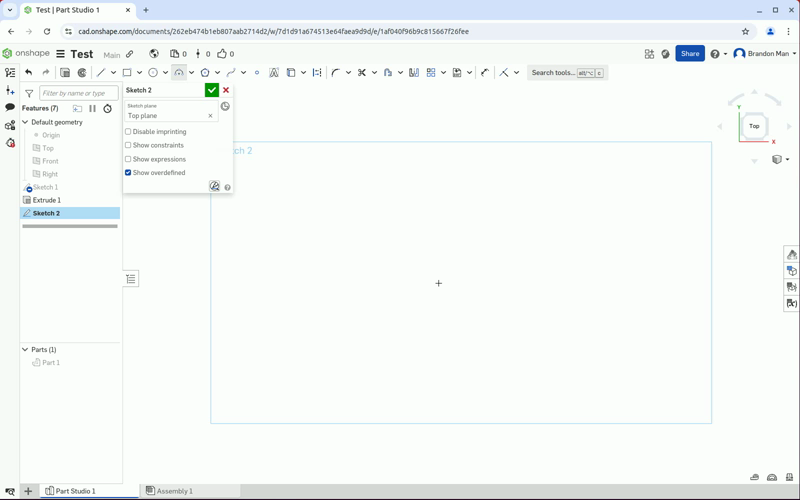
key_up(shift)
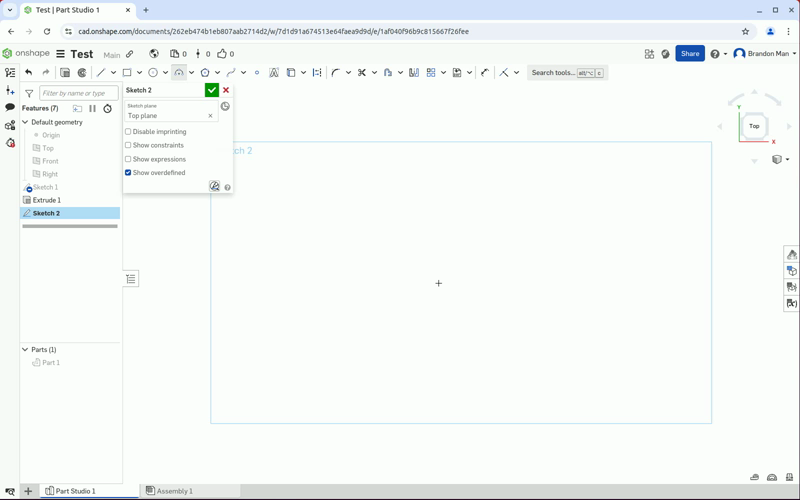
key_down(shift)
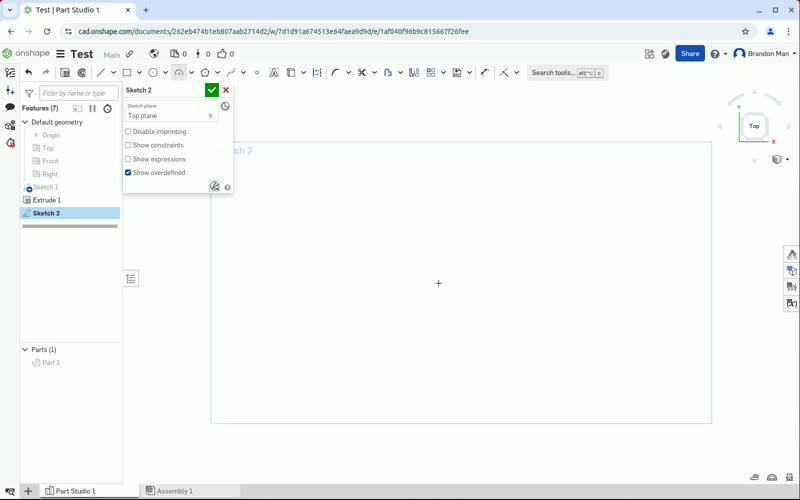
mouse_move(443, 269)
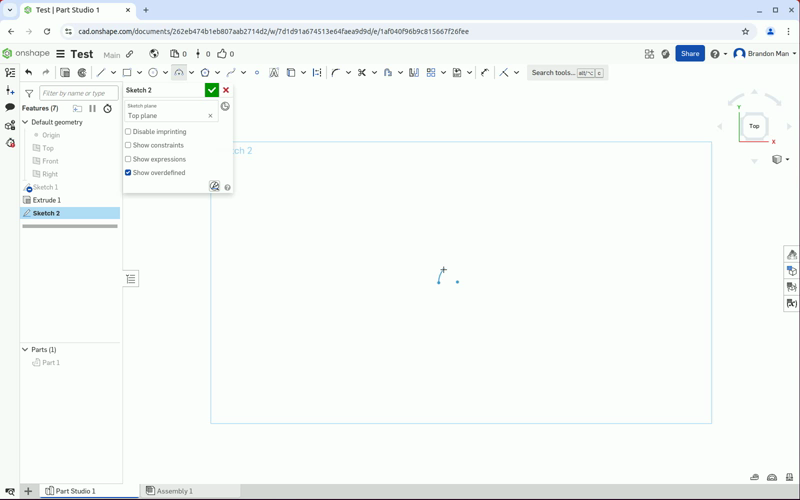
click(443, 269)
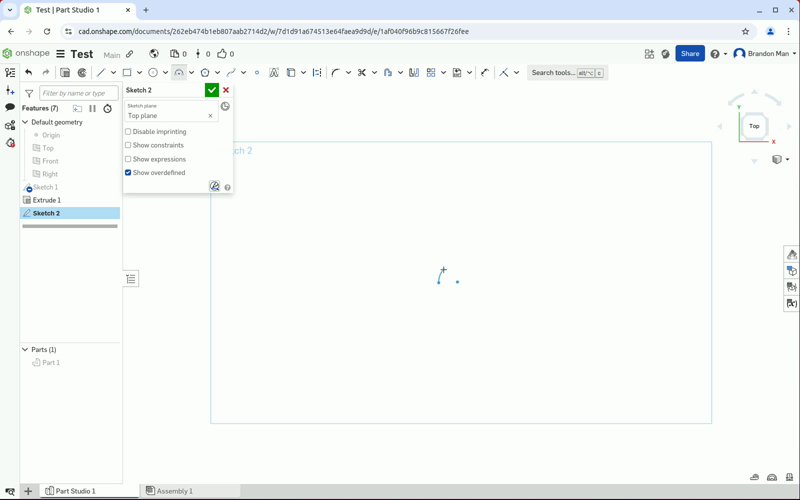
mouse_move(481, 290)
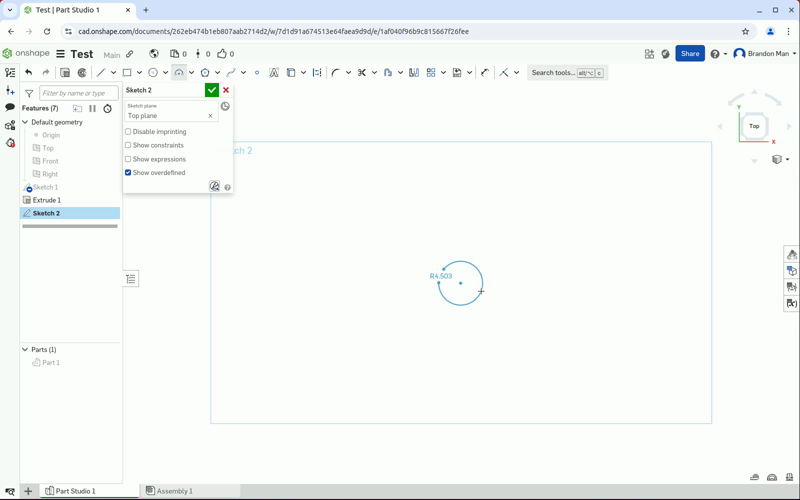
click(481, 290)
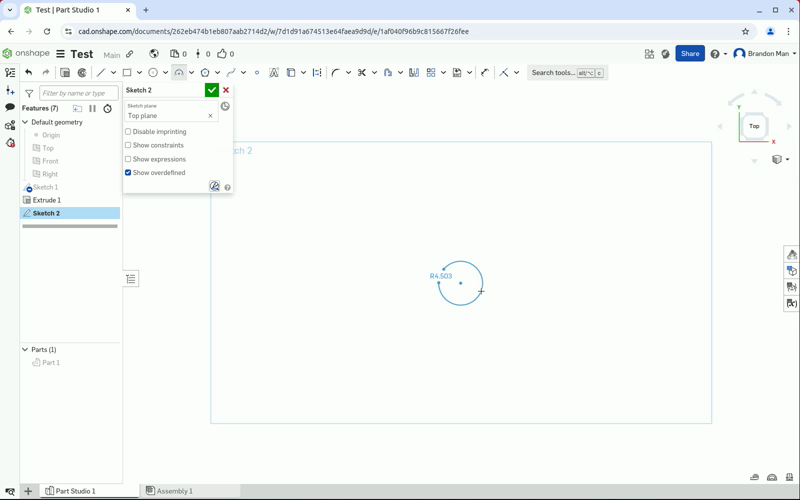
key_up(shift)
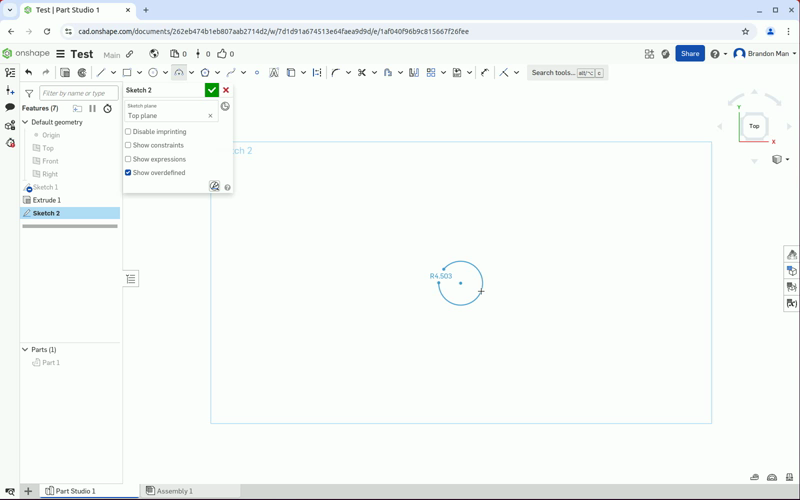
mouse_move(443, 269)
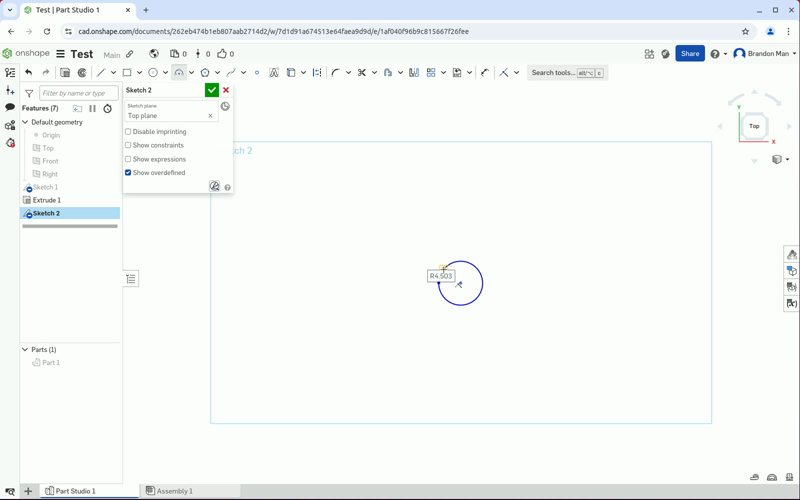
click(443, 269)
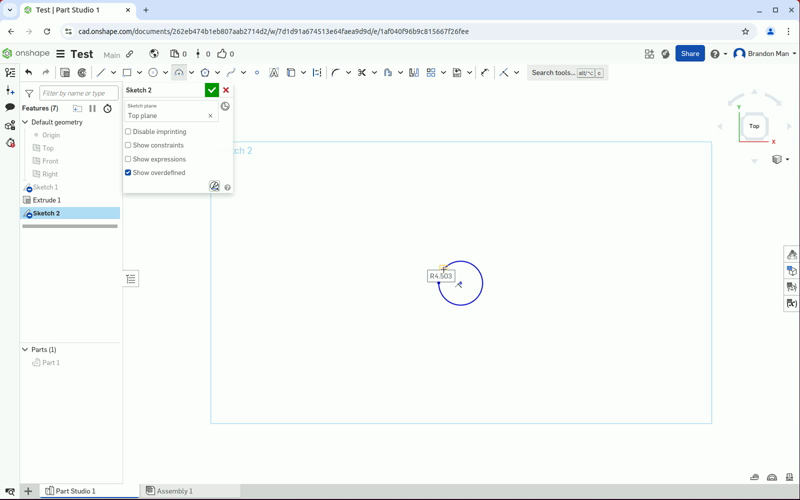
mouse_move(438, 282)
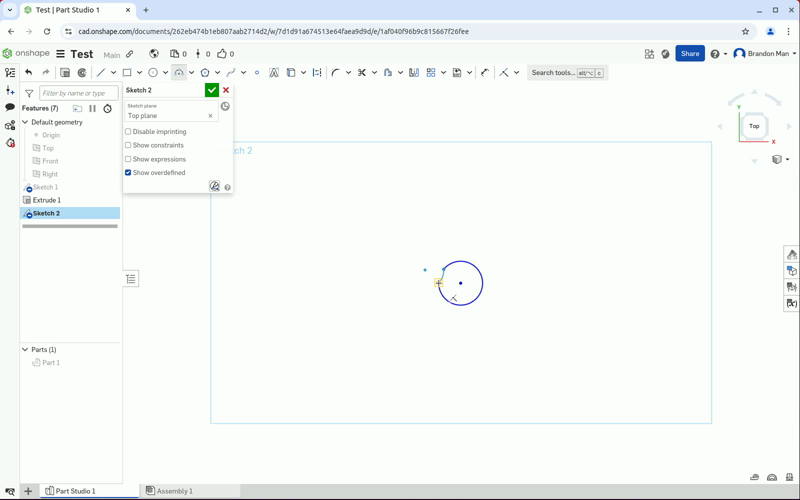
click(438, 282)
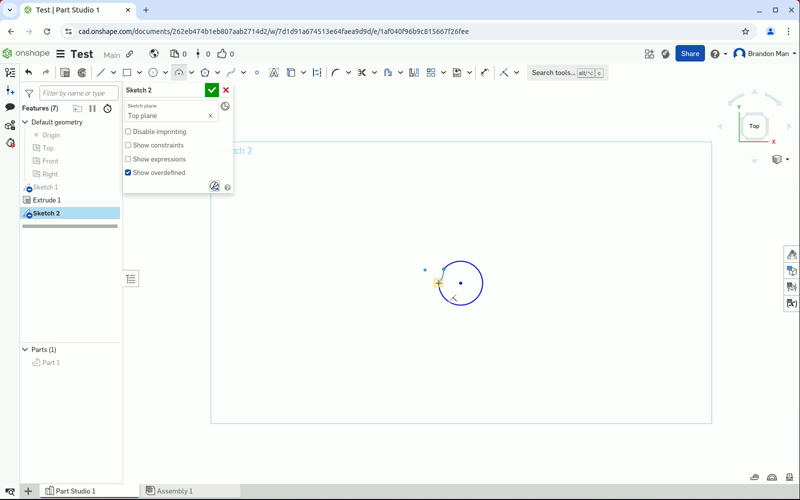
key_down(shift)
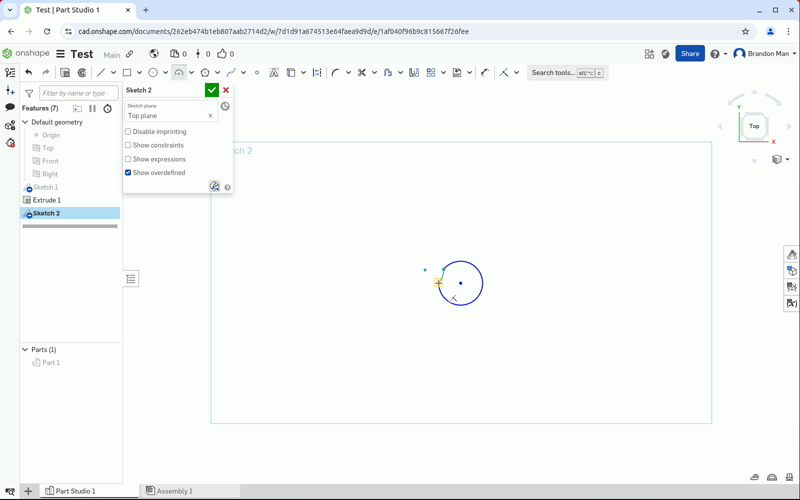
mouse_move(441, 276)
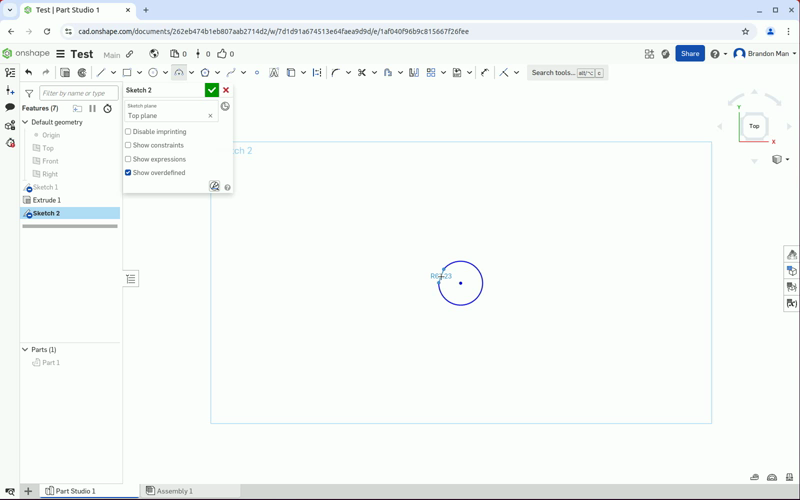
click(441, 276)
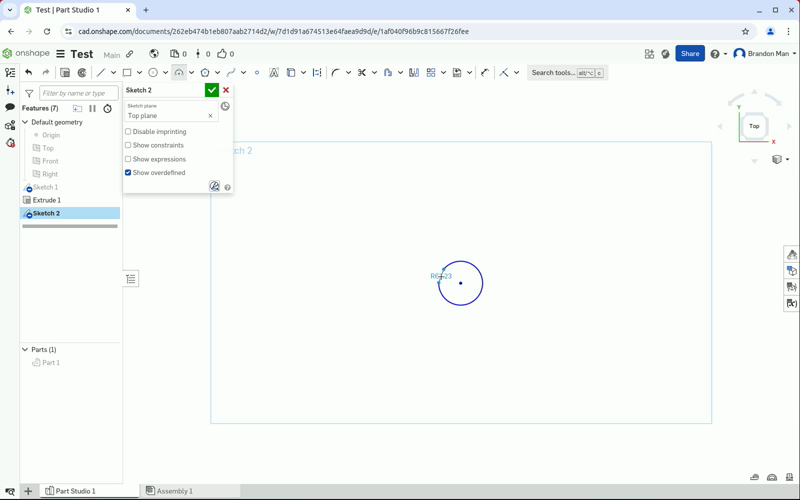
key_up(shift)
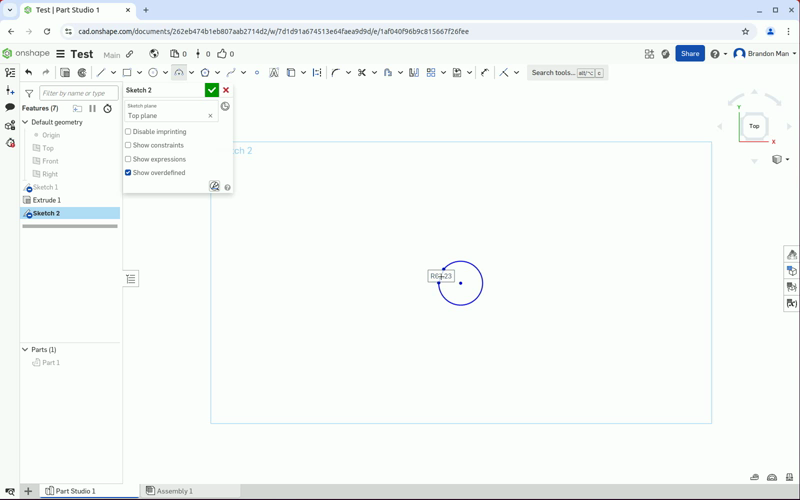
key(esc)
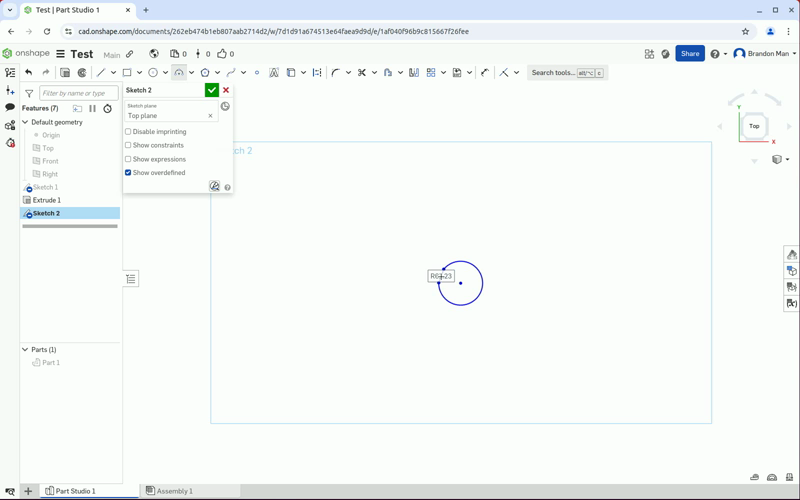
key(c)
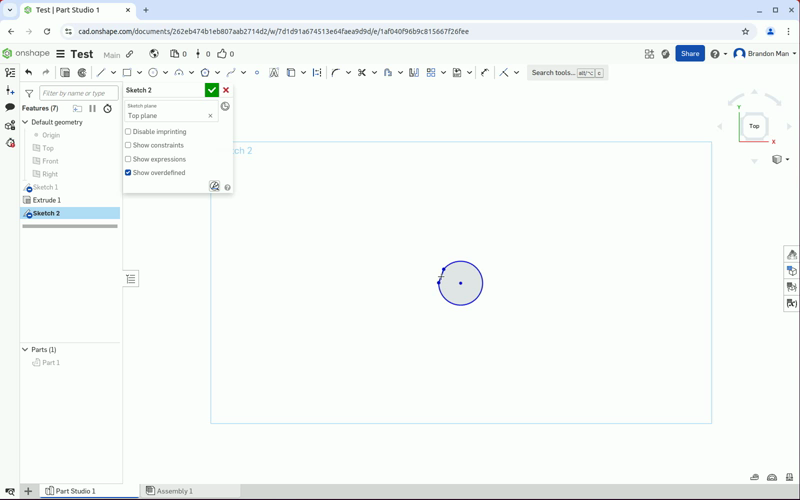
key_down(shift)
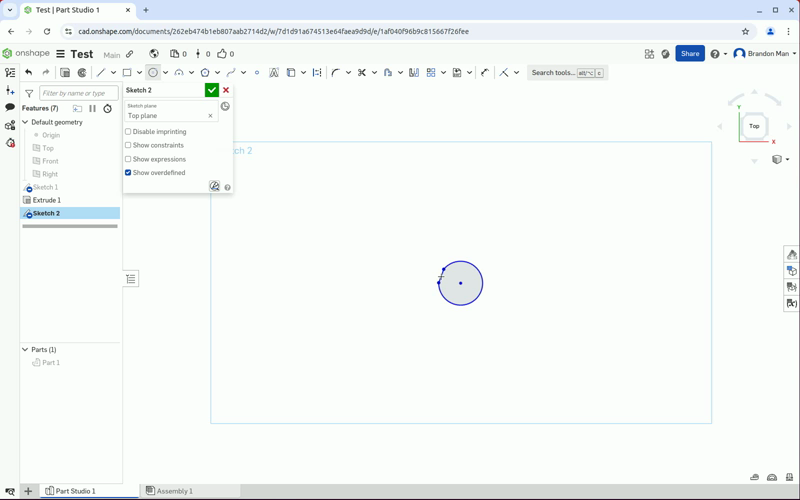
mouse_move(460, 282)
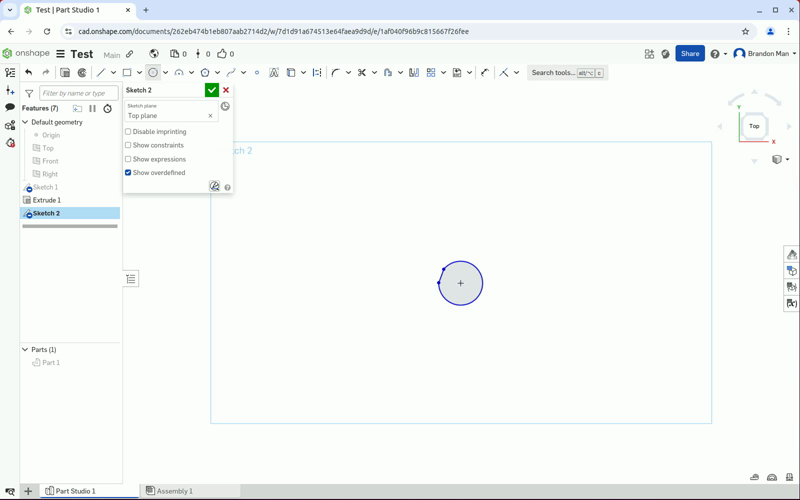
click(460, 282)
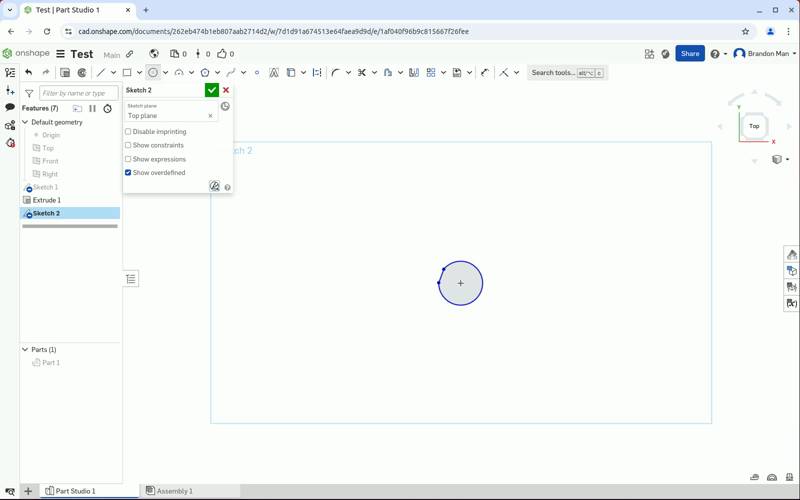
key_up(shift)
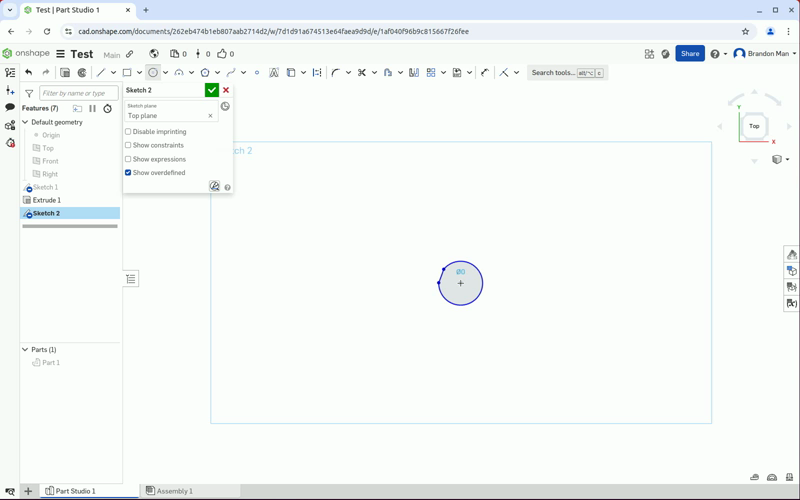
mouse_move(470, 282)
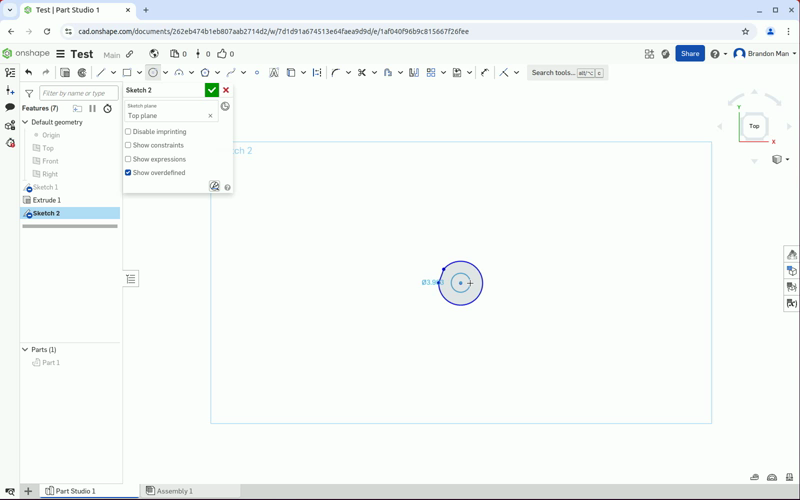
click(470, 282)
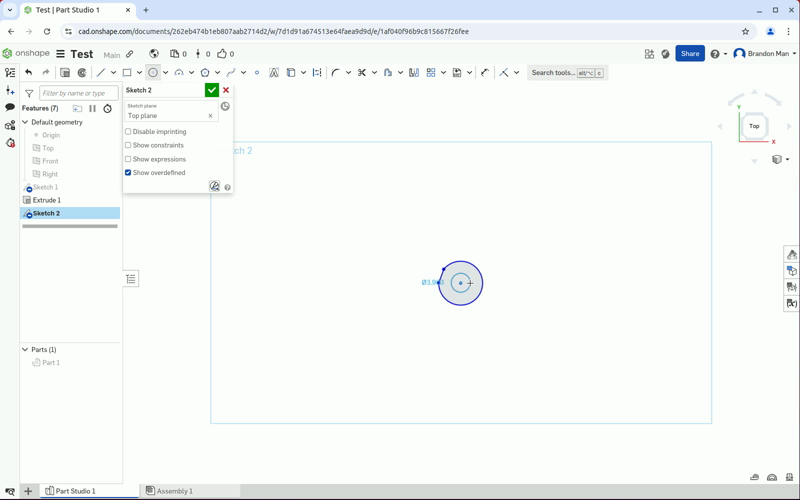
key(esc)
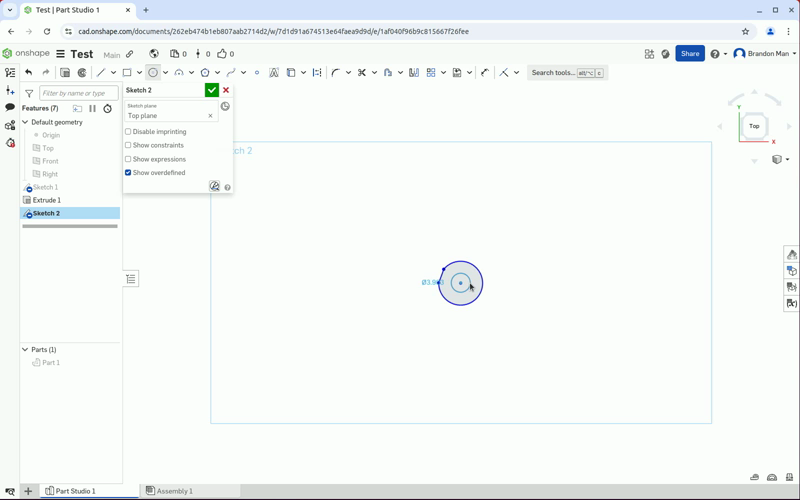
mouse_move(440, 281)
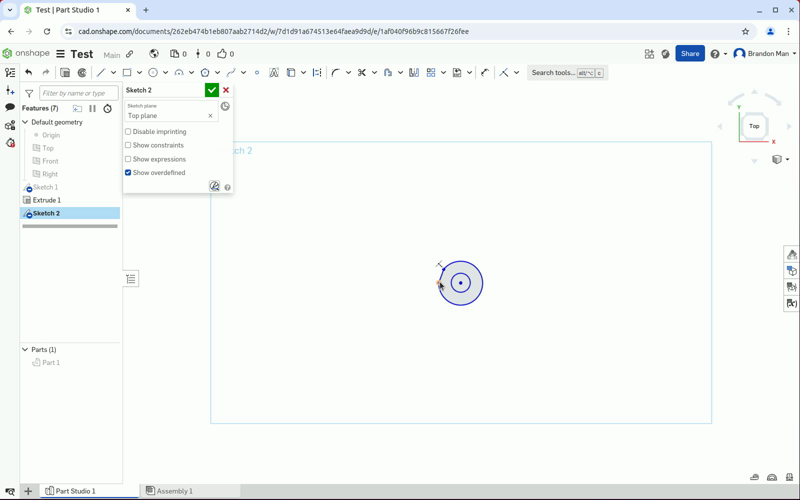
scroll(6)
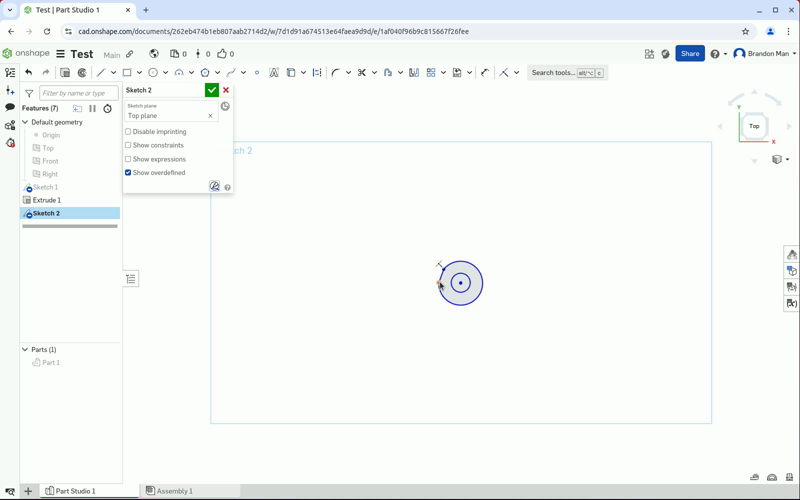
scroll(6)
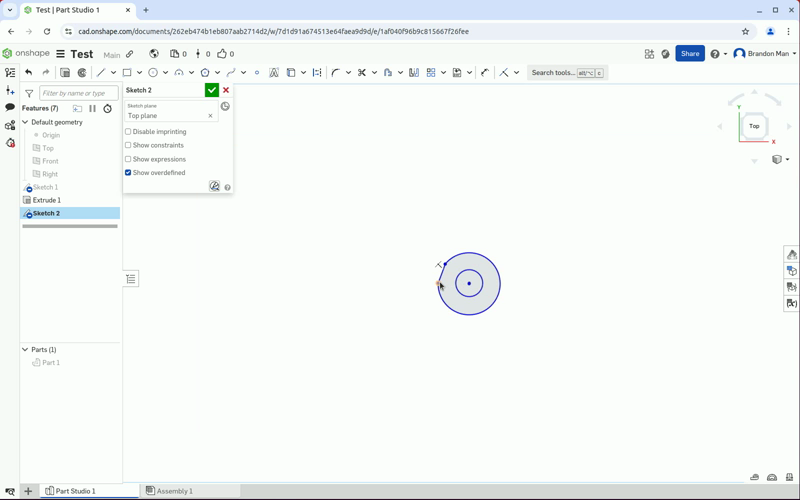
scroll(6)
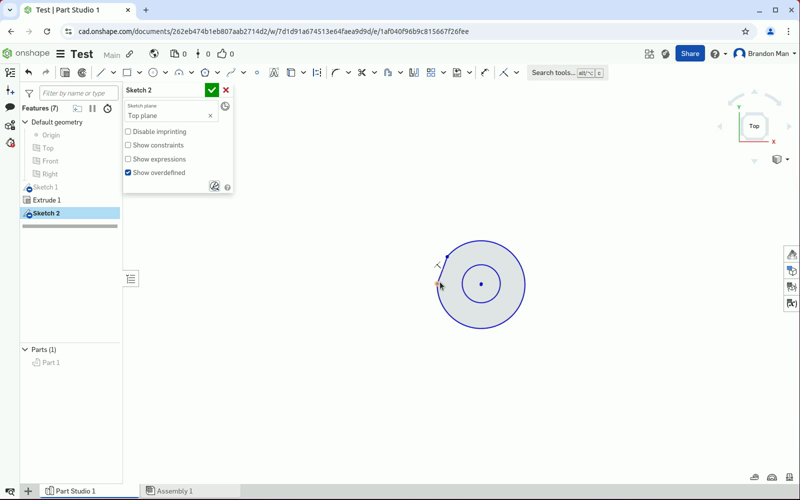
scroll(6)
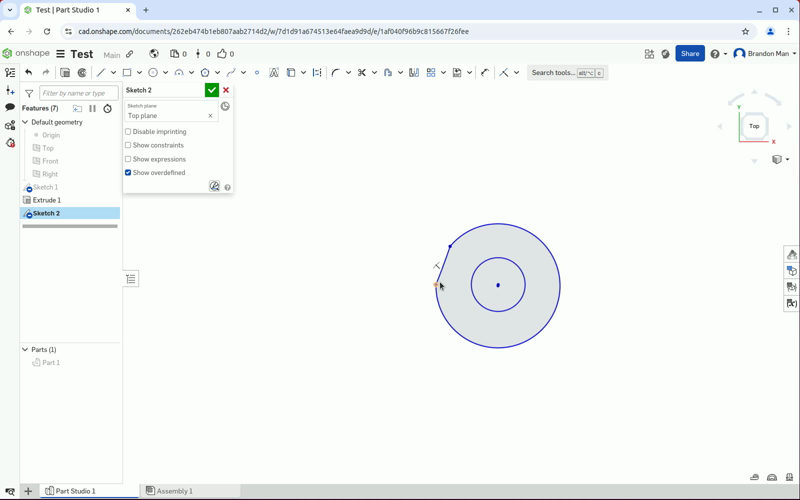
scroll(6)
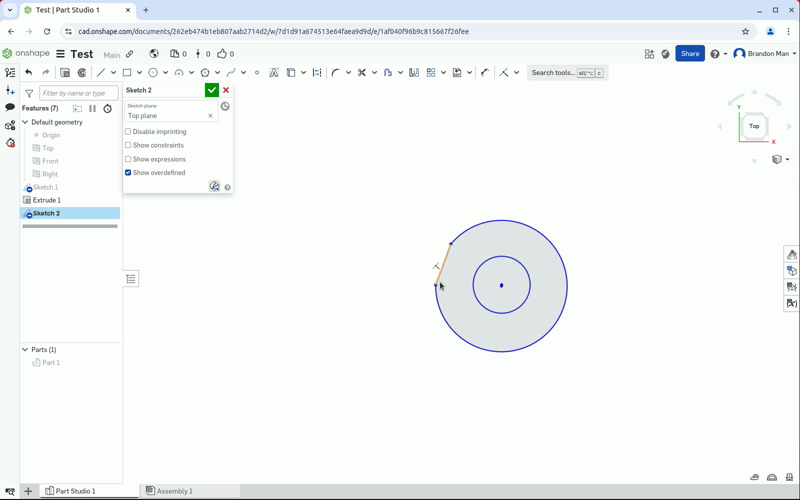
scroll(6)
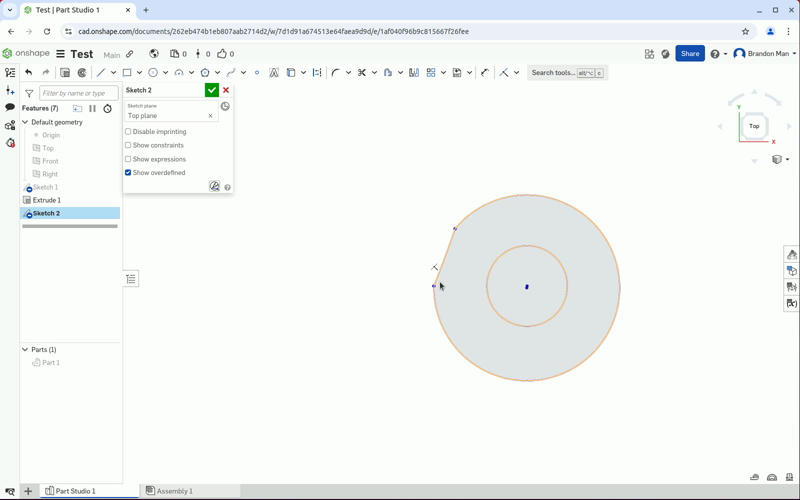
scroll(6)
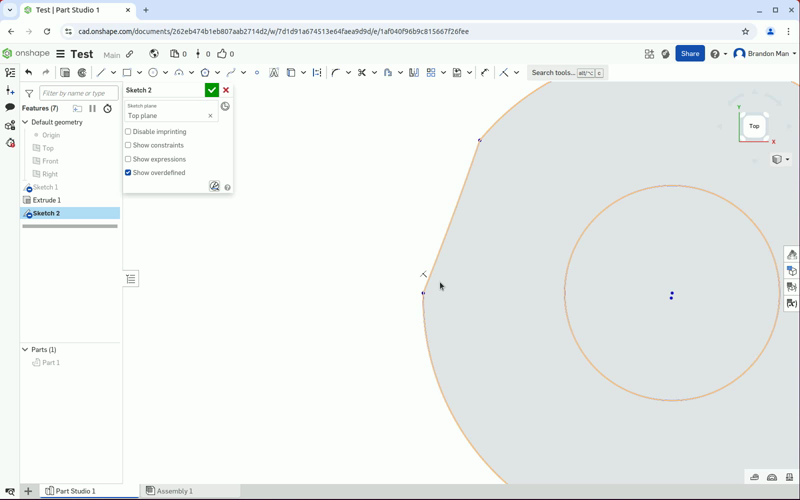
click(440, 281)
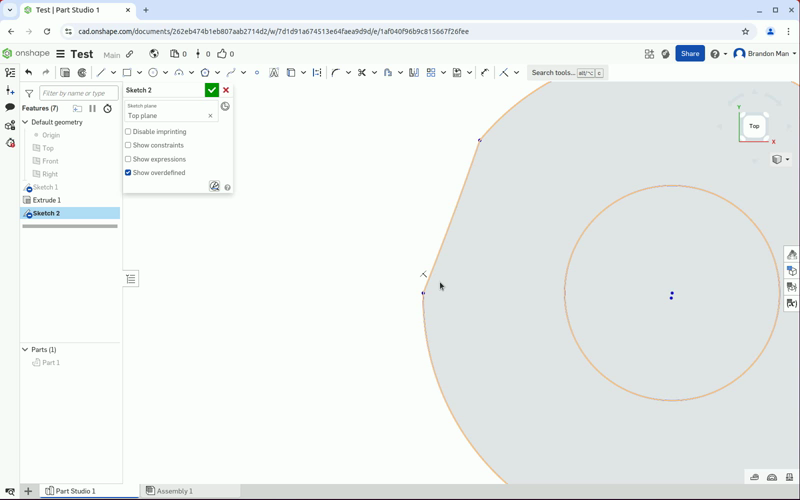
scroll(-6)
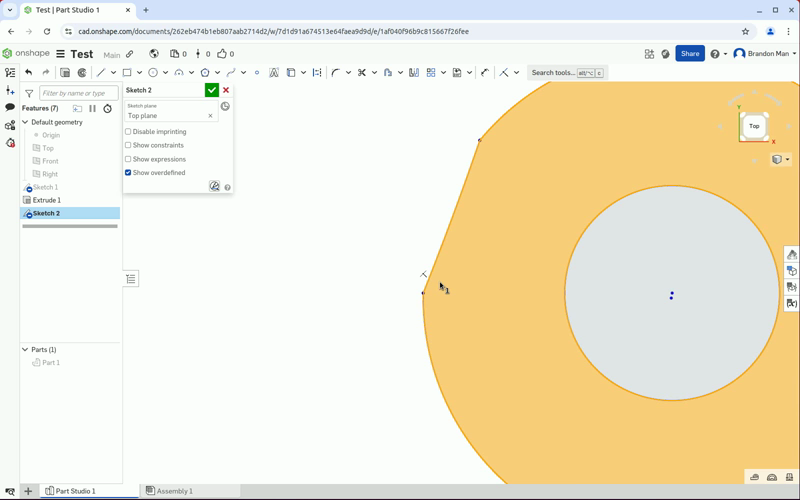
scroll(-6)
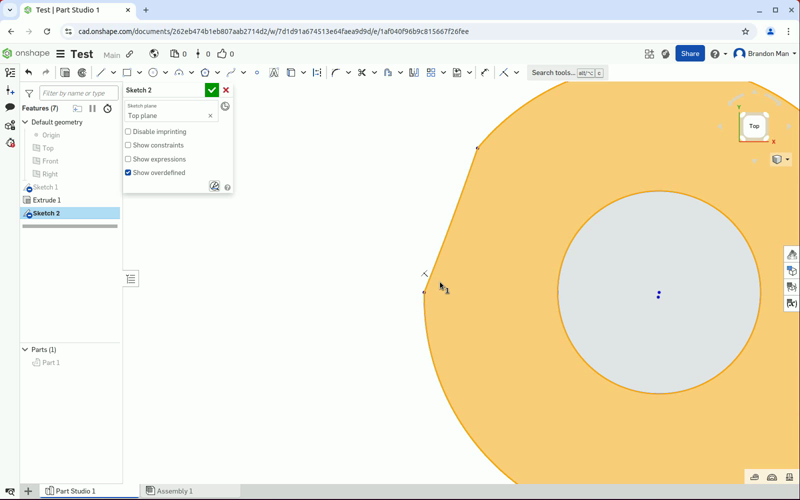
scroll(-6)
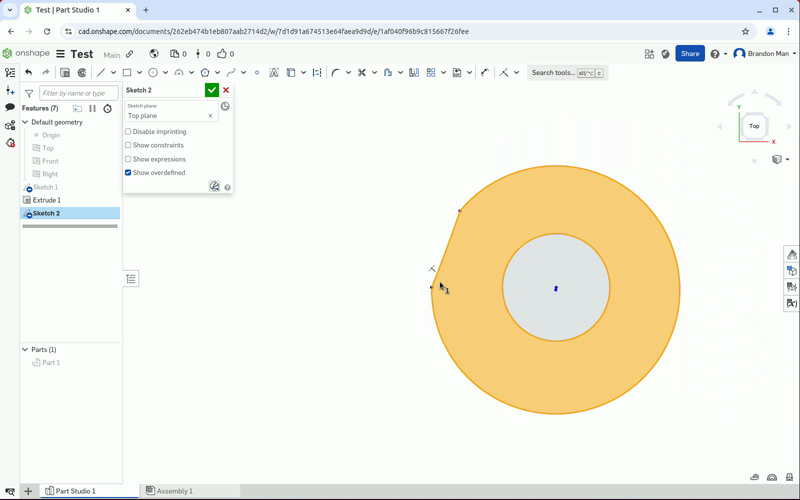
scroll(-6)
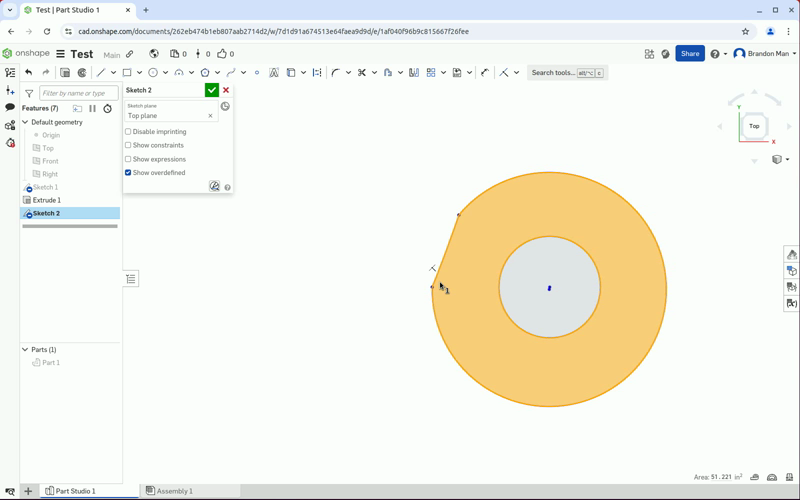
scroll(-6)
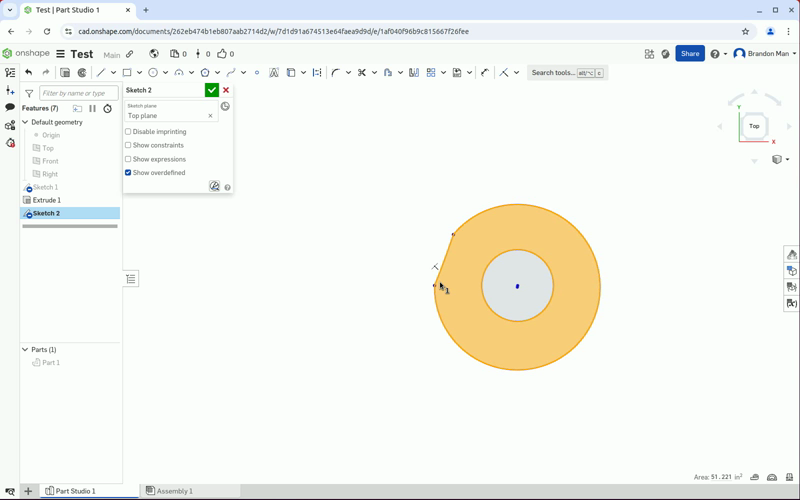
scroll(-6)
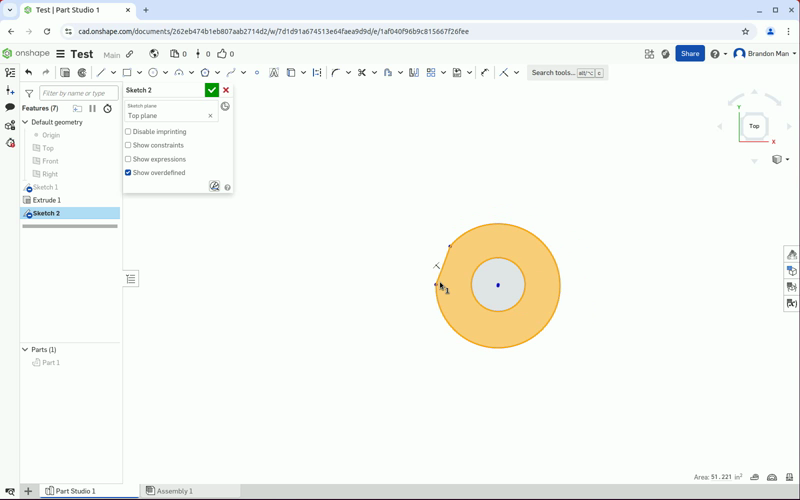
scroll(-6)
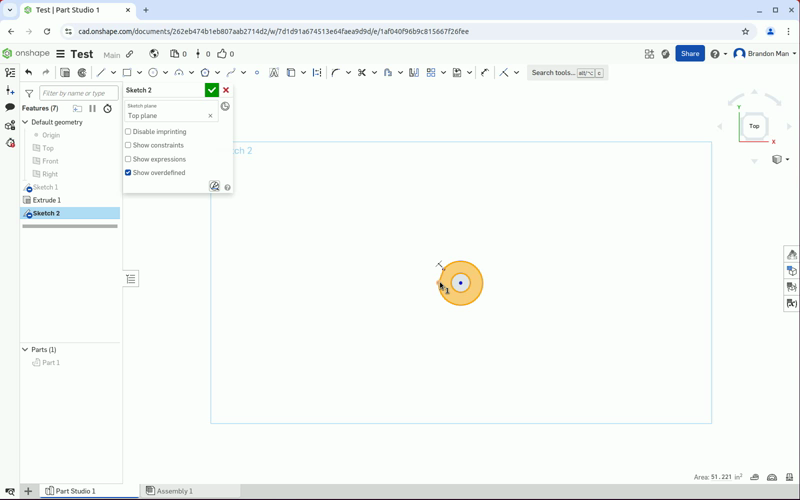
mouse_move(73, 352)
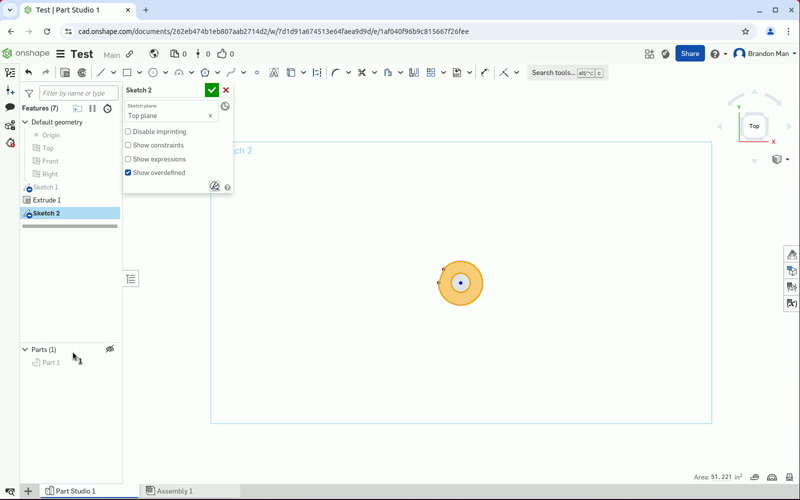
key(shift+y)
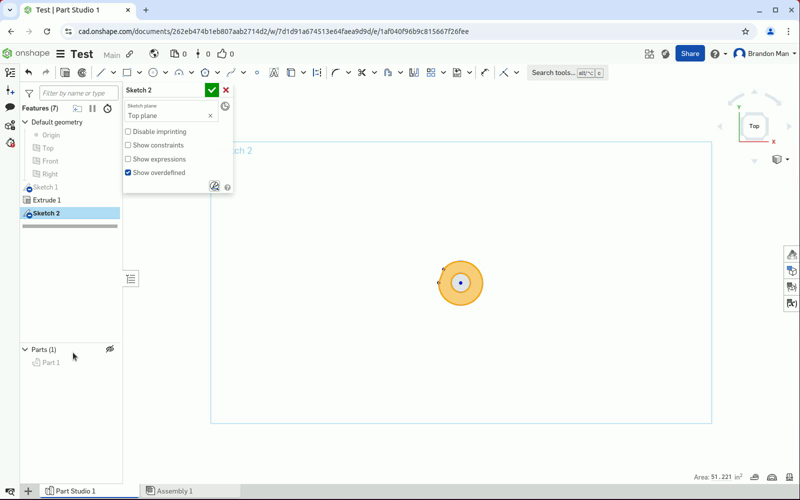
key(shift+e)
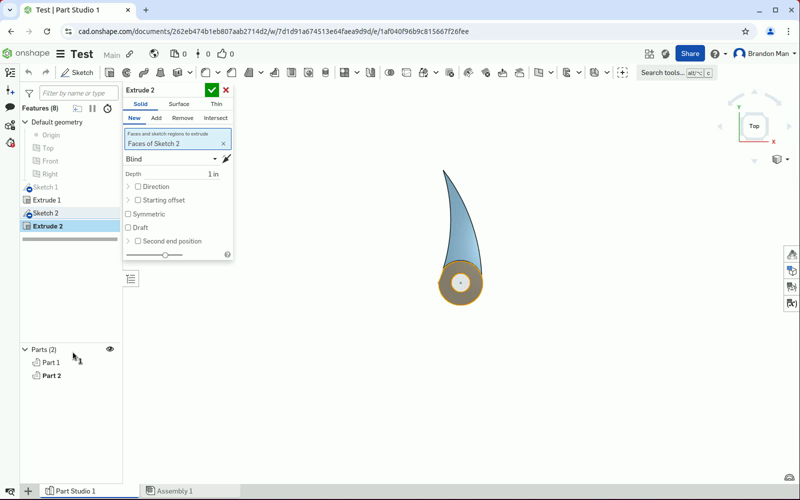
mouse_move(143, 106)
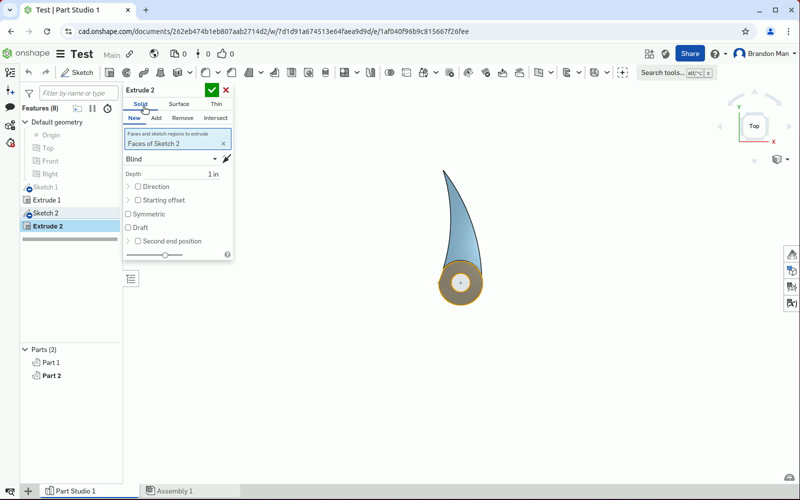
click(143, 106)
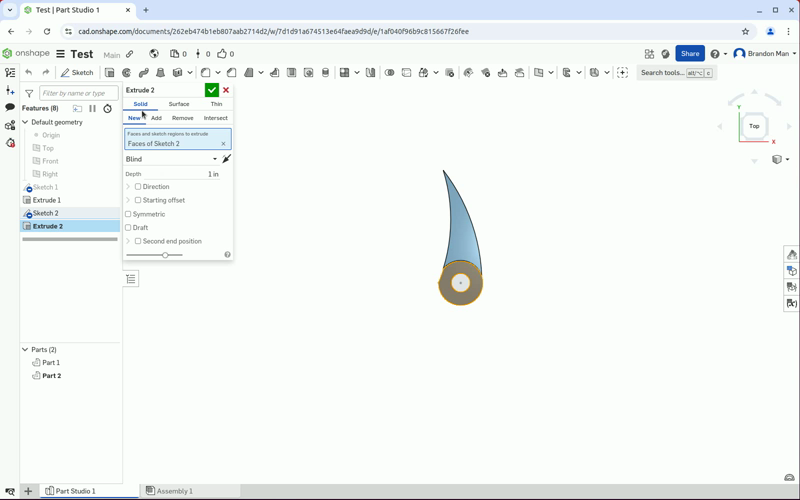
mouse_move(137, 120)
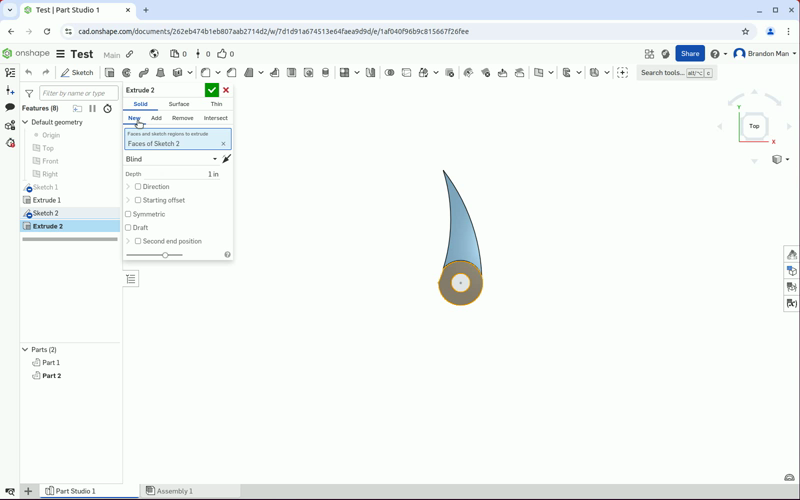
click(137, 120)
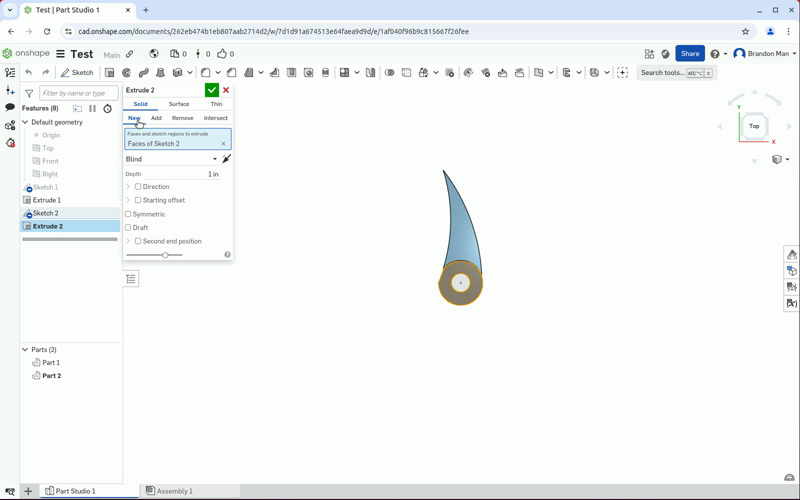
key(tab, 4)
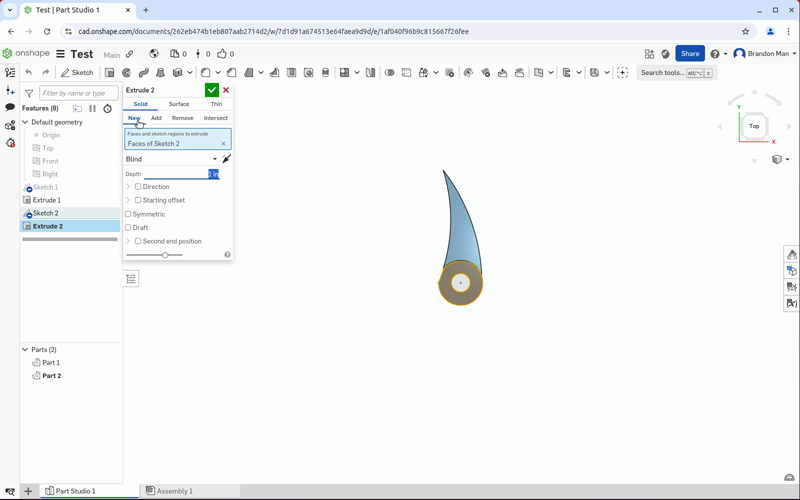
text(6.258)
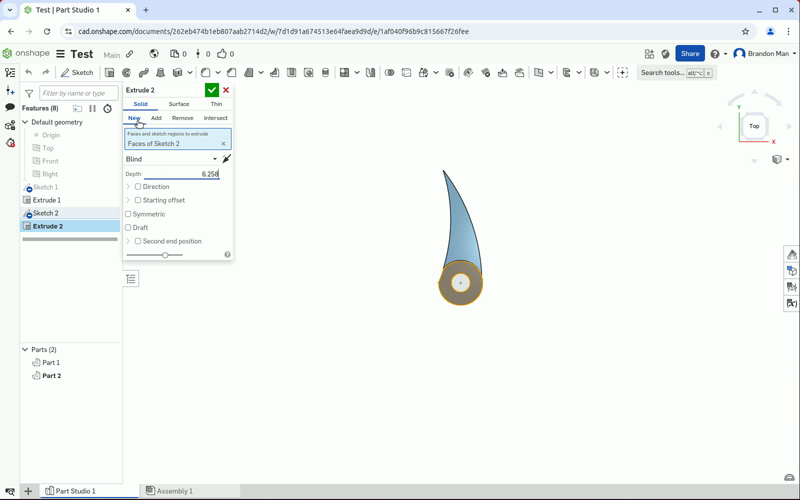
key(enter)
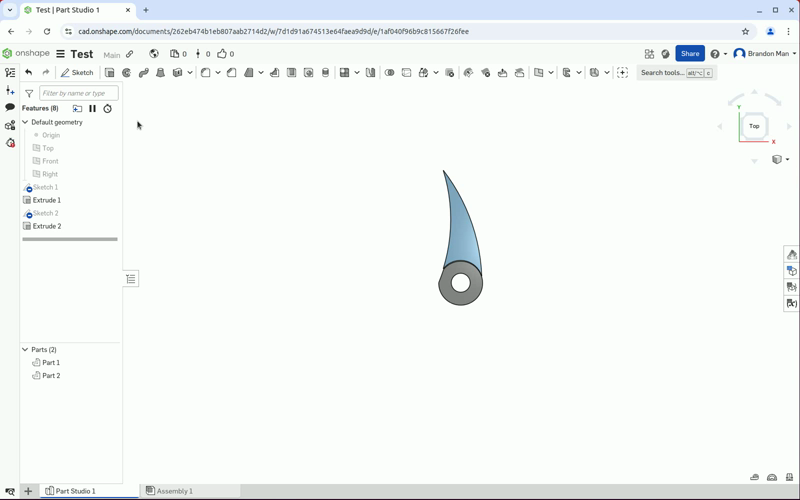
key(shift+h)
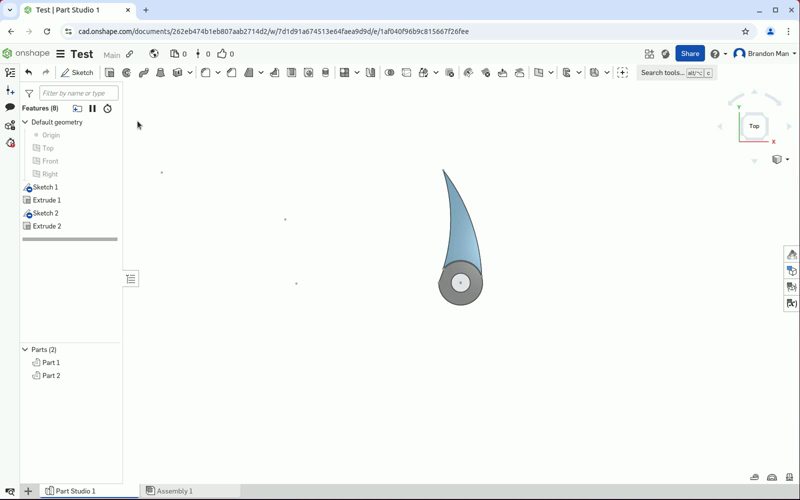
key(shift+h)
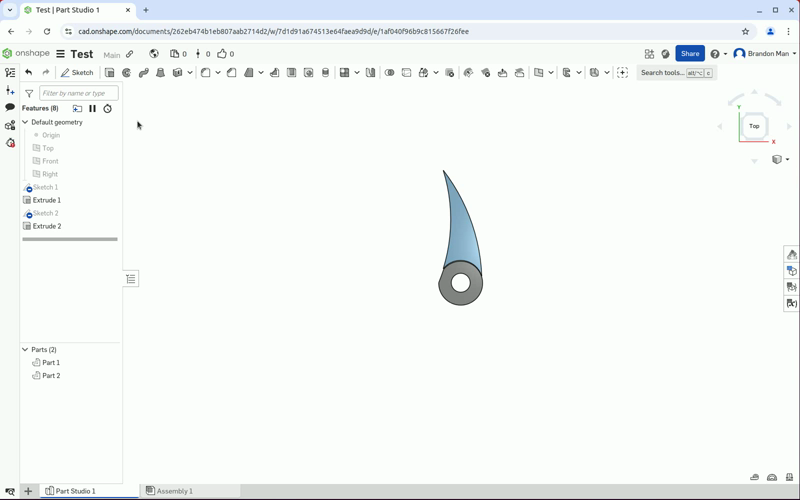
mouse_move(73, 189)
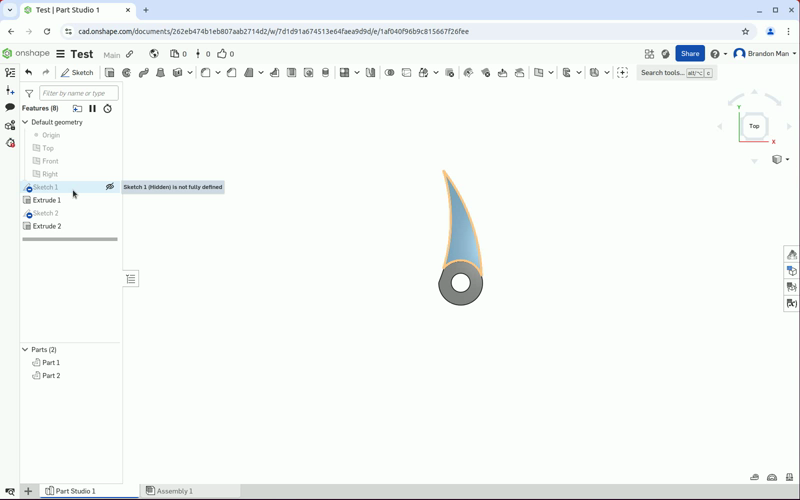
click(73, 189)
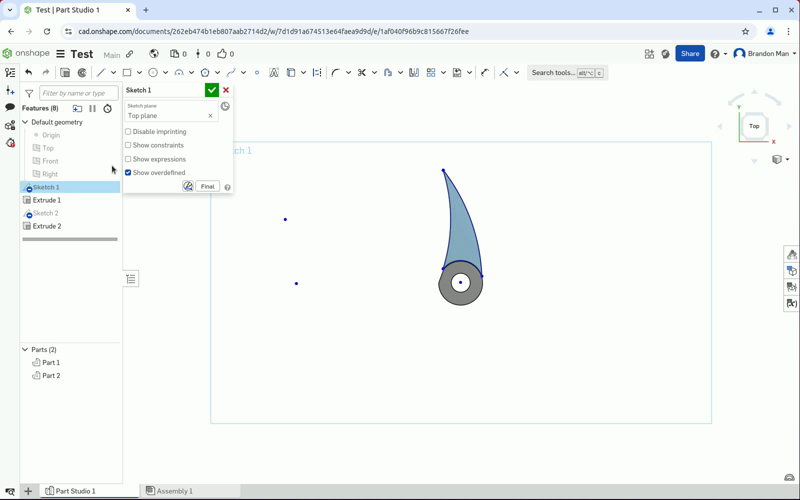
mouse_move(229, 92)
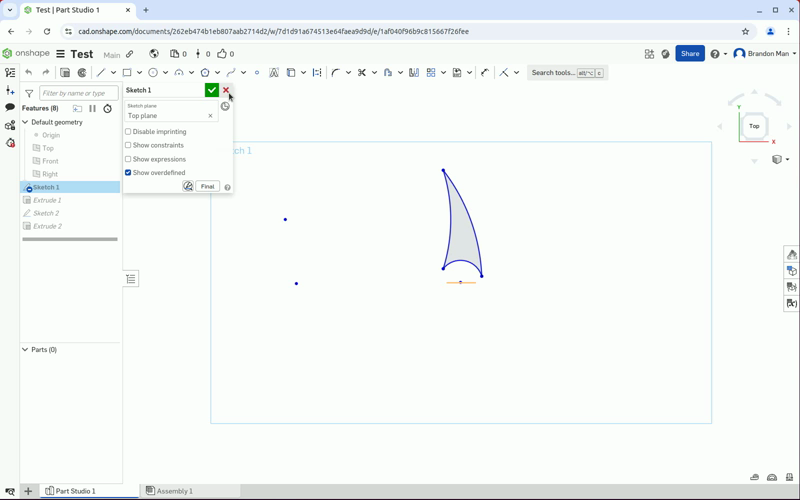
click(229, 92)
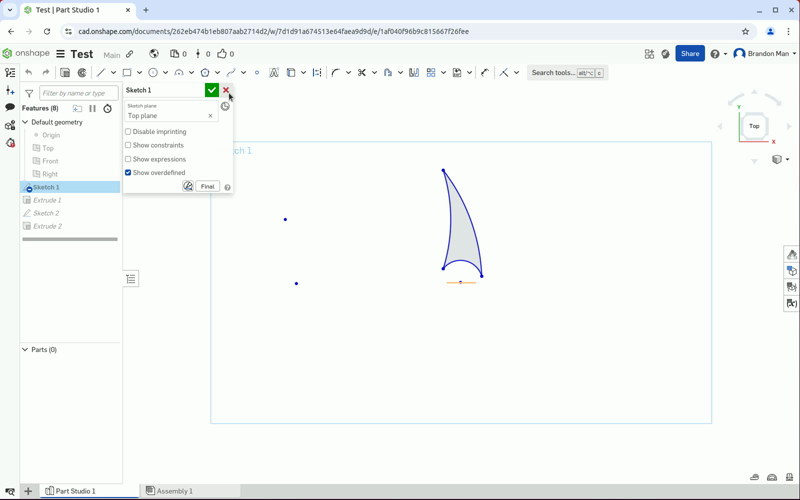
key(shift+s)
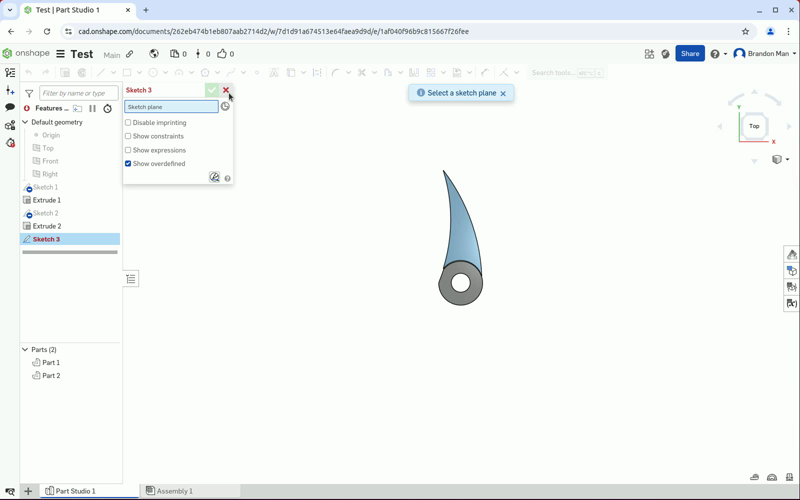
mouse_move(73, 150)
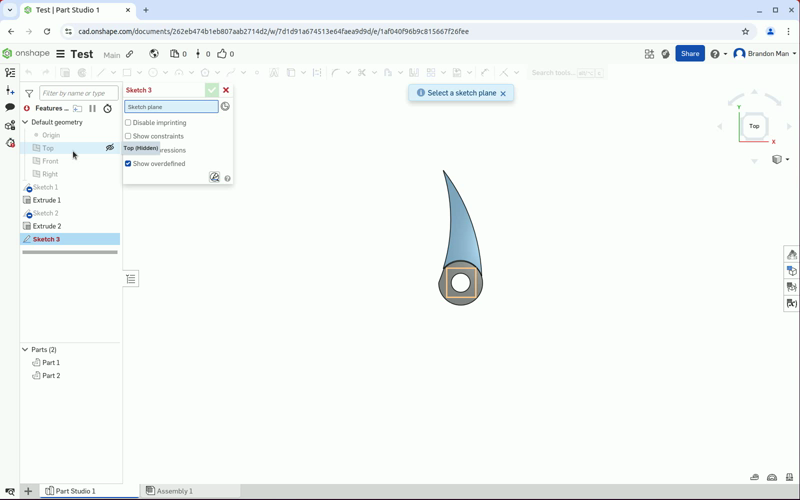
click(73, 150)
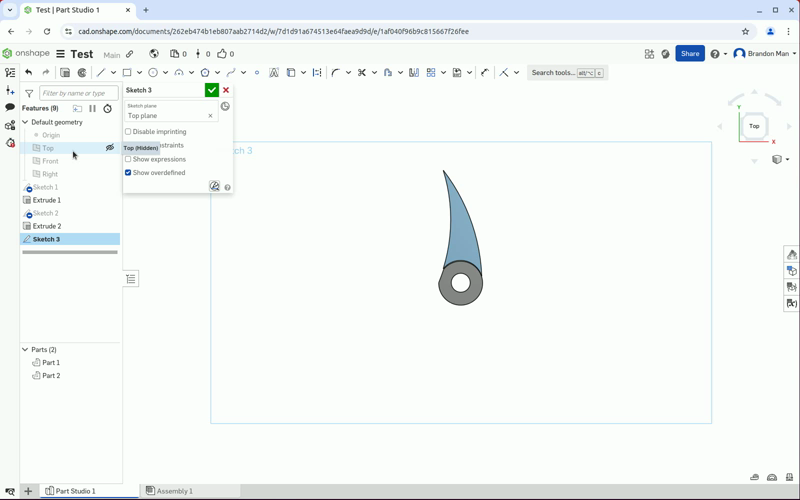
mouse_move(73, 352)
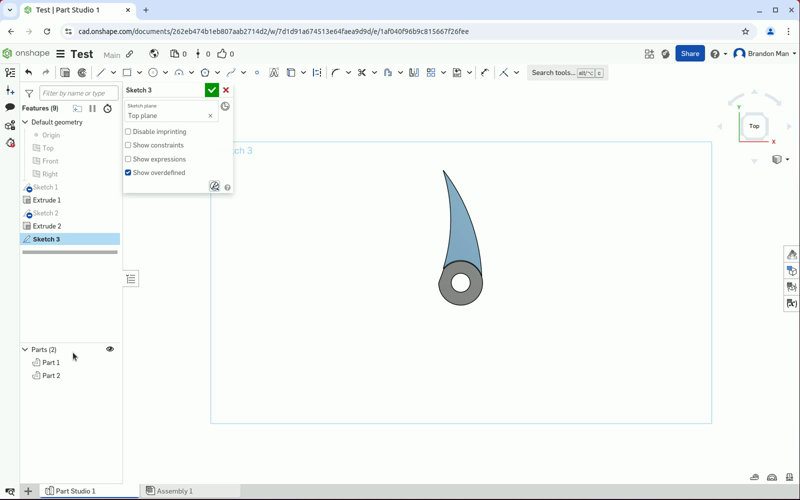
key(y)
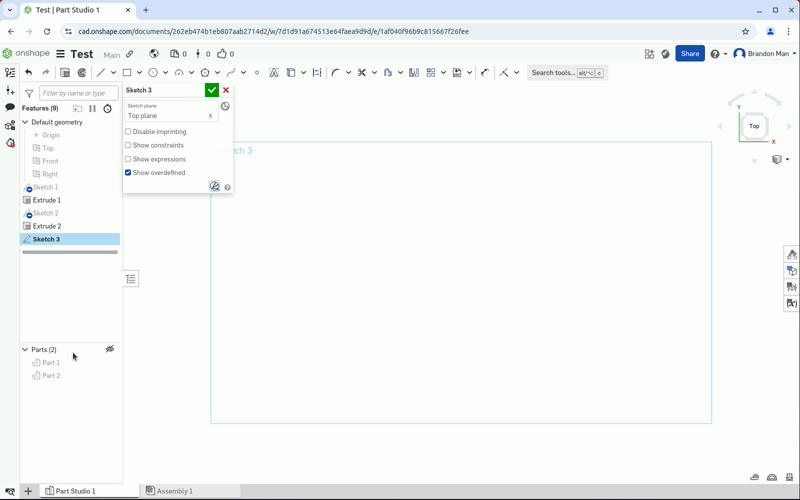
key(l)
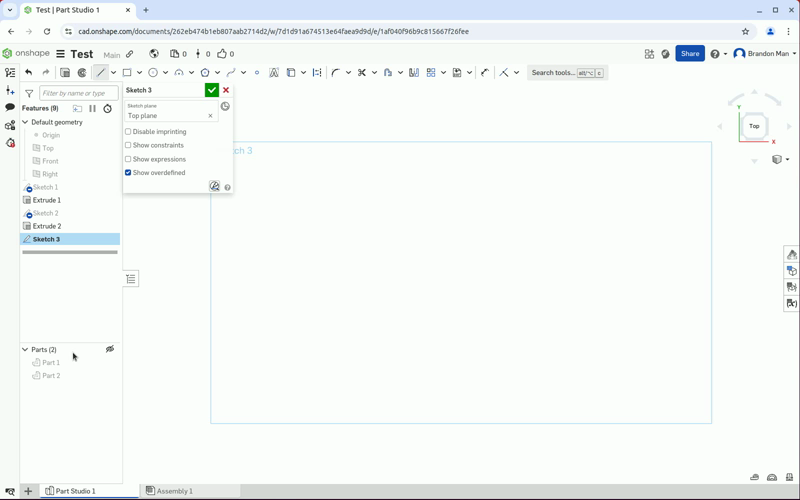
key_down(shift)
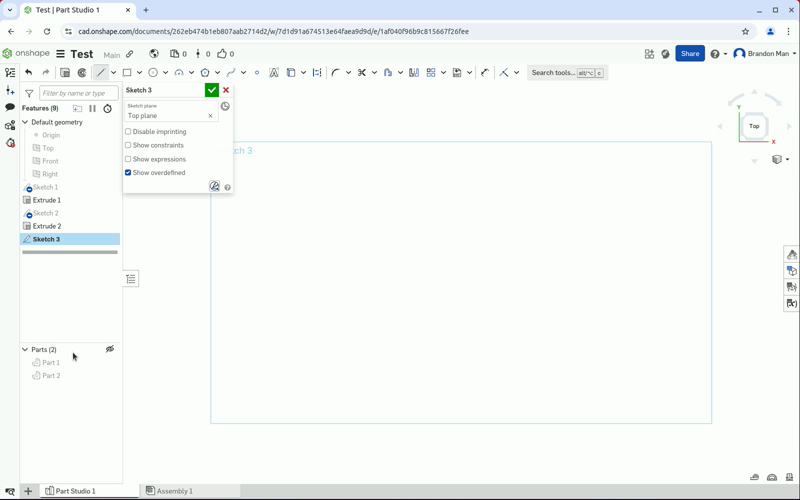
mouse_move(441, 294)
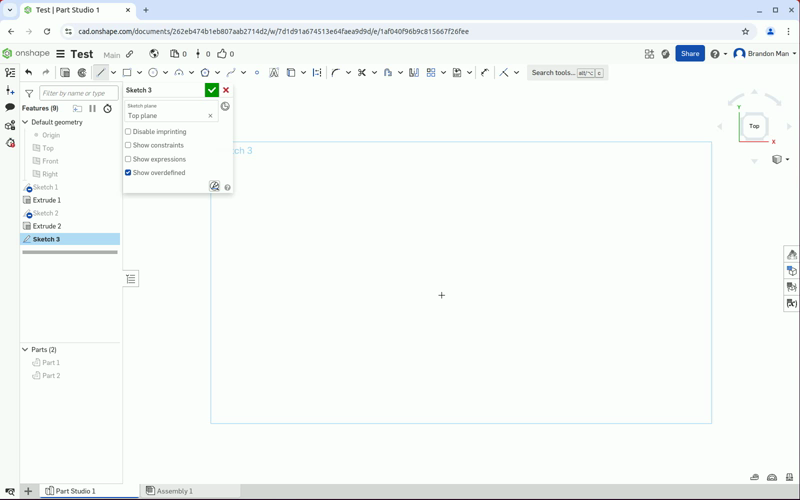
click(441, 294)
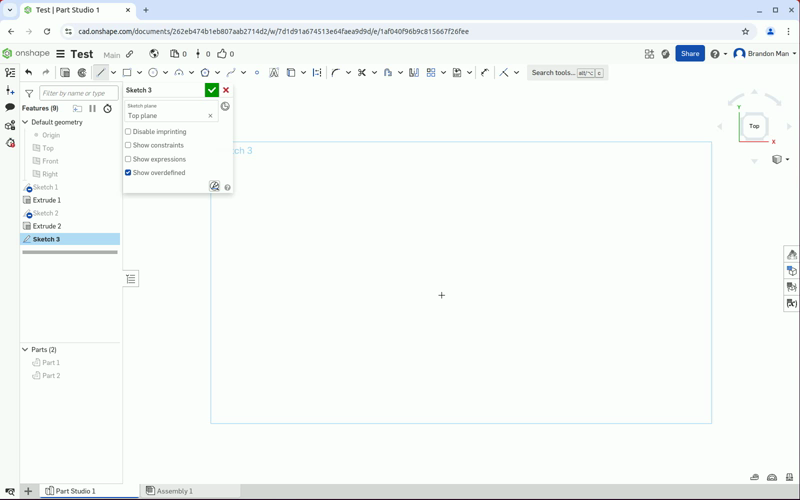
key_up(shift)
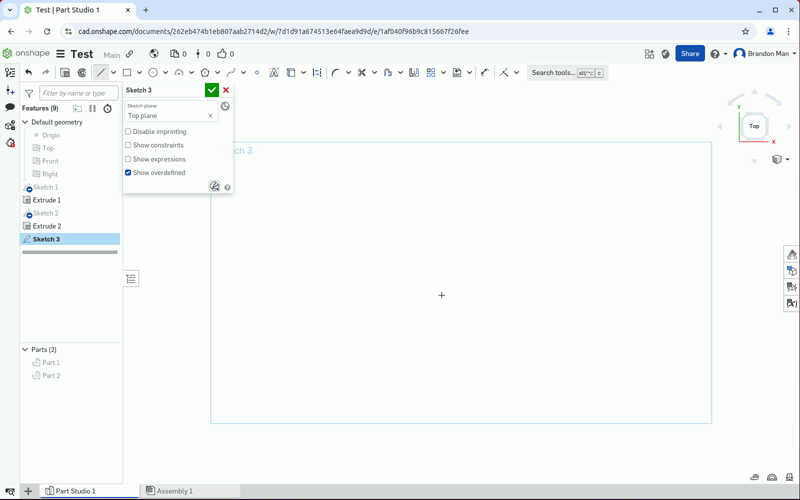
key_down(shift)
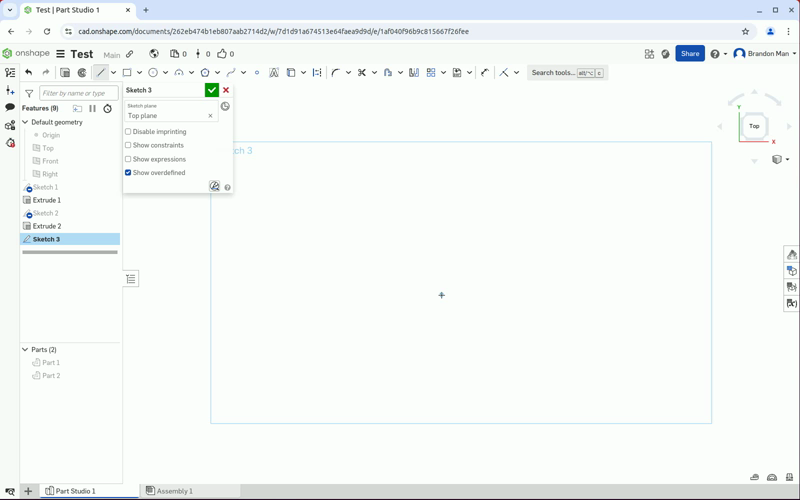
mouse_move(454, 378)
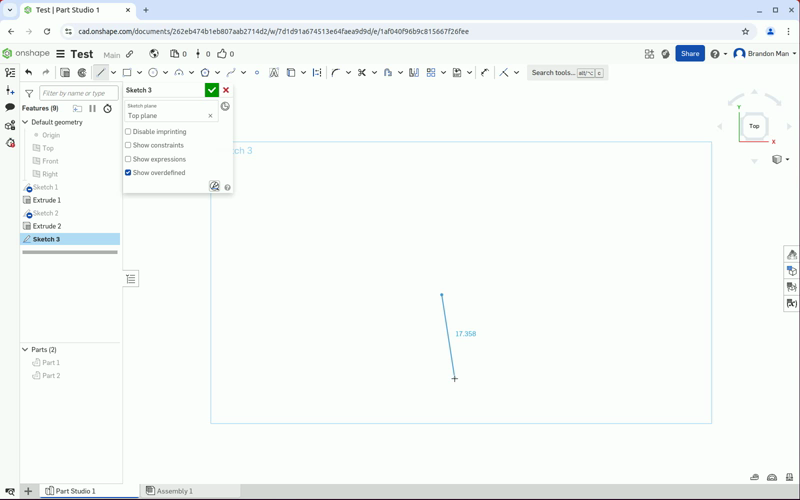
click(454, 378)
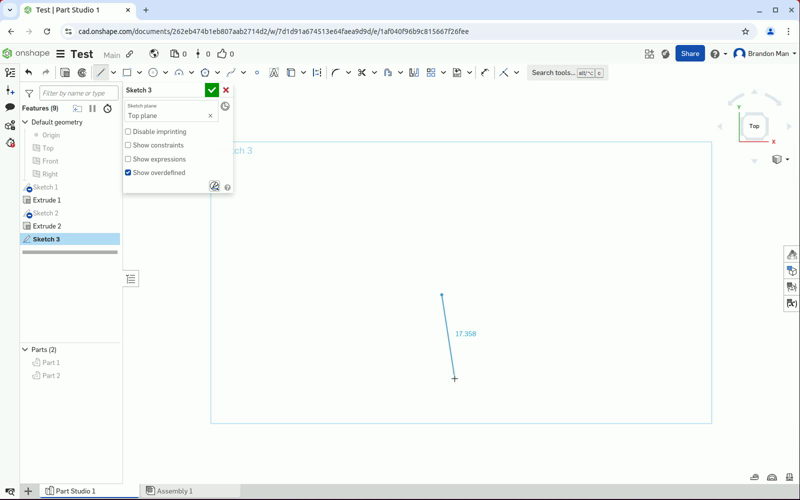
key_up(shift)
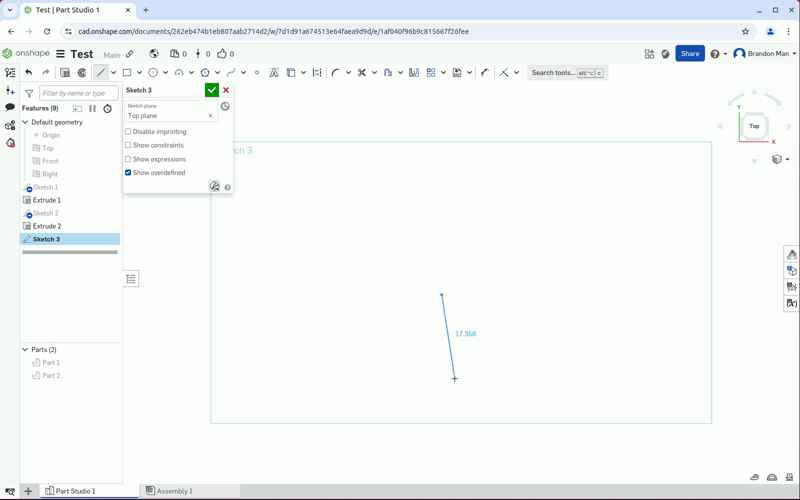
key_down(shift)
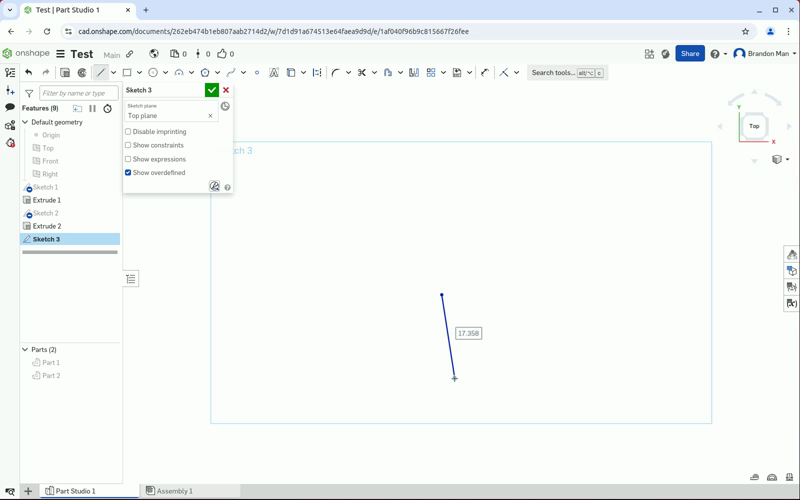
mouse_move(484, 378)
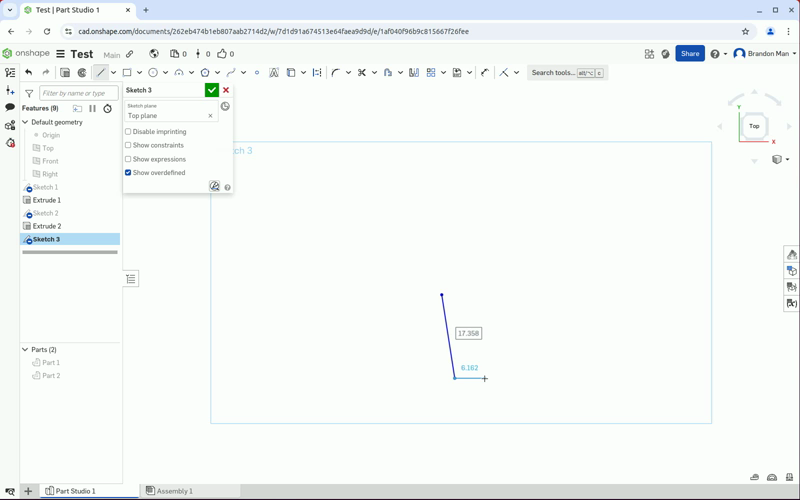
mouse_move(476, 332)
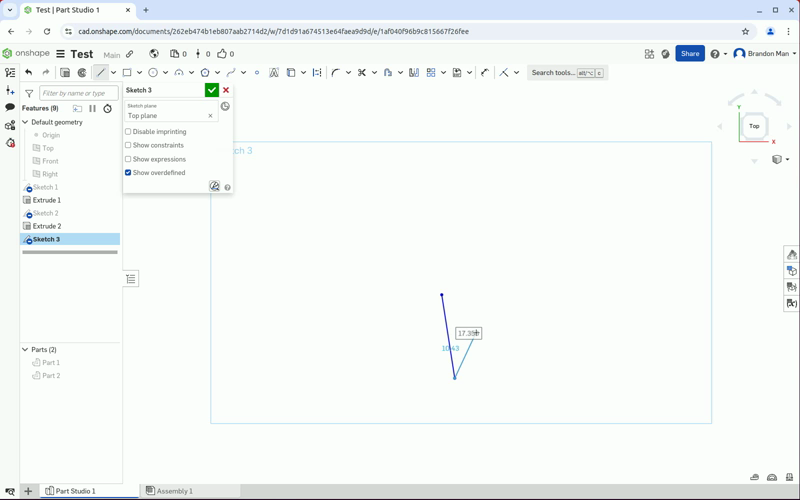
click(476, 332)
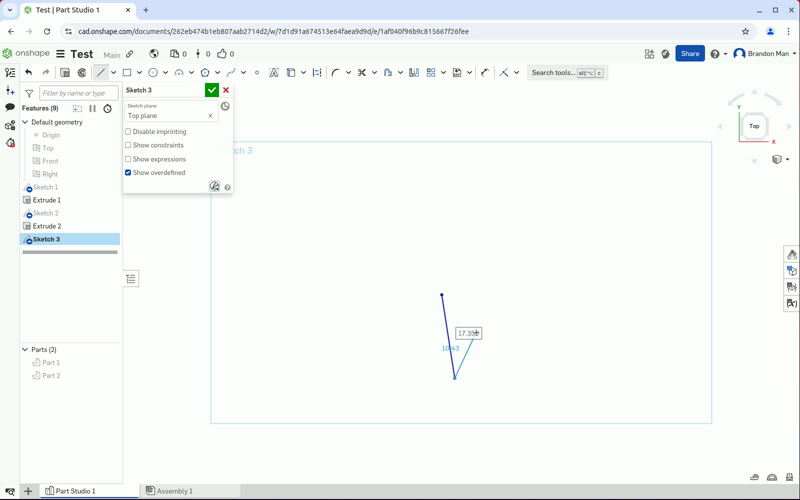
key_up(shift)
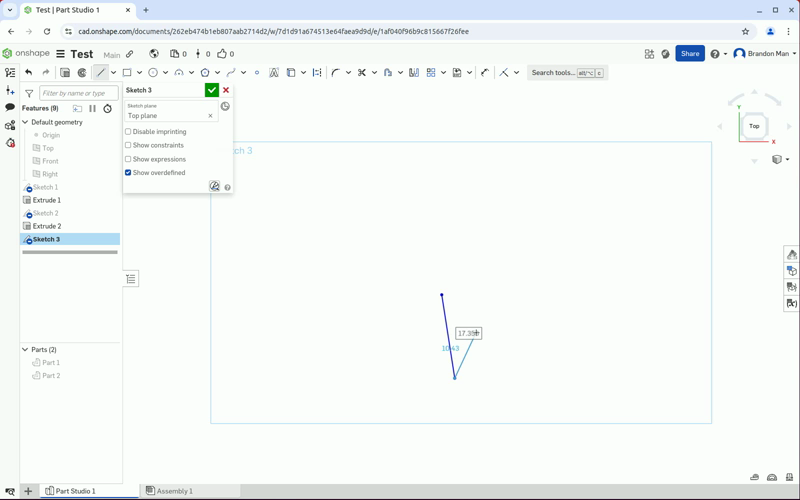
key_down(shift)
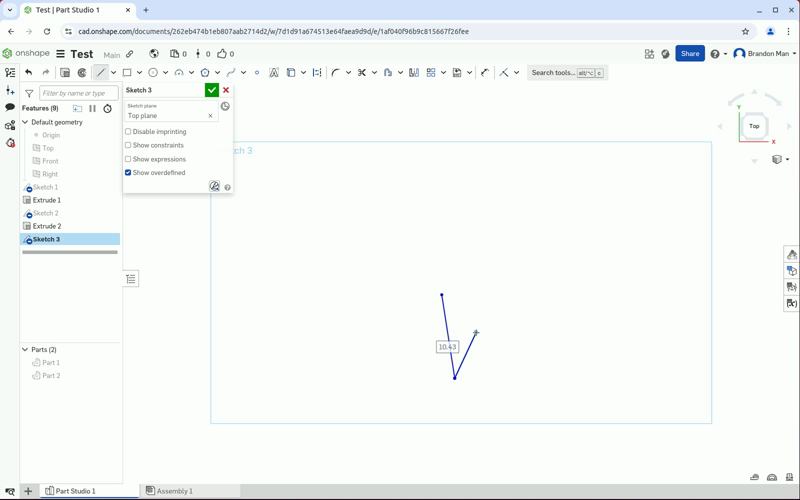
mouse_move(506, 332)
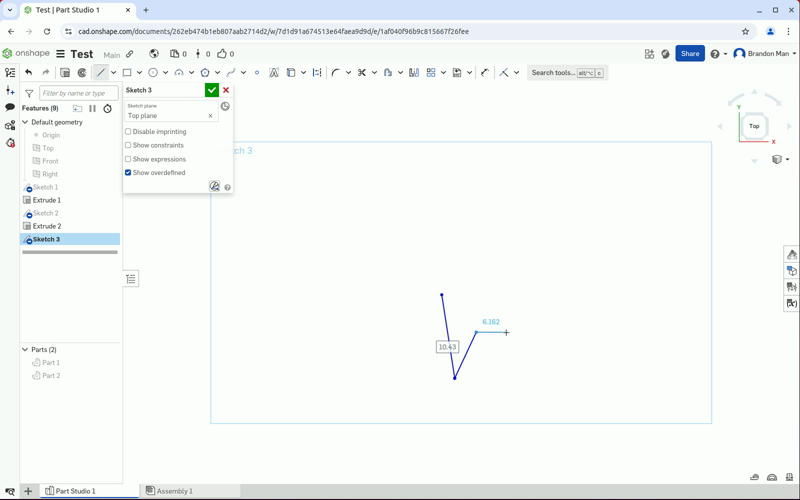
mouse_move(476, 299)
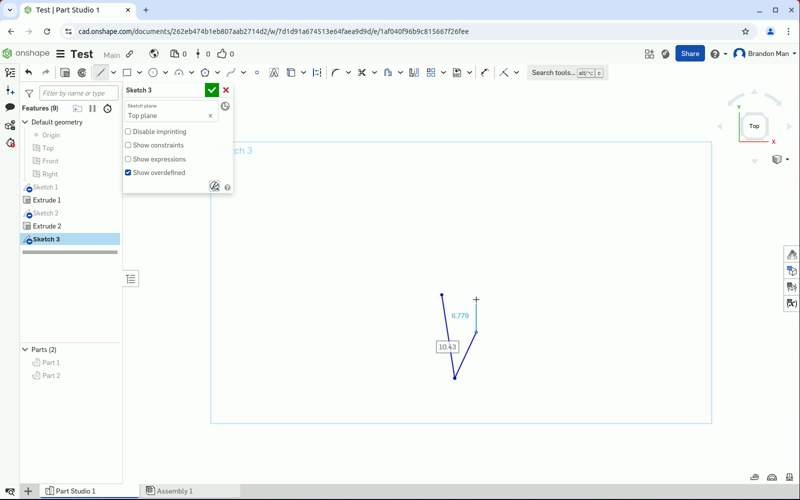
click(476, 299)
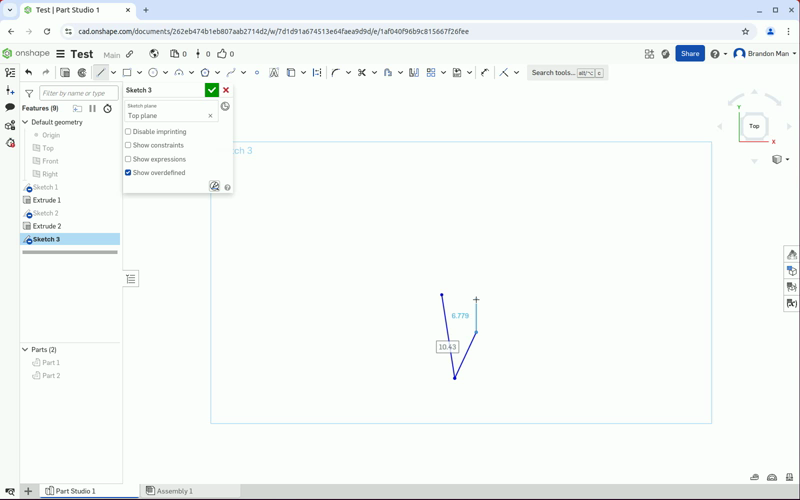
key_up(shift)
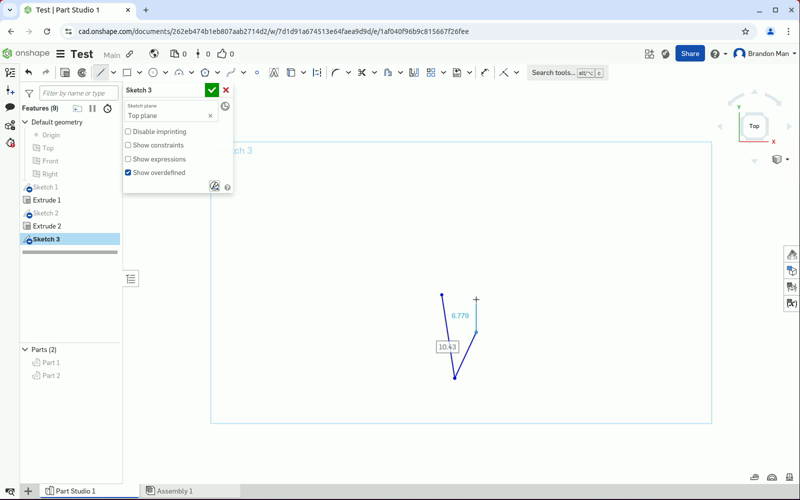
key(esc)
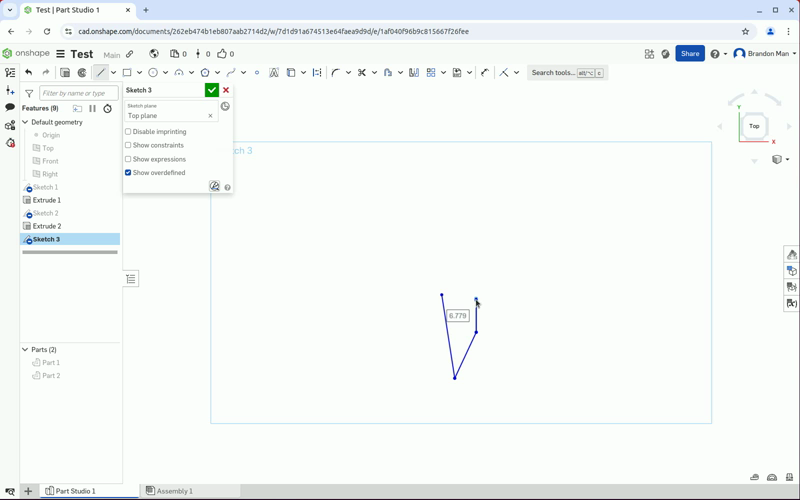
key(a)
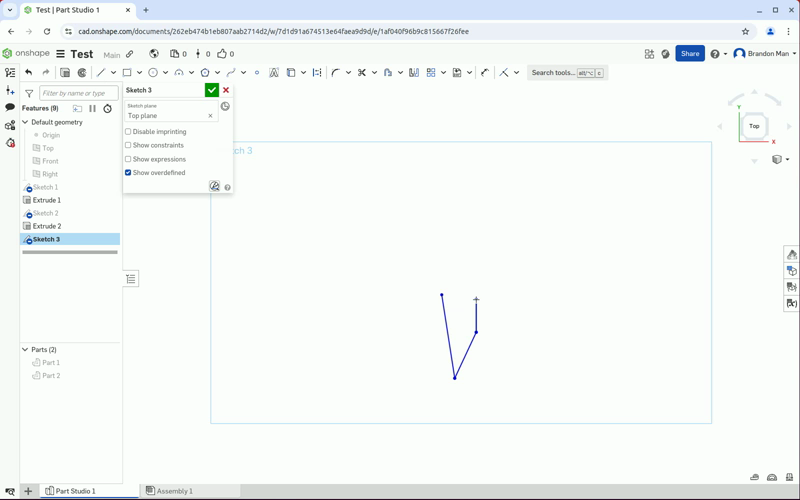
mouse_move(476, 299)
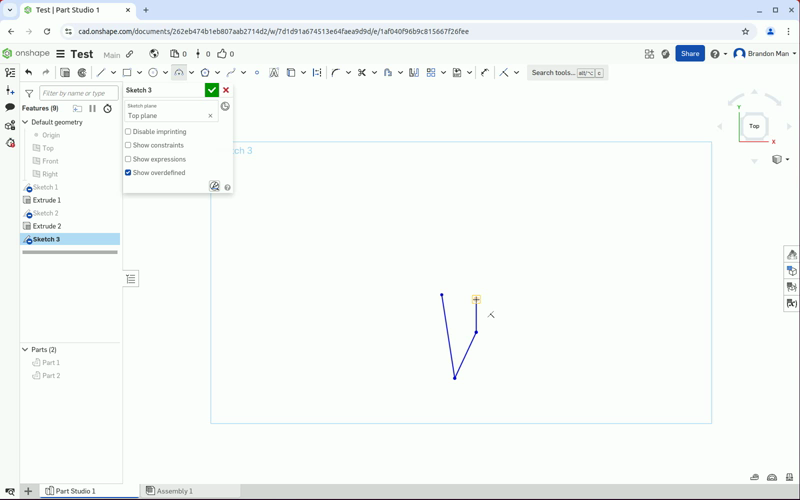
click(476, 299)
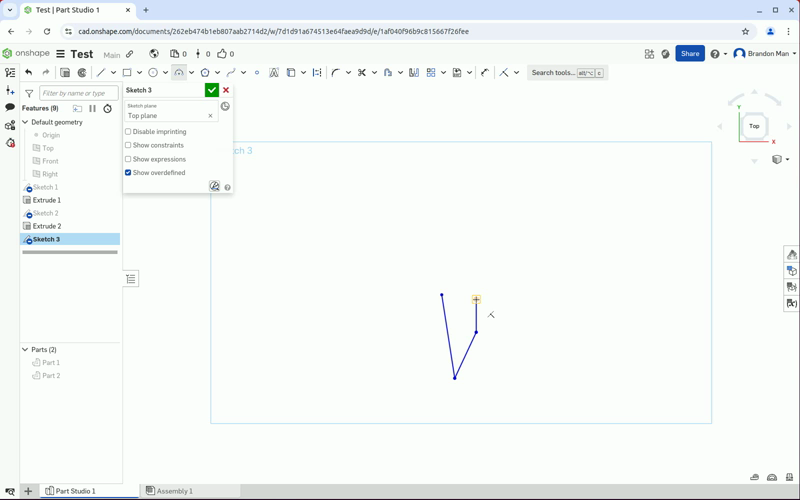
mouse_move(441, 294)
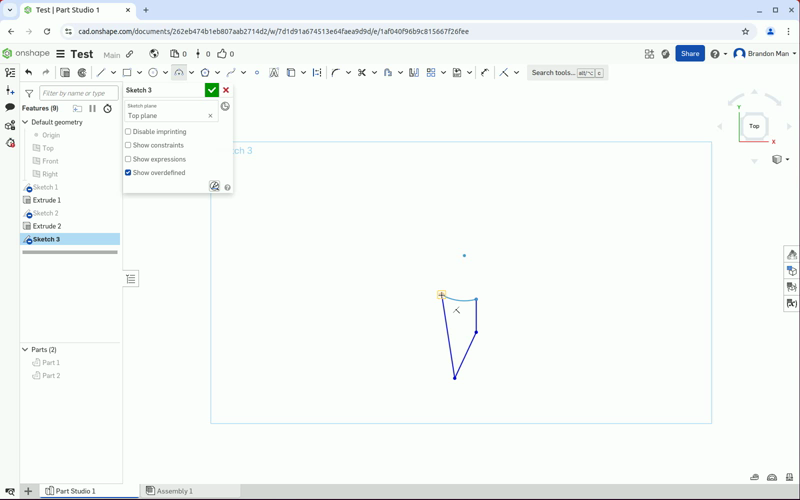
click(441, 294)
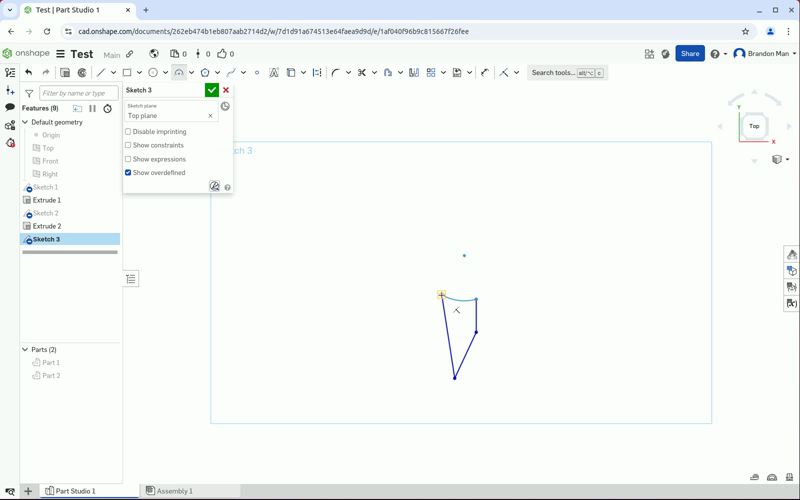
key_down(shift)
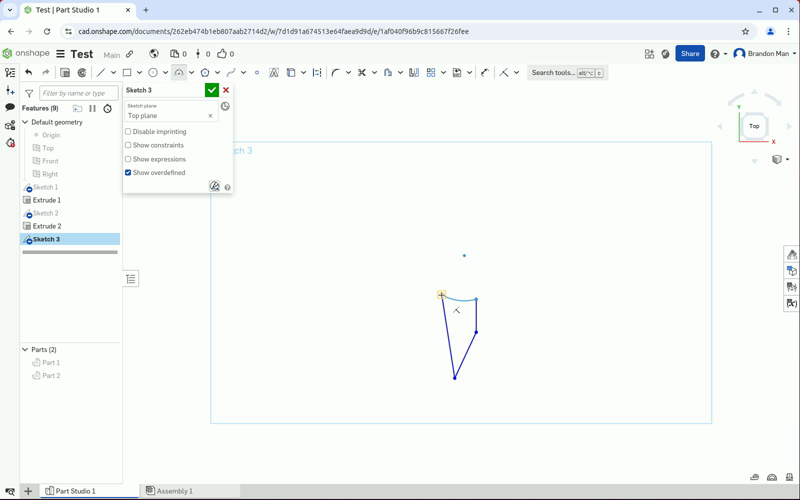
mouse_move(458, 305)
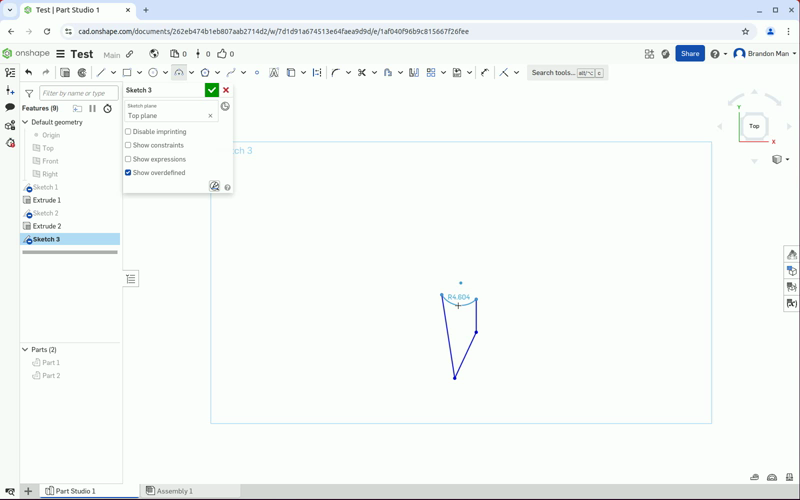
click(458, 305)
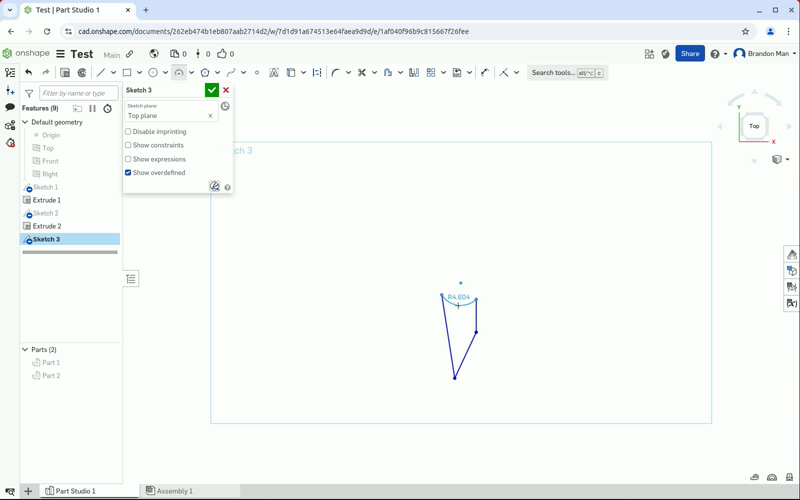
key_up(shift)
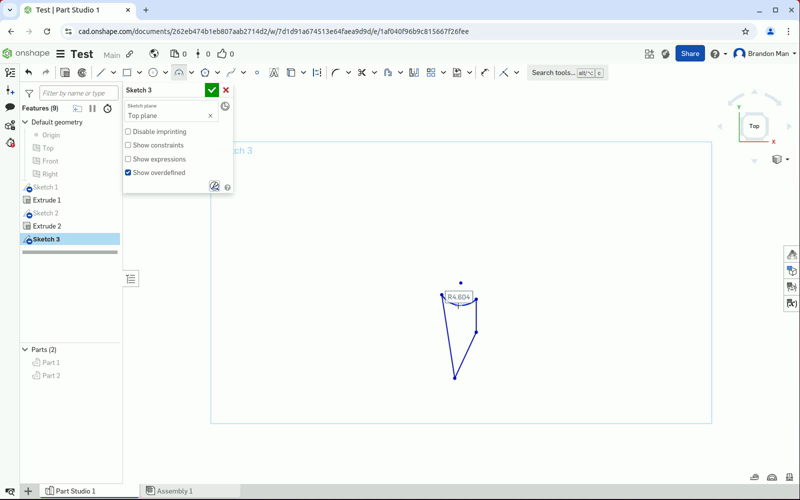
key(esc)
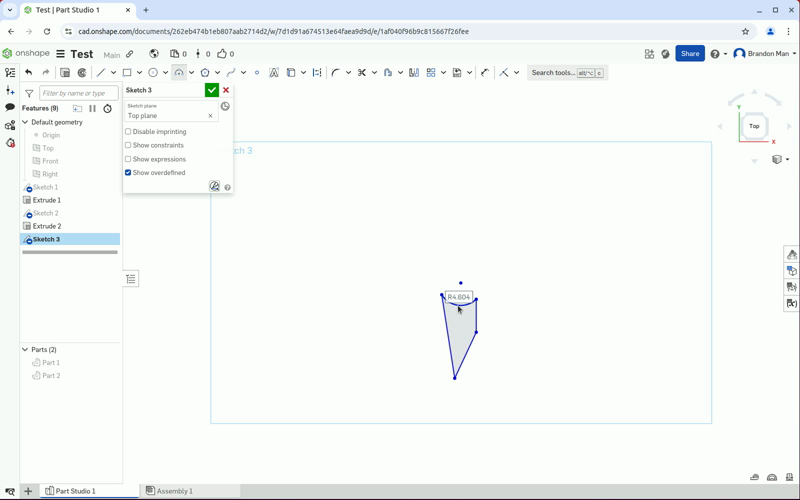
mouse_move(460, 341)
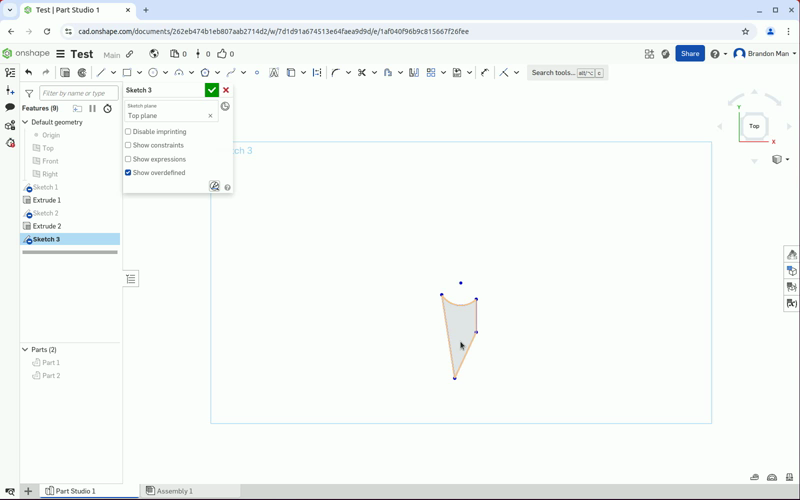
scroll(6)
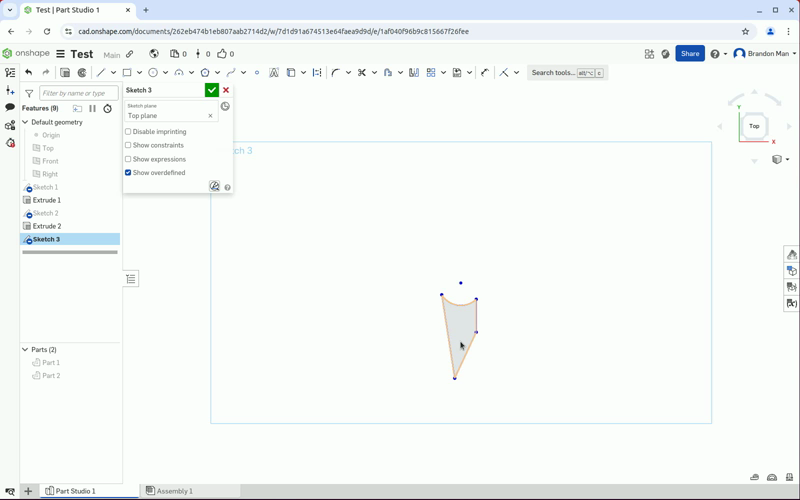
scroll(6)
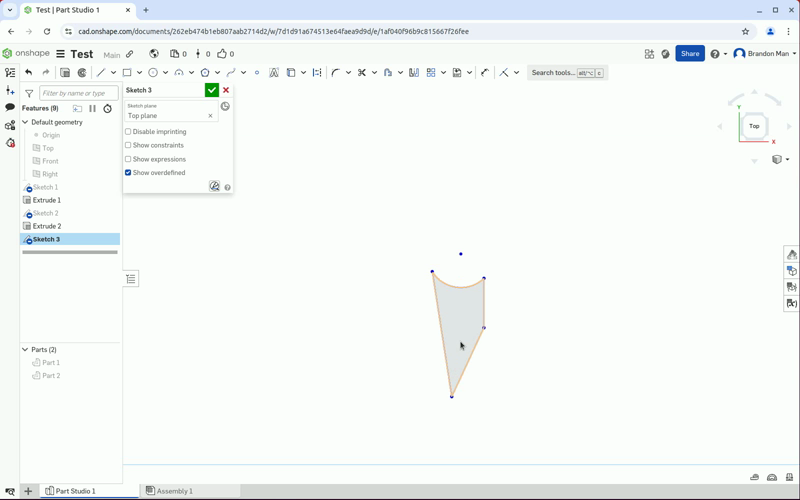
scroll(6)
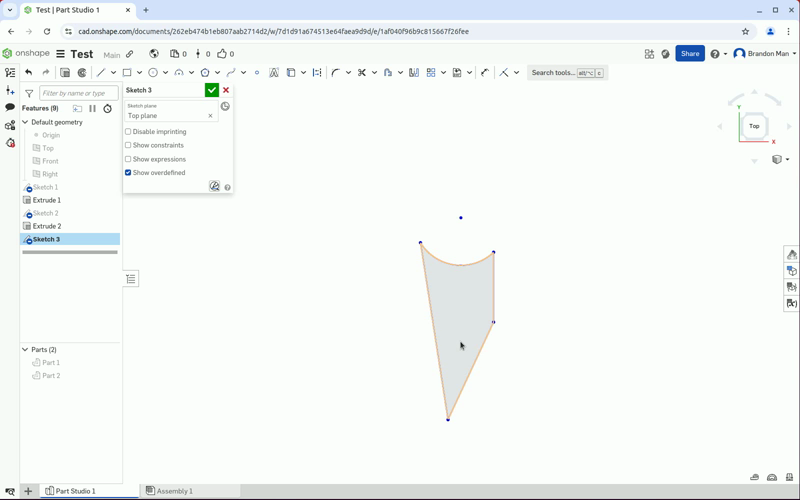
scroll(6)
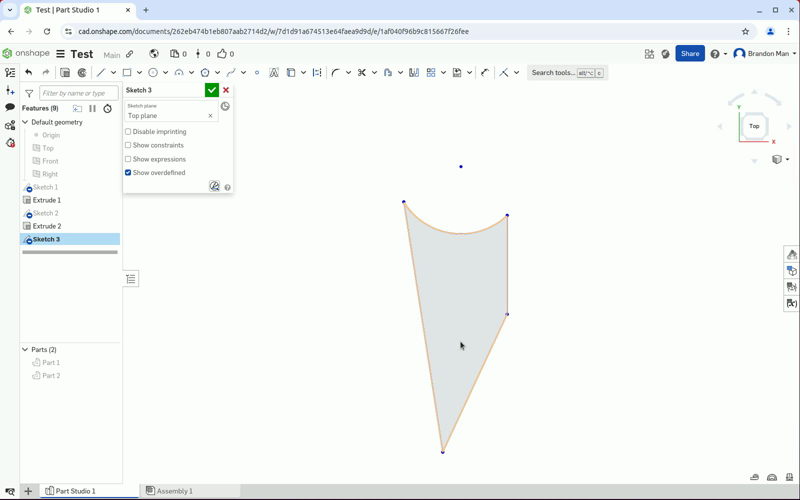
scroll(6)
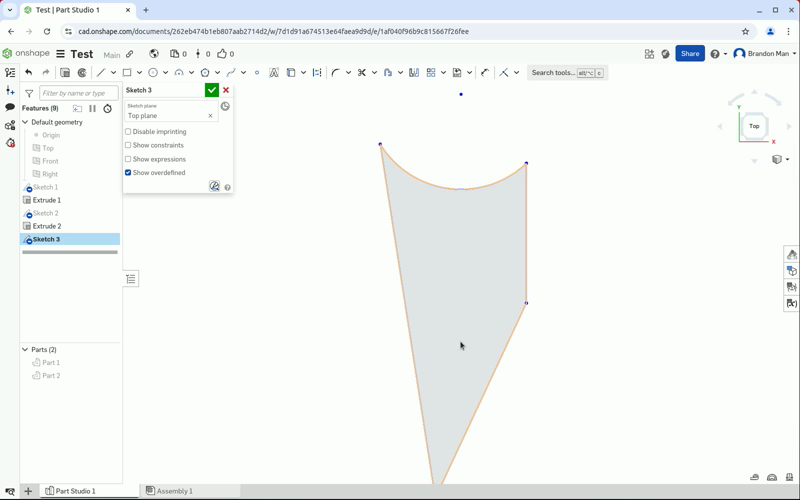
scroll(6)
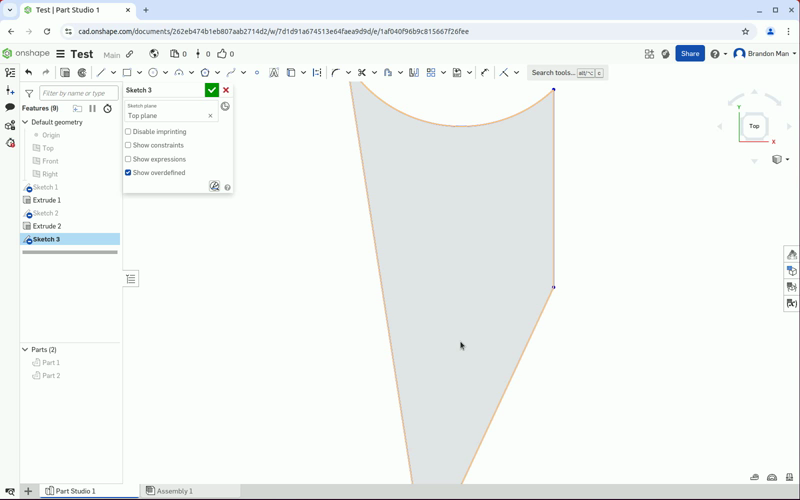
scroll(6)
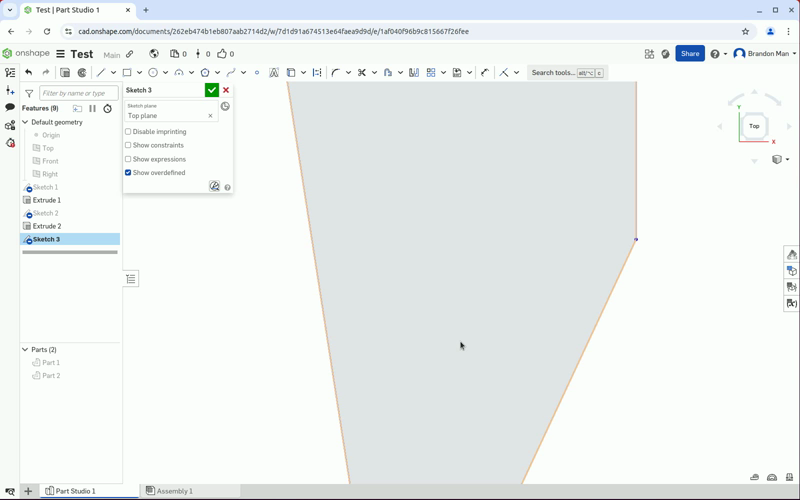
click(460, 341)
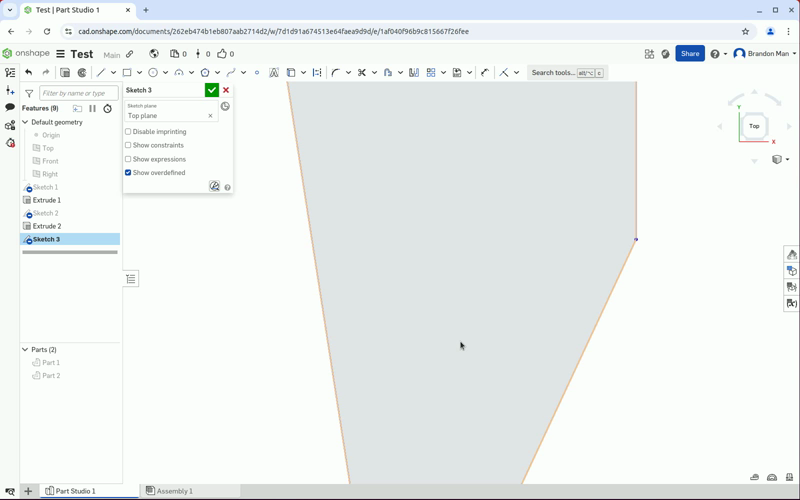
scroll(-6)
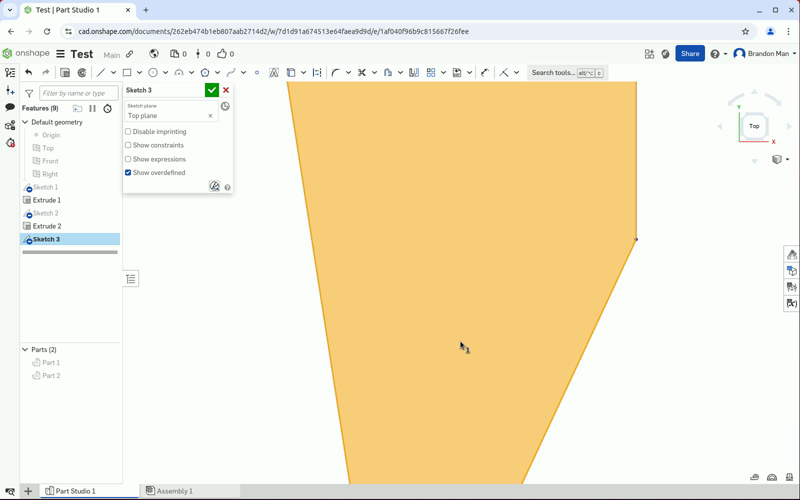
scroll(-6)
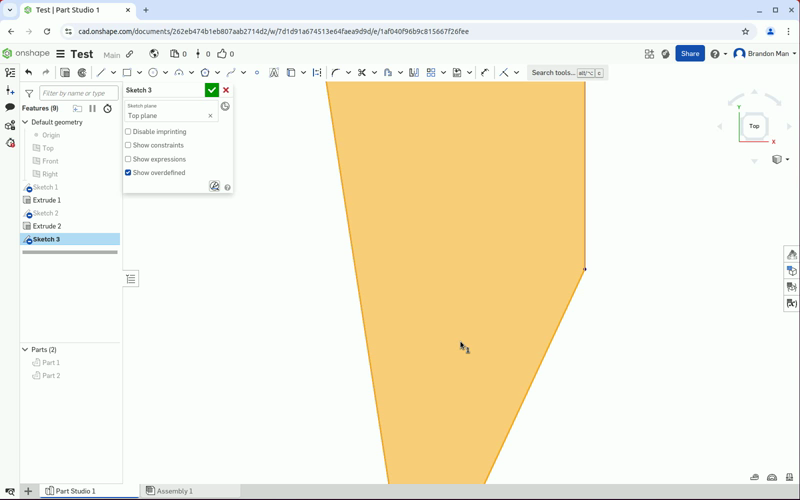
scroll(-6)
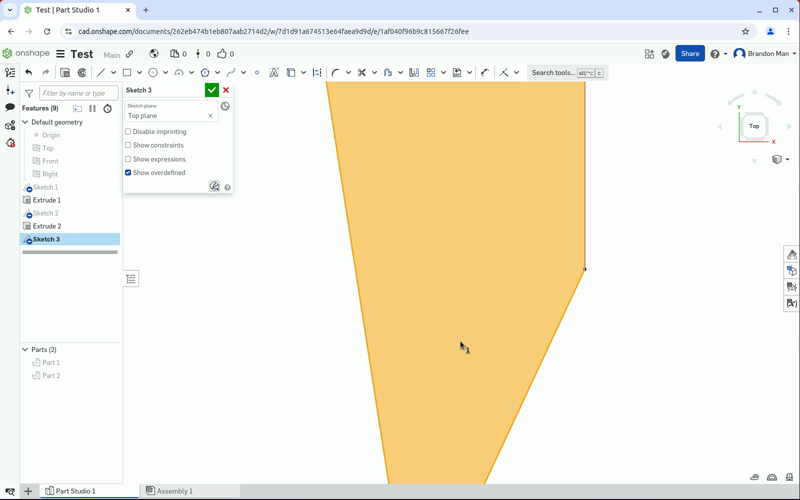
scroll(-6)
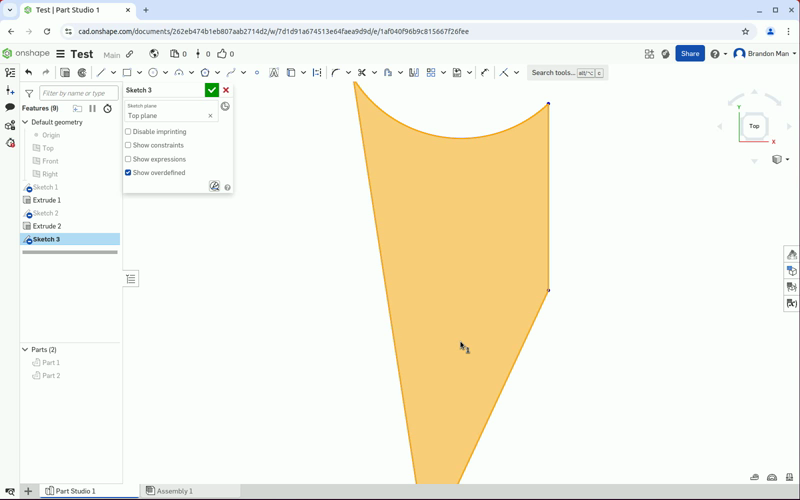
scroll(-6)
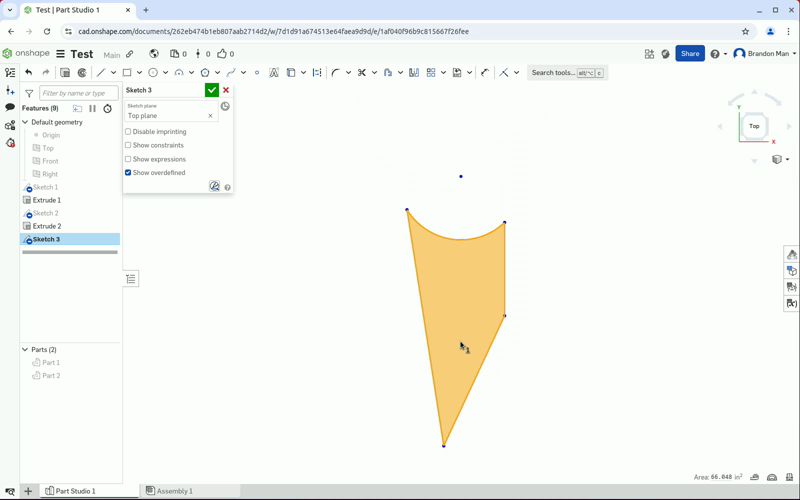
scroll(-6)
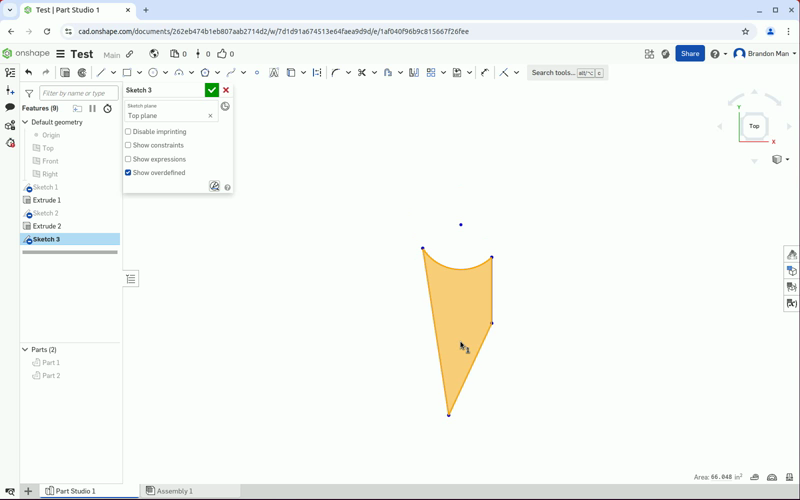
scroll(-6)
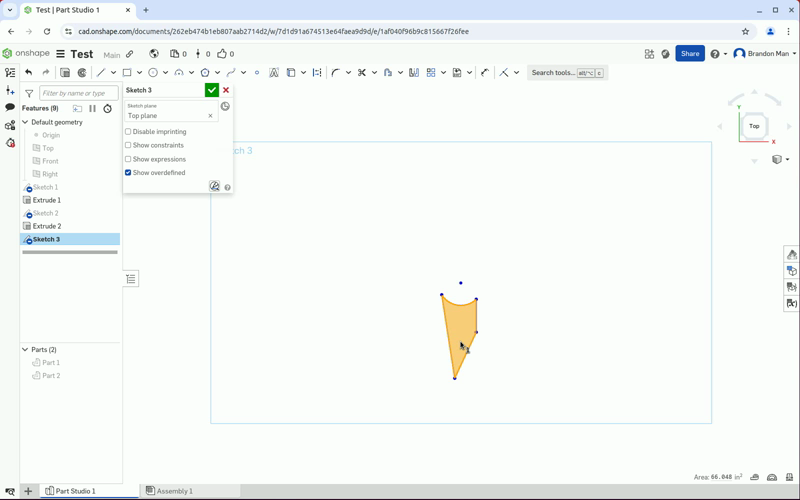
mouse_move(73, 352)
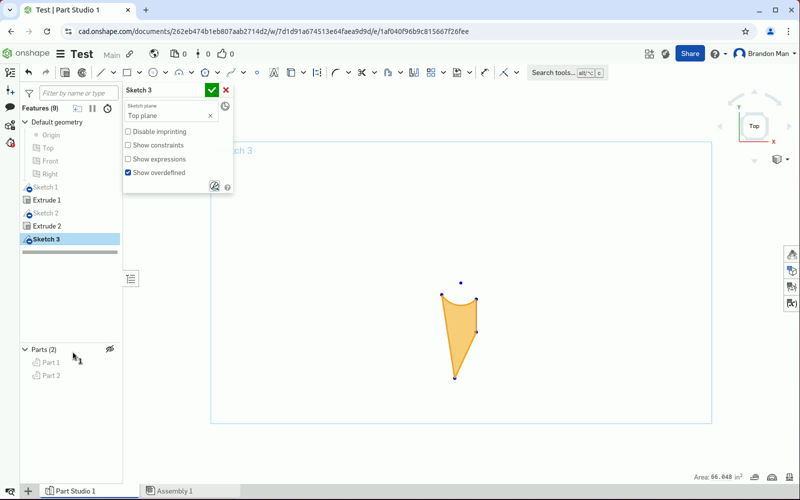
key(shift+y)
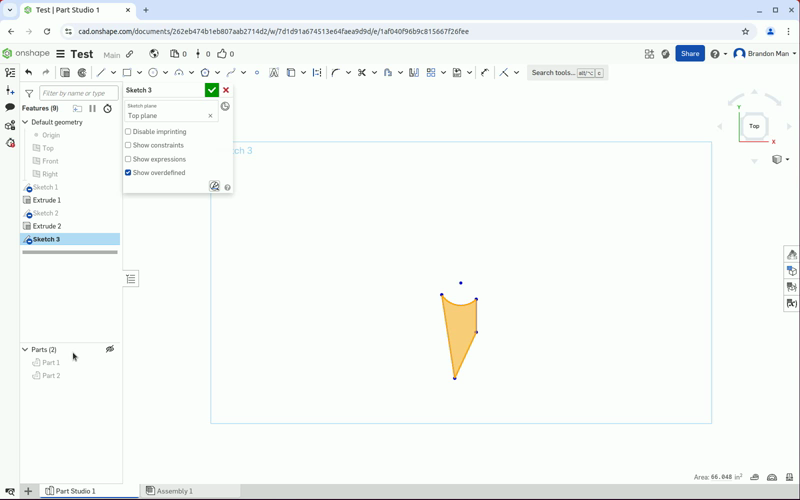
key(shift+e)
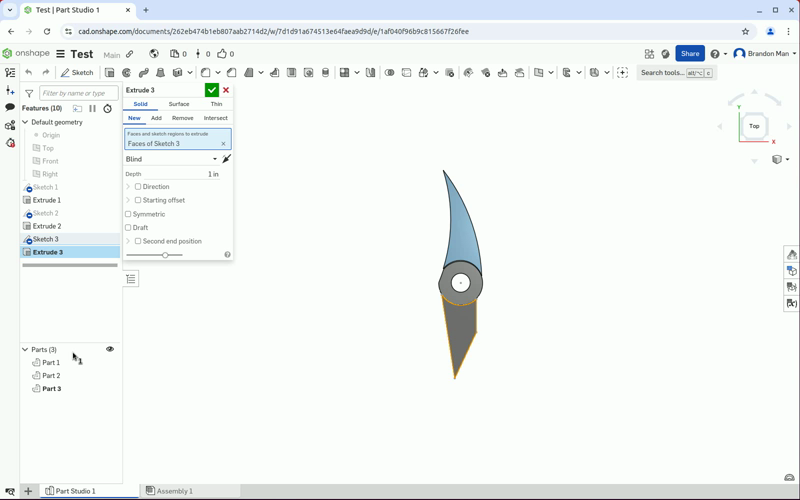
mouse_move(143, 106)
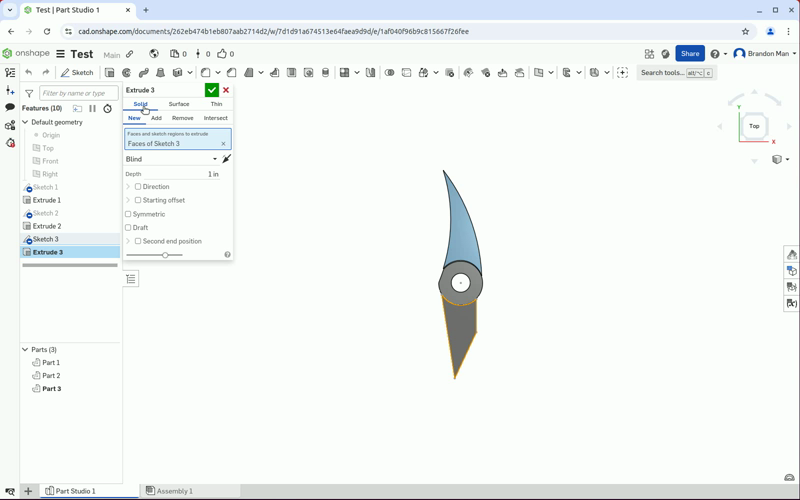
click(143, 106)
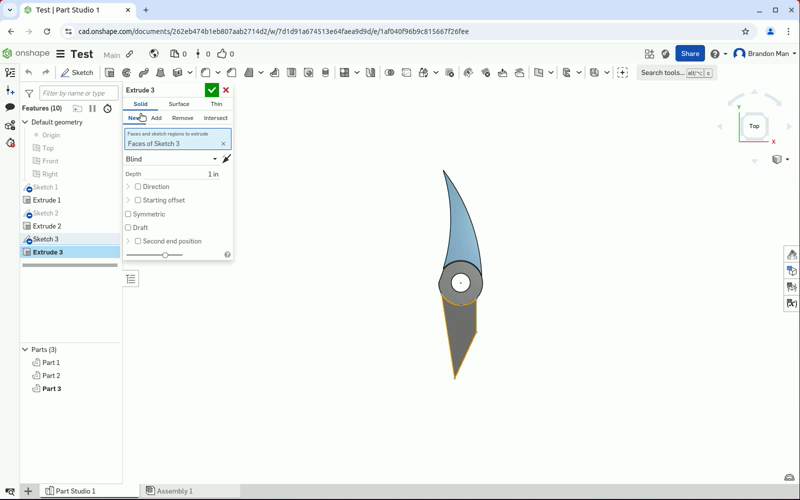
mouse_move(137, 120)
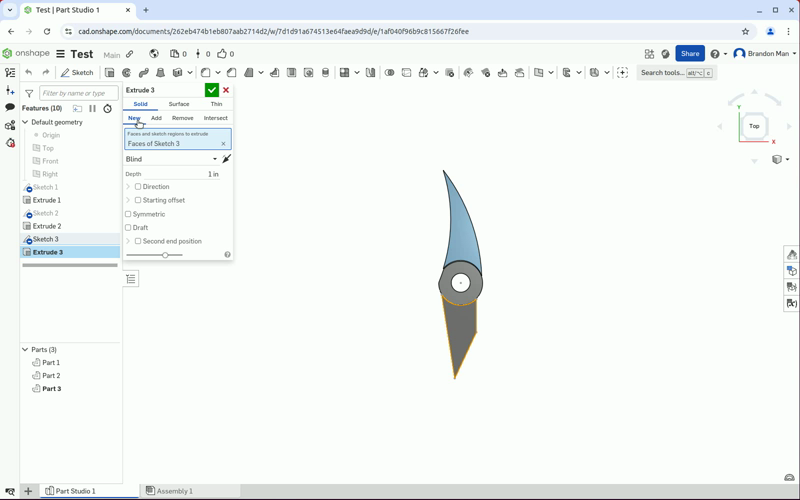
click(137, 120)
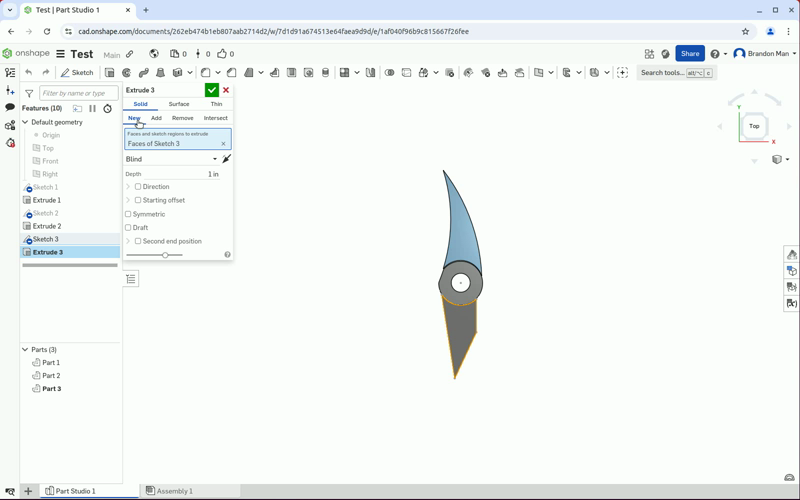
key(tab, 4)
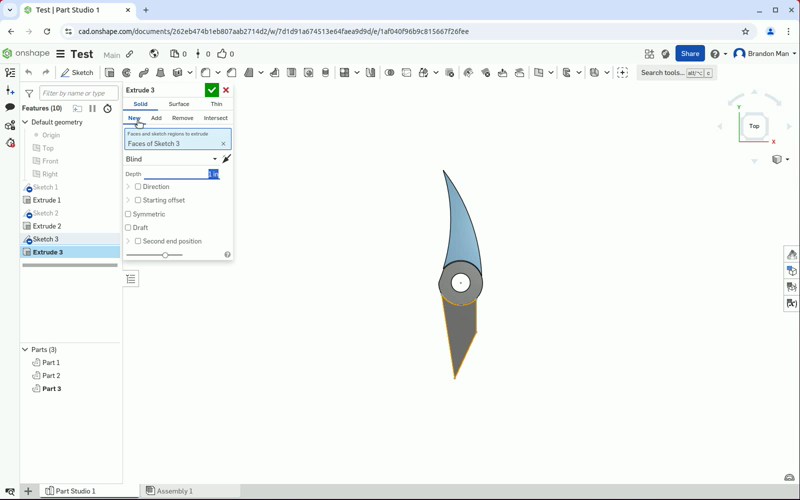
text(6.258)
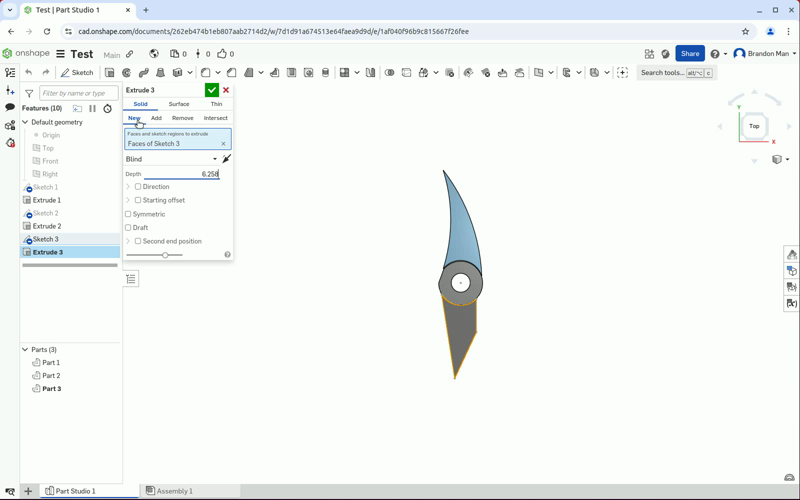
key(enter)
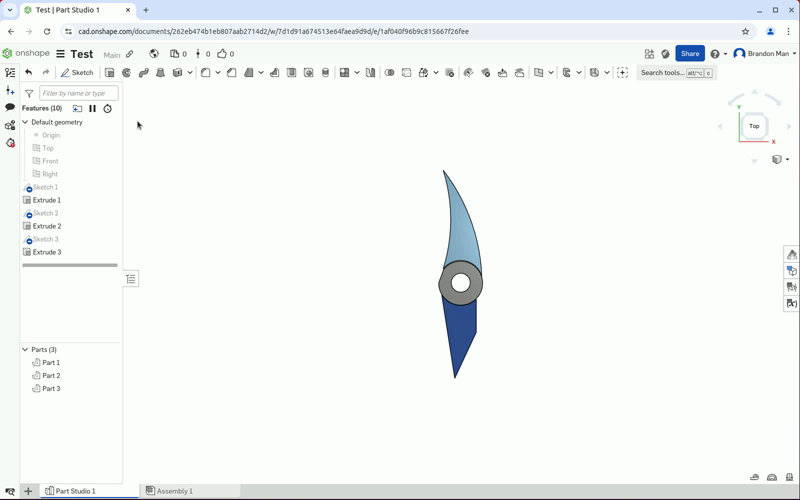
key(shift+h)
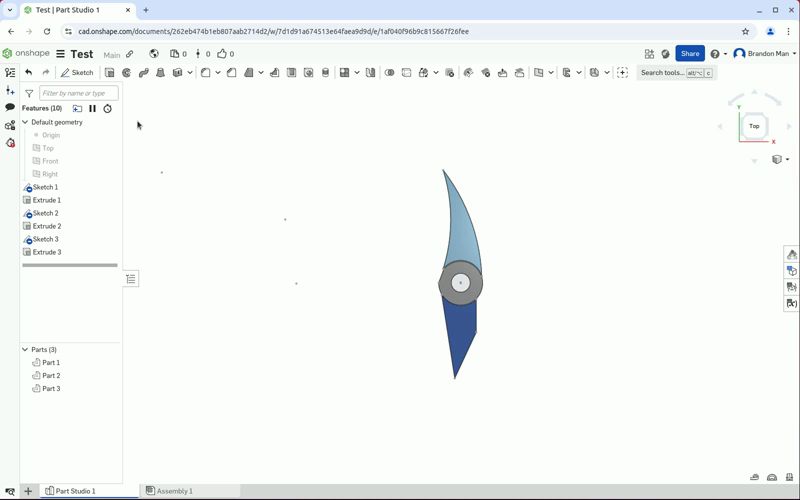
key(shift+h)
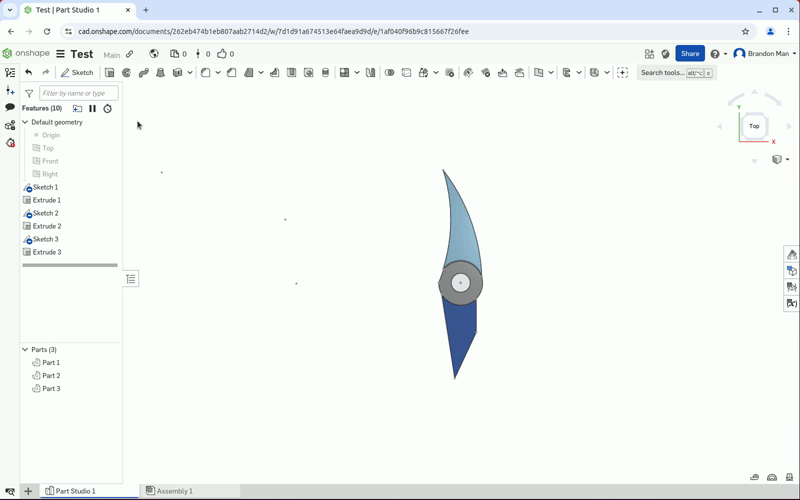
key(shift+7)
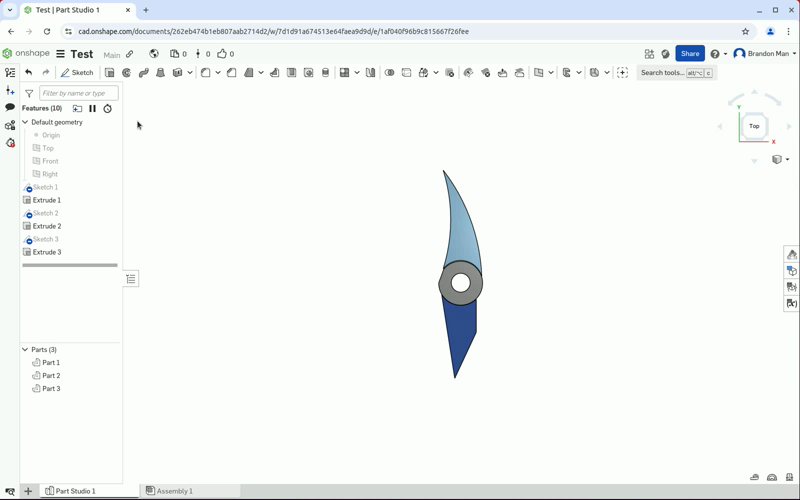
key(up, 3)
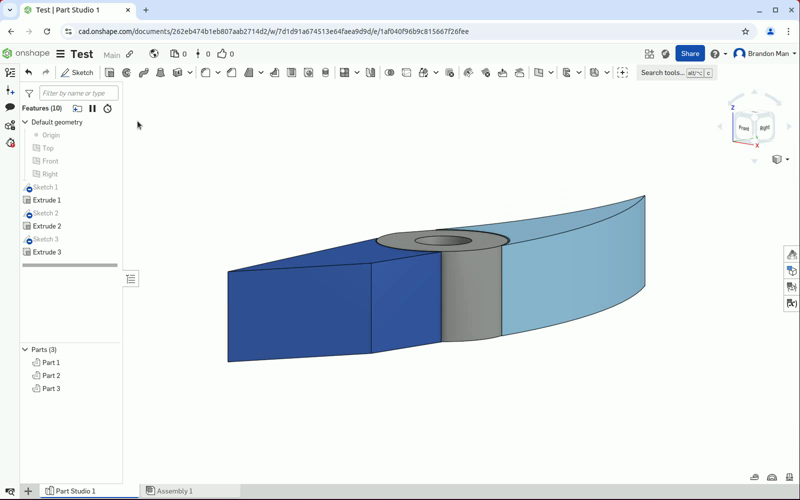
key(left, 3)
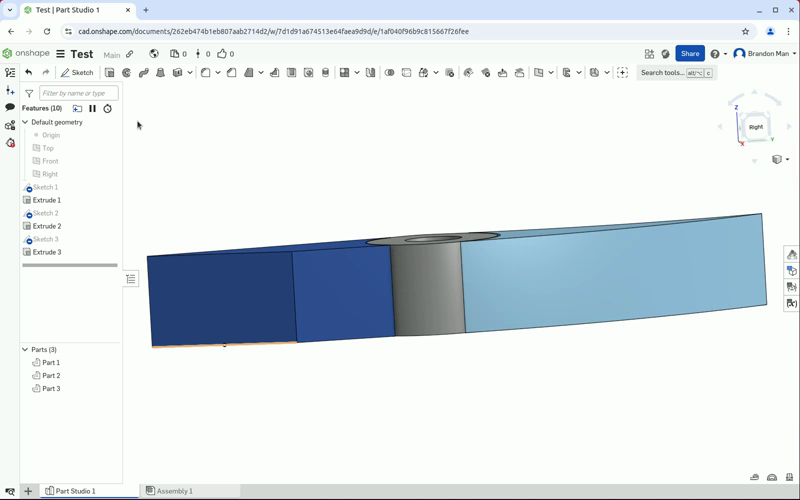
key(right, 3)
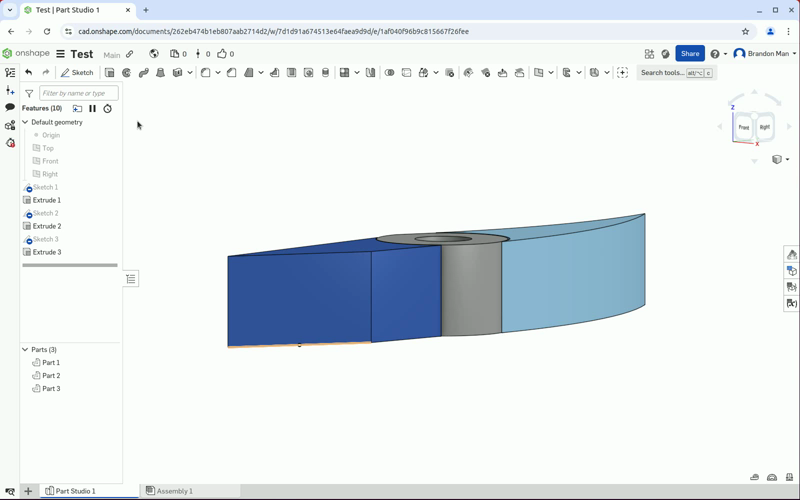
key(down, 3)
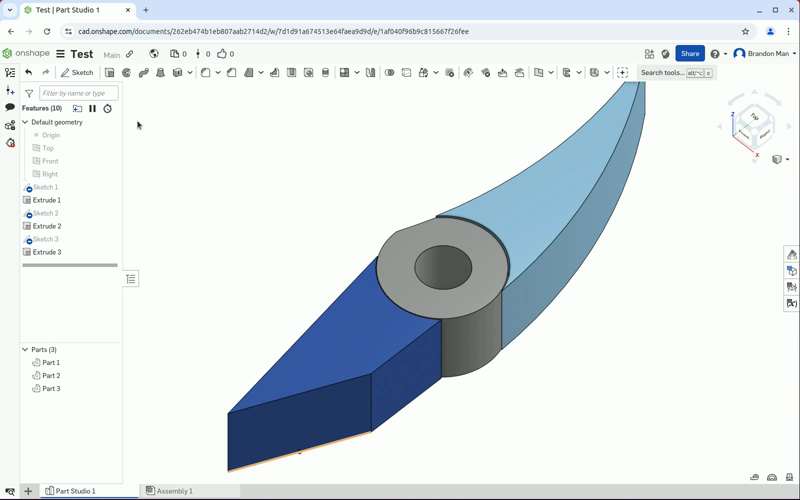
mouse_move(73, 189)
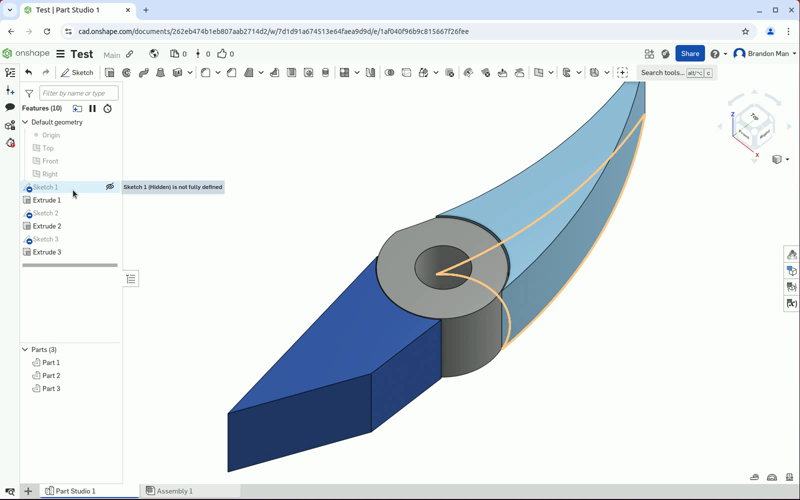
click(73, 189)